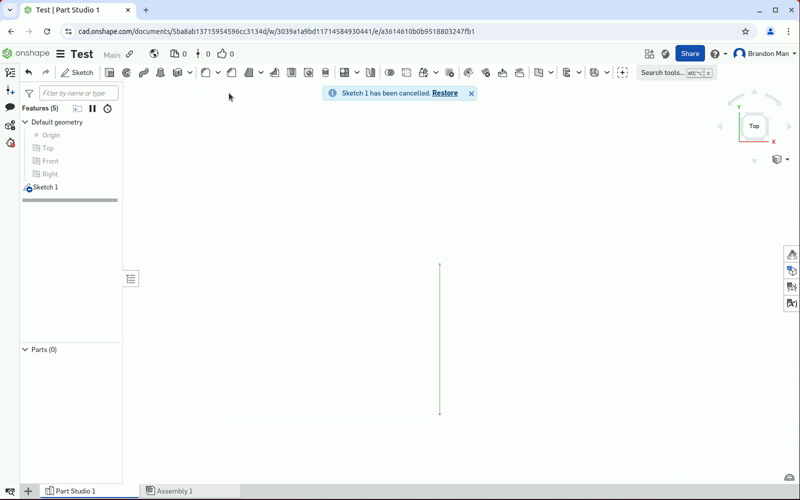
key(shift+h)
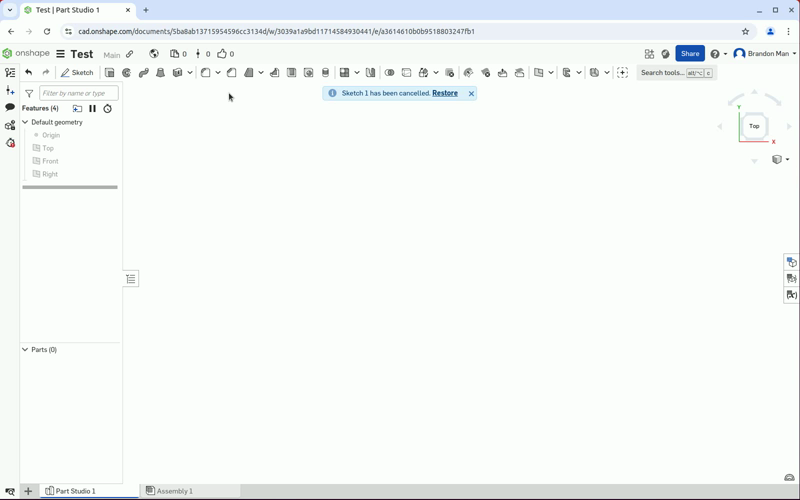
mouse_move(73, 352)
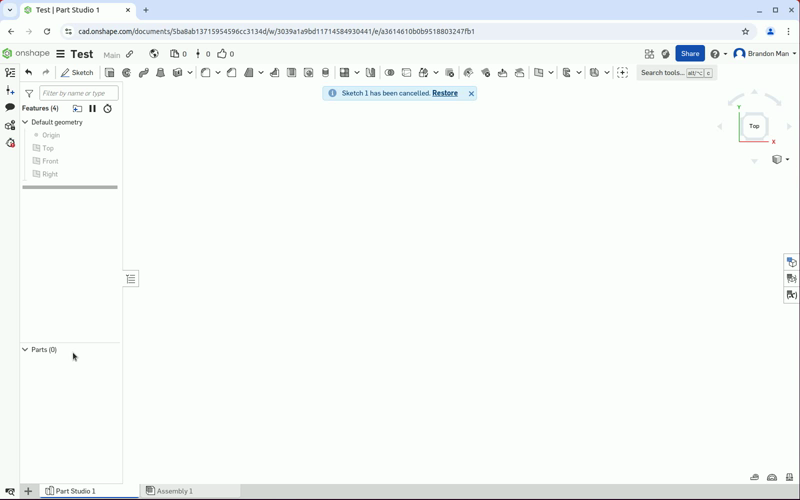
key(y)
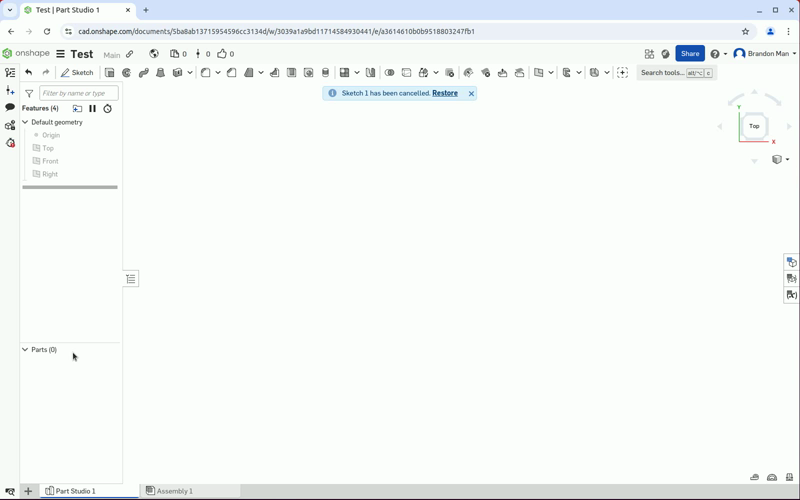
key(shift+p)
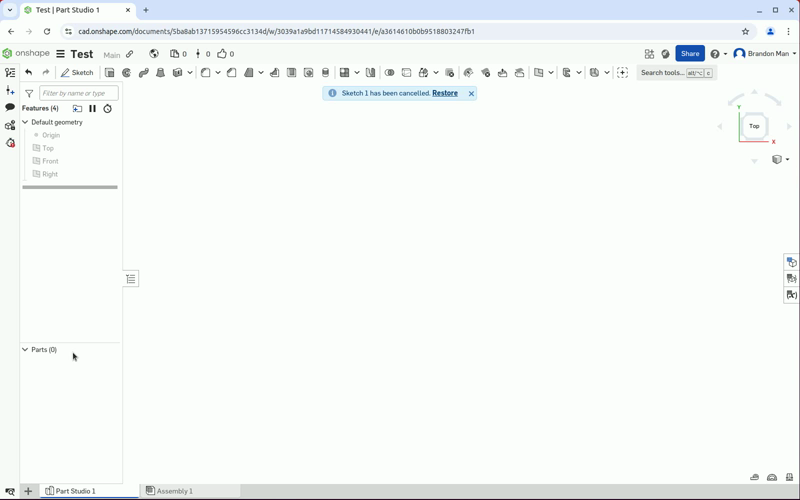
key(space)
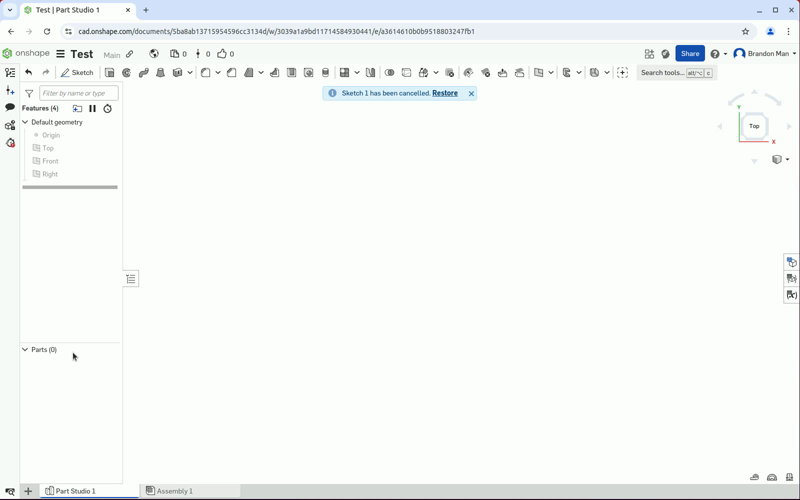
key_down(shift)
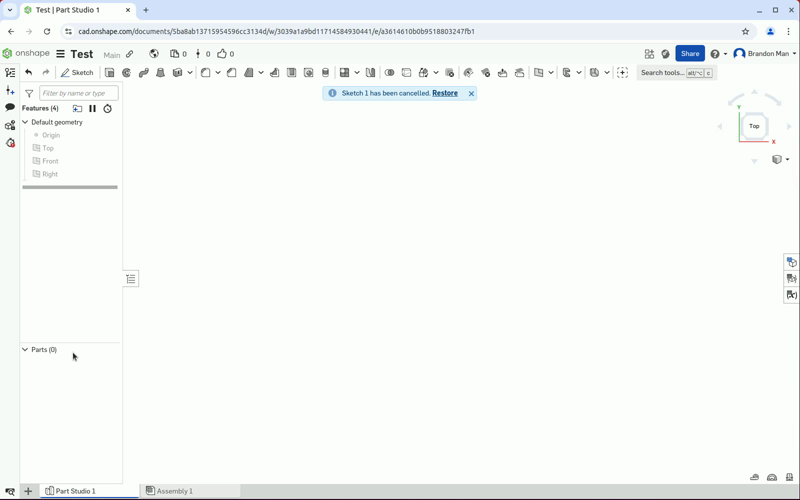
key(up)
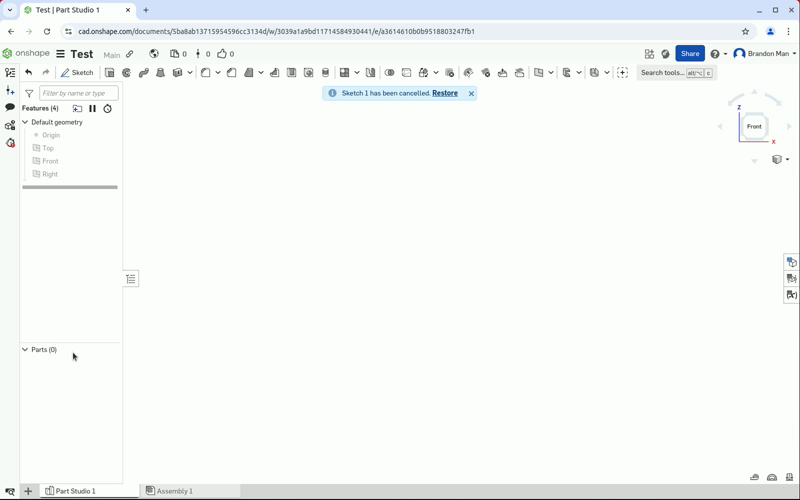
key_up(shift)
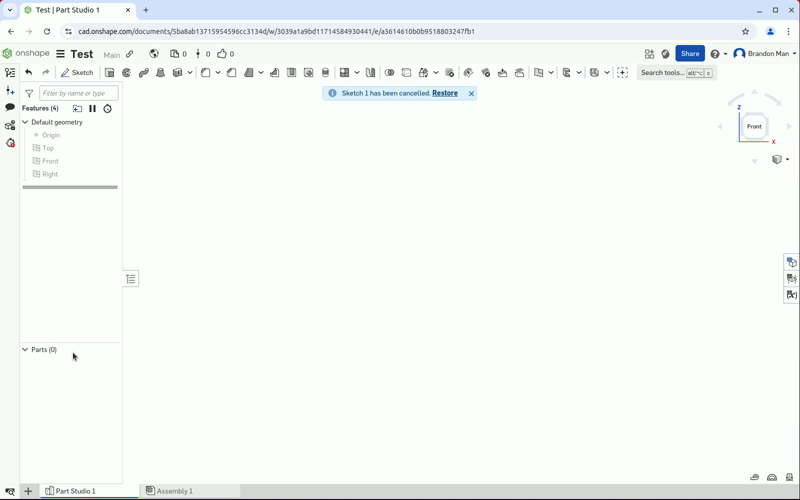
mouse_move(73, 352)
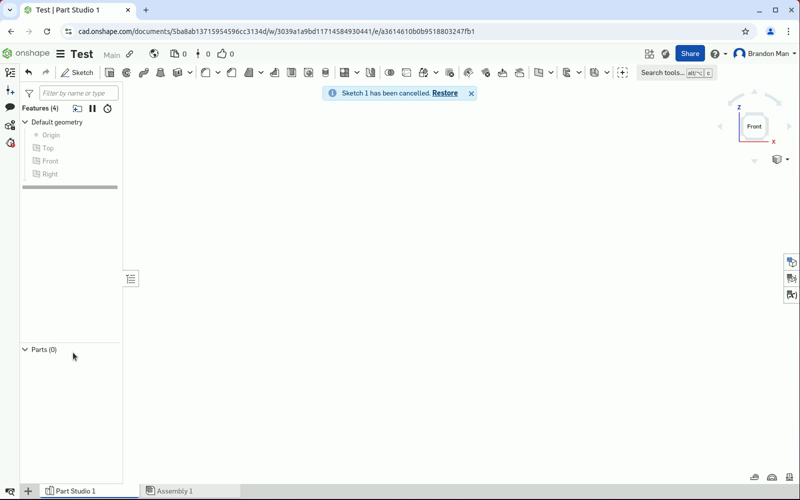
key(shift+y)
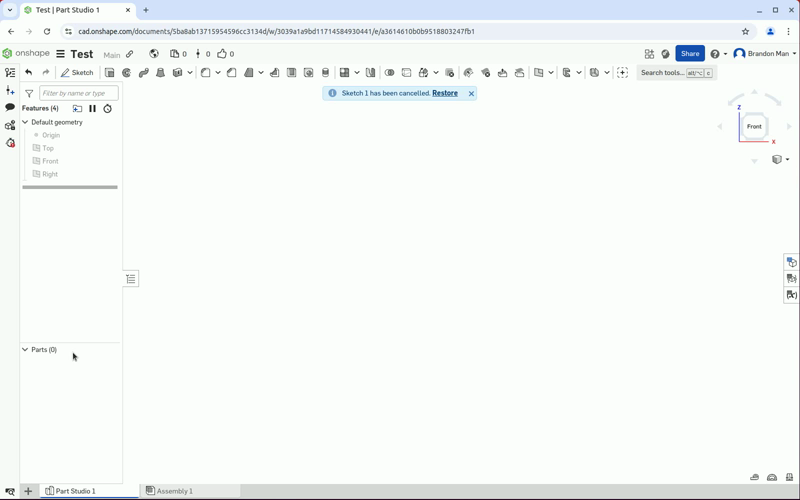
key(shift+s)
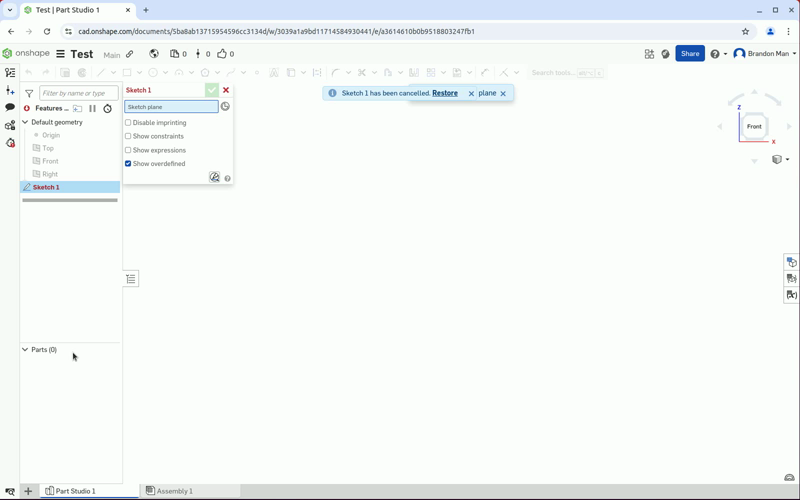
mouse_move(73, 163)
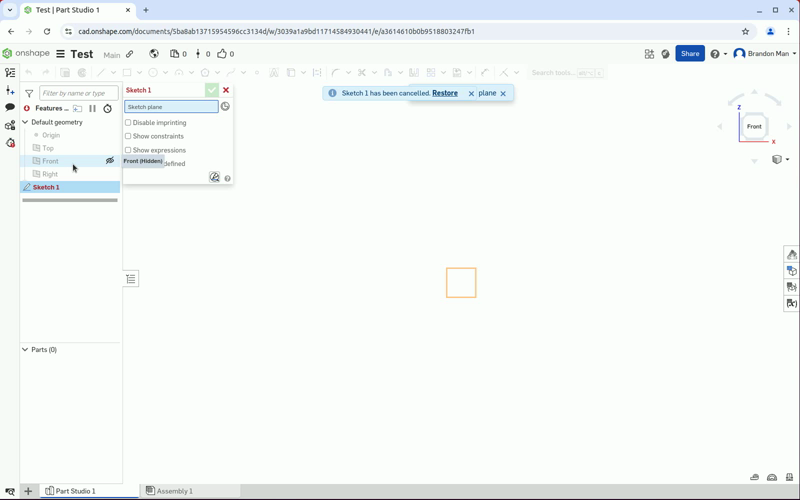
click(73, 163)
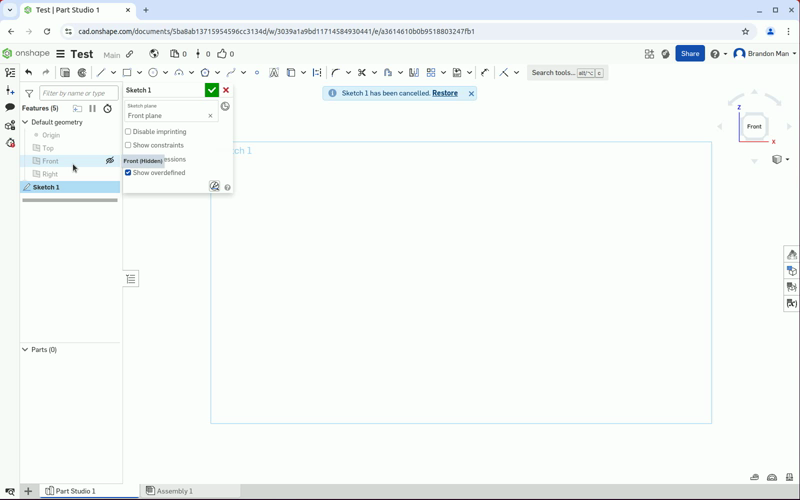
mouse_move(73, 352)
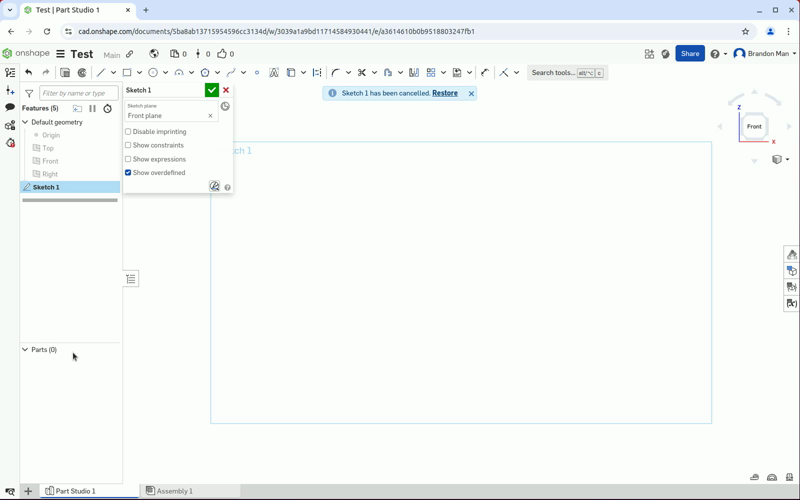
key(y)
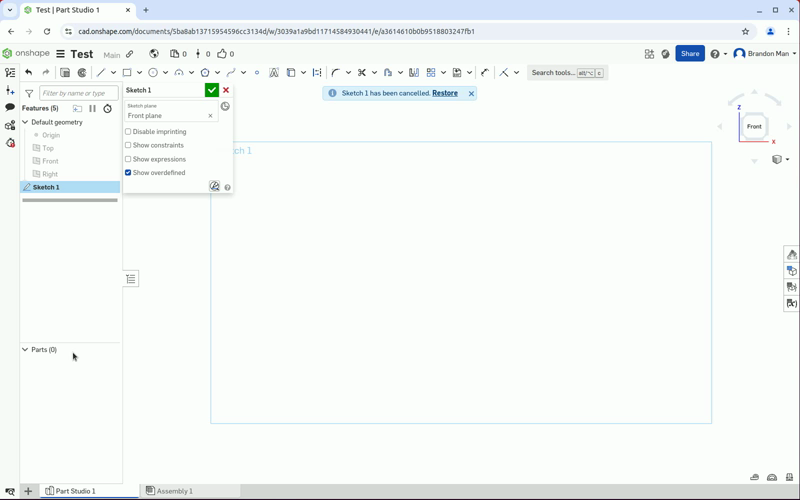
key(l)
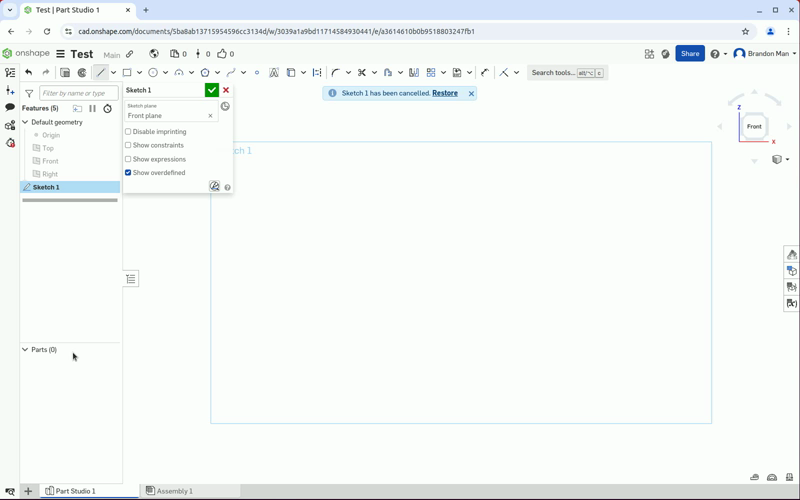
key_down(shift)
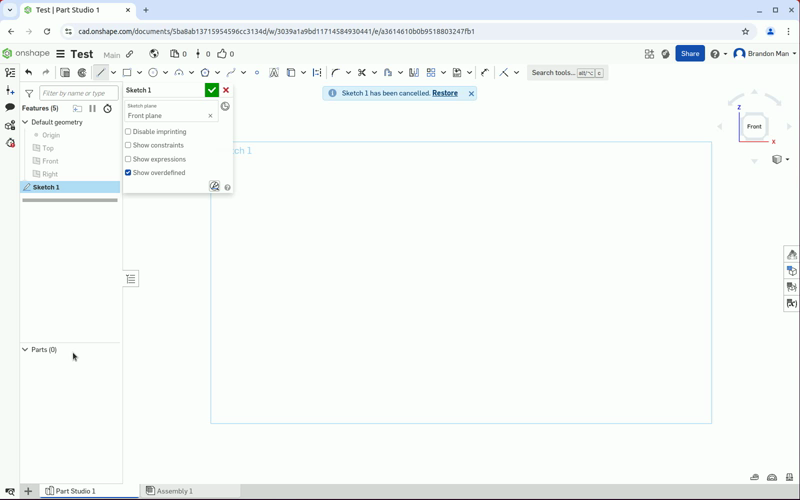
mouse_move(358, 285)
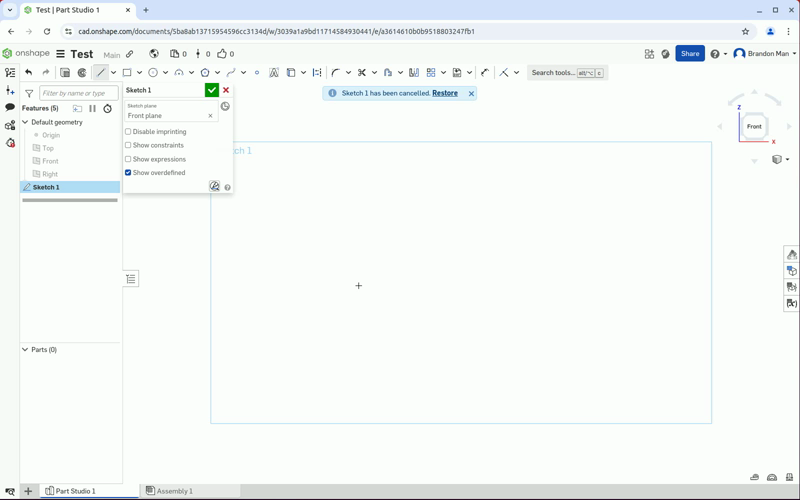
click(358, 285)
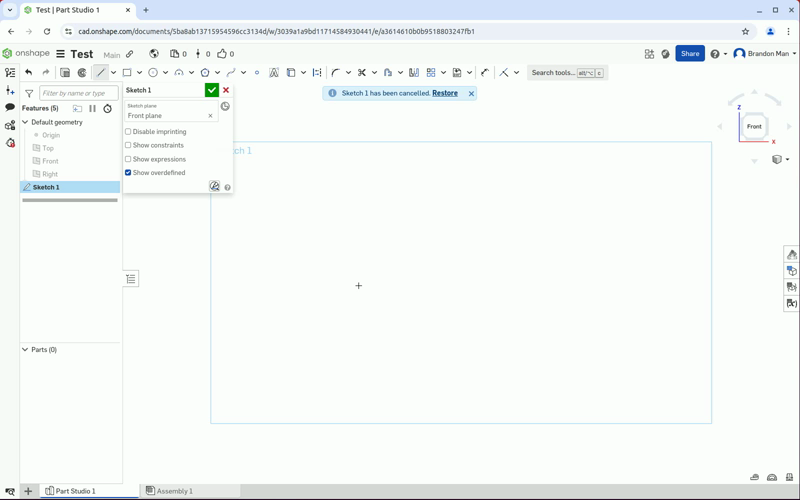
key_up(shift)
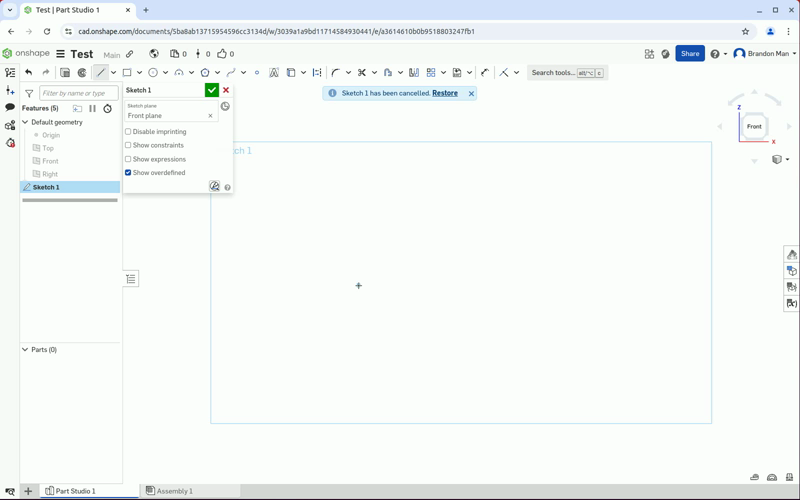
key_down(shift)
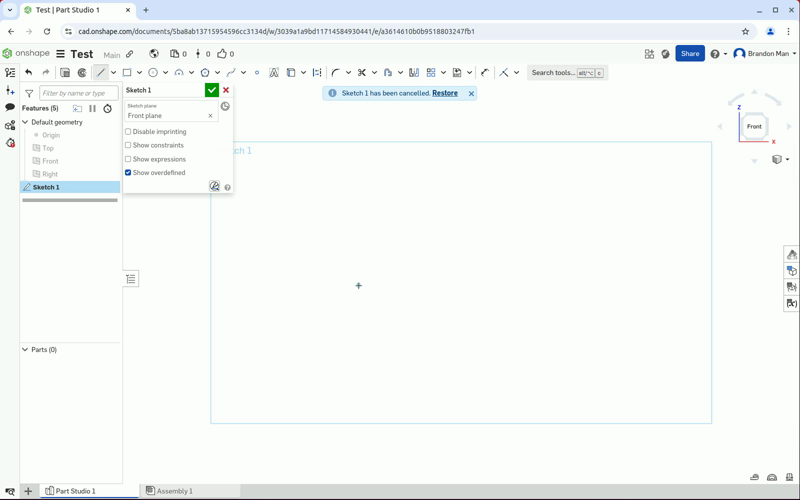
mouse_move(388, 285)
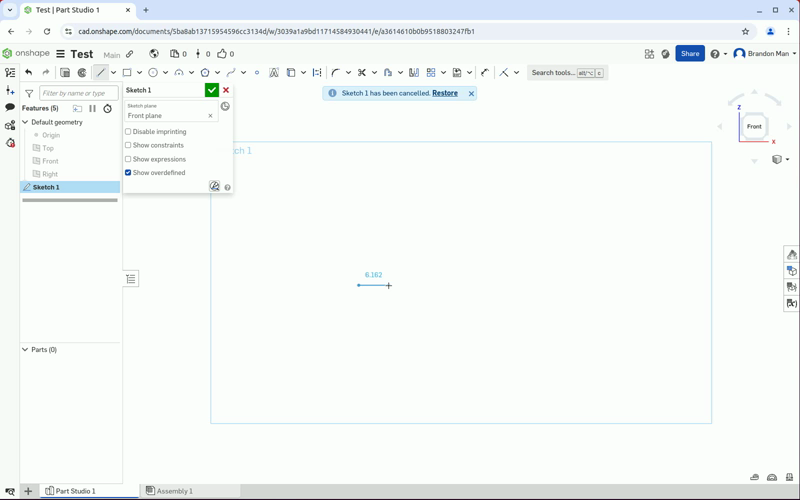
mouse_move(365, 303)
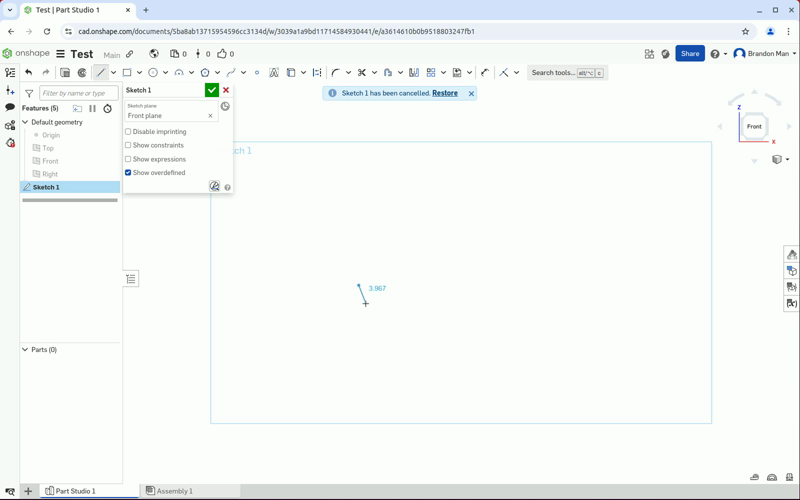
click(365, 303)
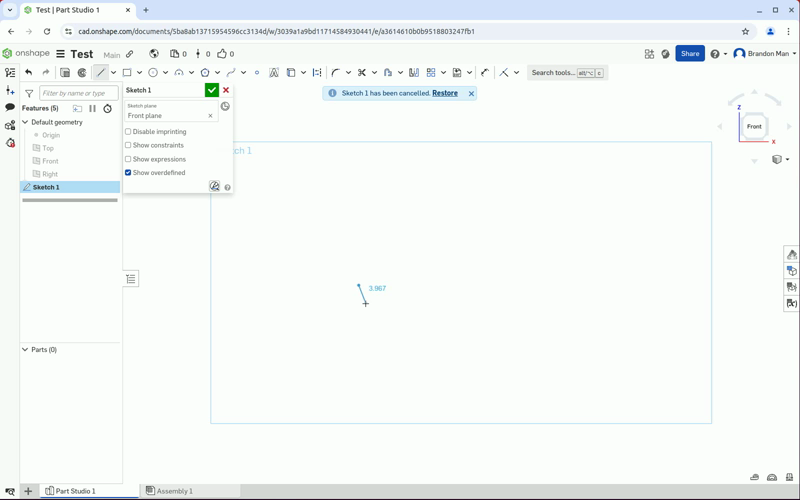
key_up(shift)
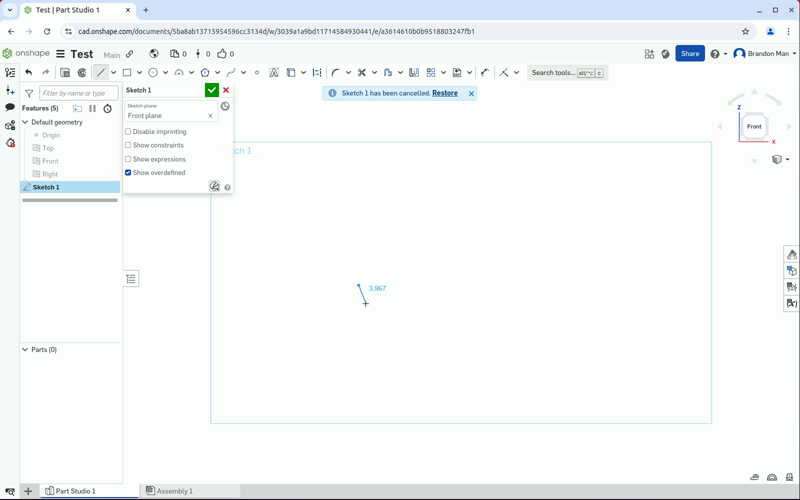
key_down(shift)
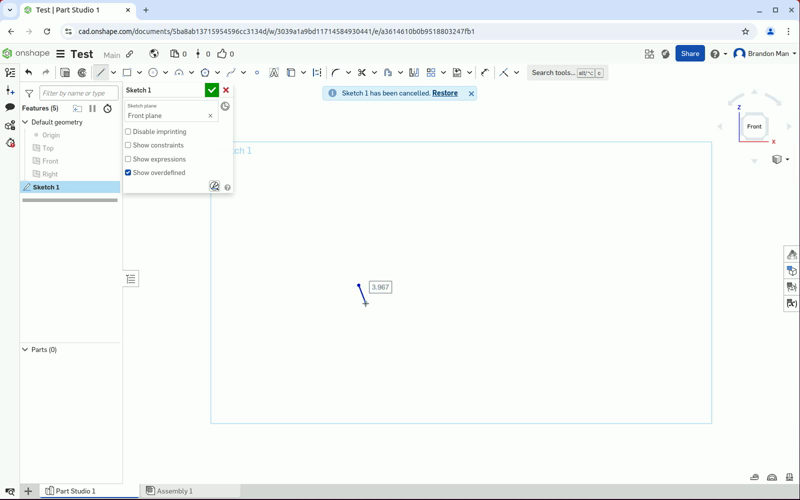
mouse_move(395, 303)
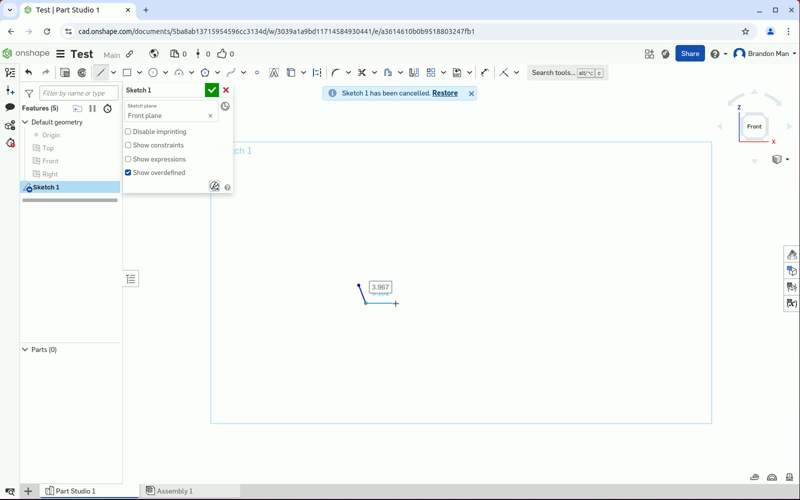
mouse_move(369, 303)
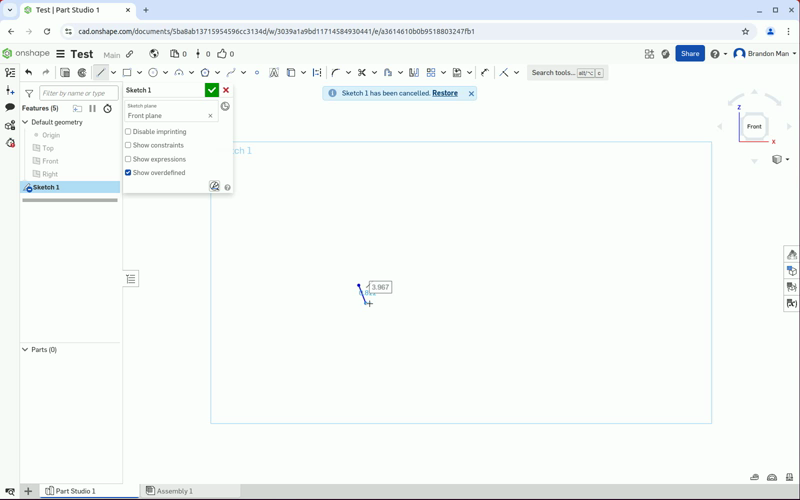
scroll(6)
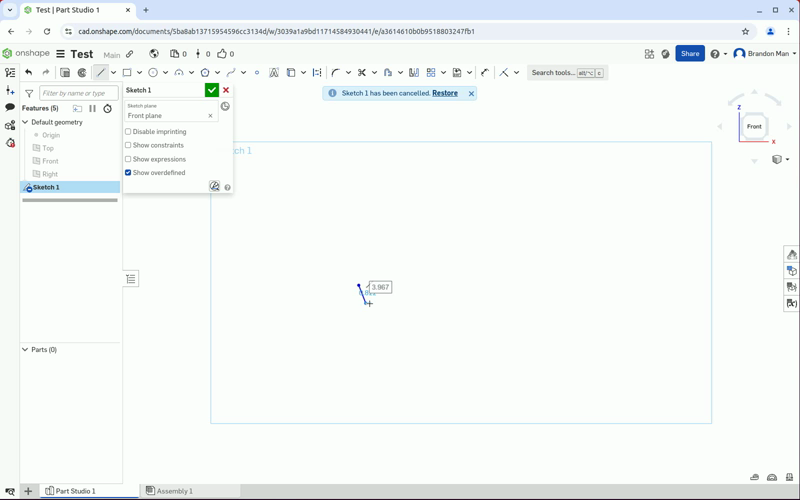
scroll(6)
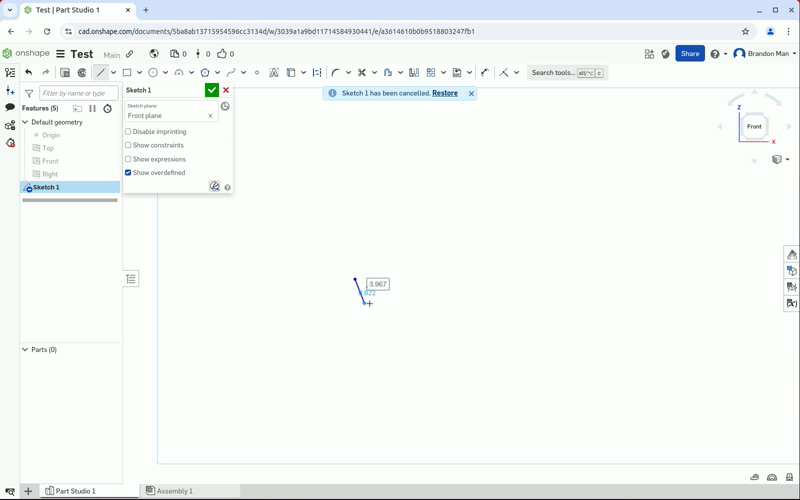
scroll(6)
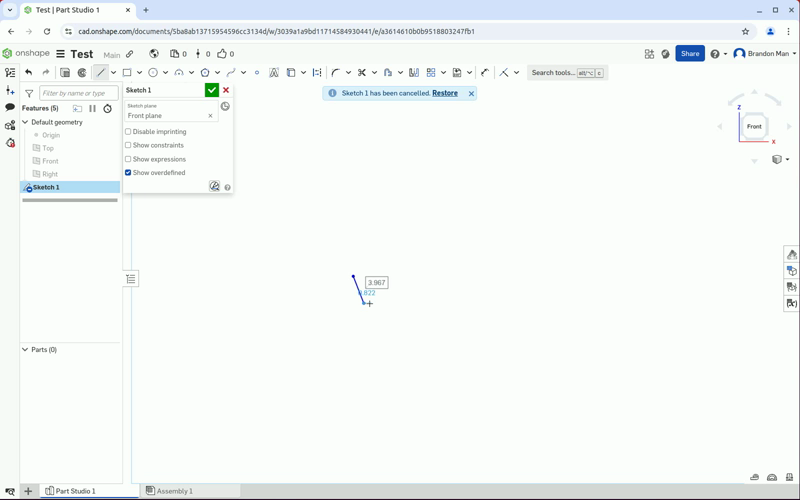
scroll(6)
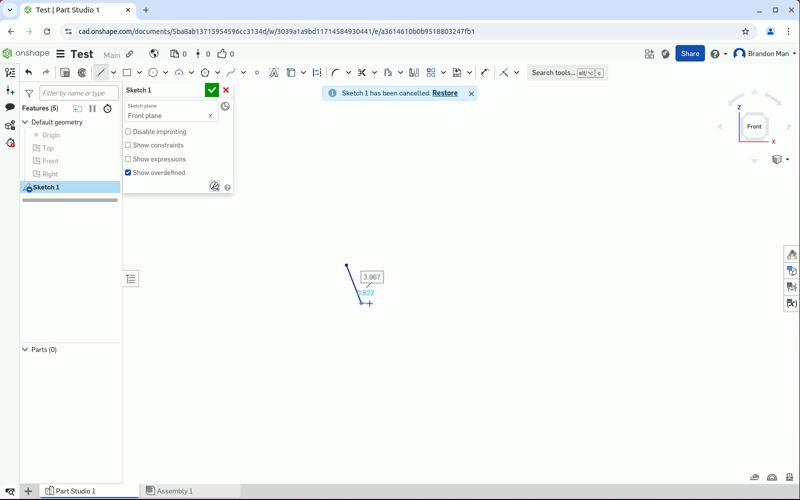
scroll(6)
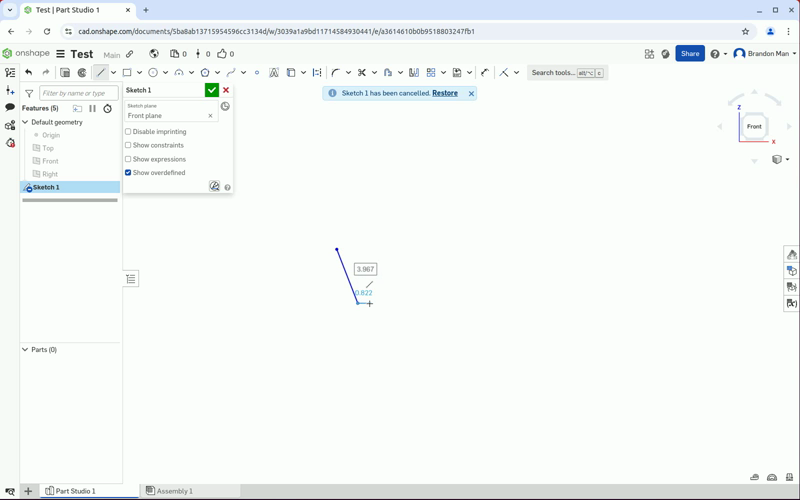
scroll(6)
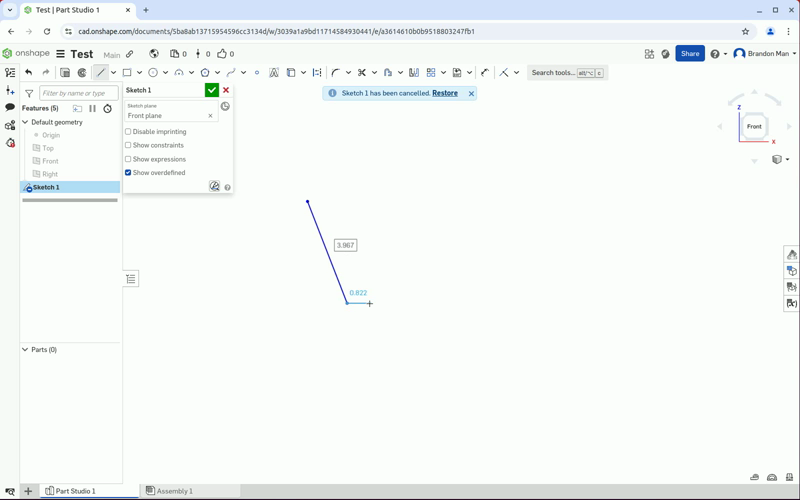
scroll(6)
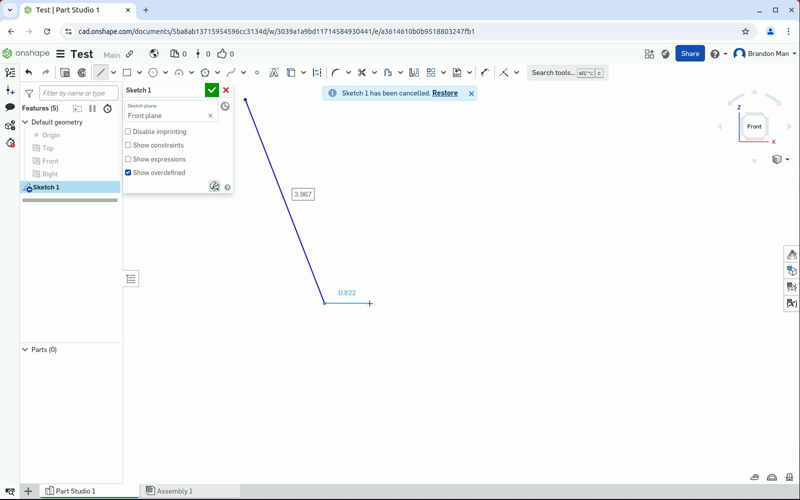
click(369, 303)
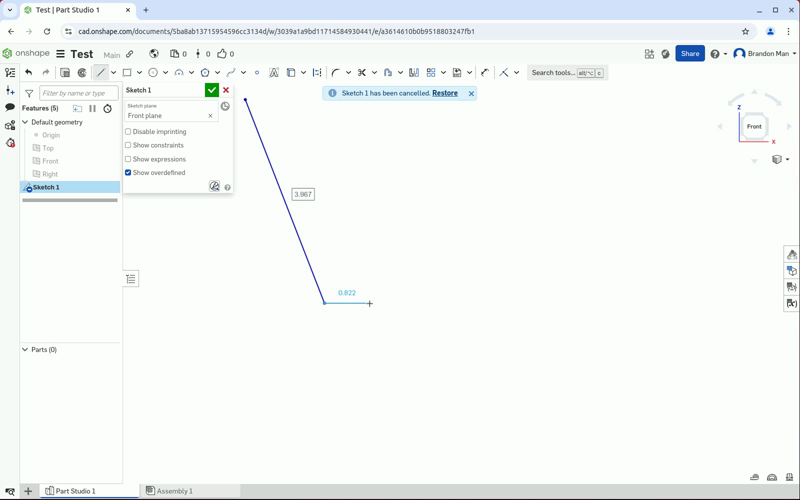
scroll(-6)
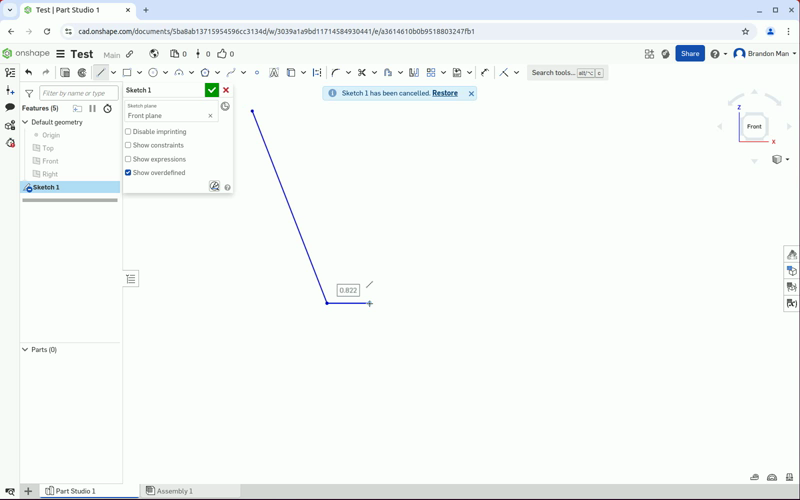
scroll(-6)
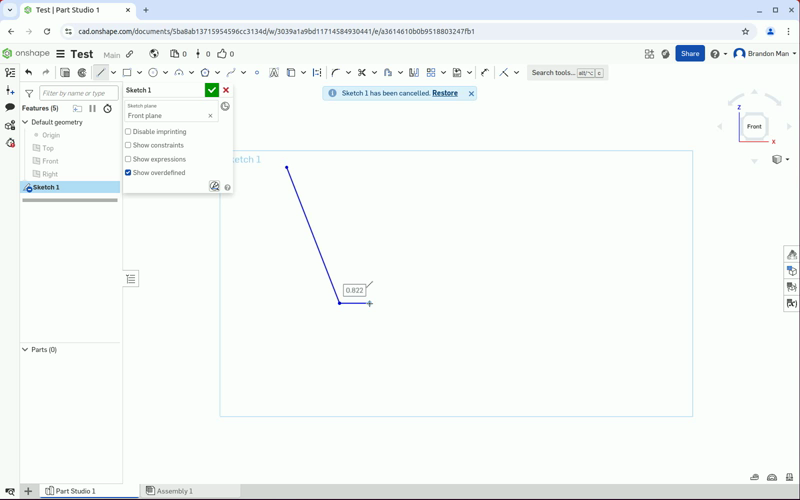
scroll(-6)
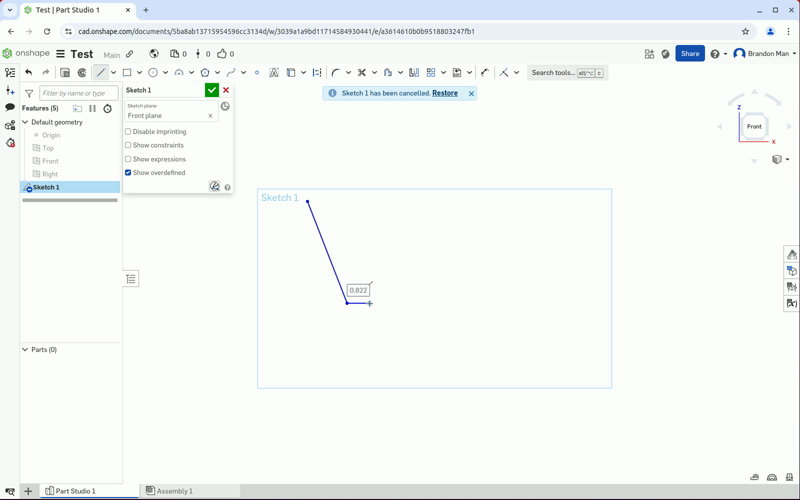
scroll(-6)
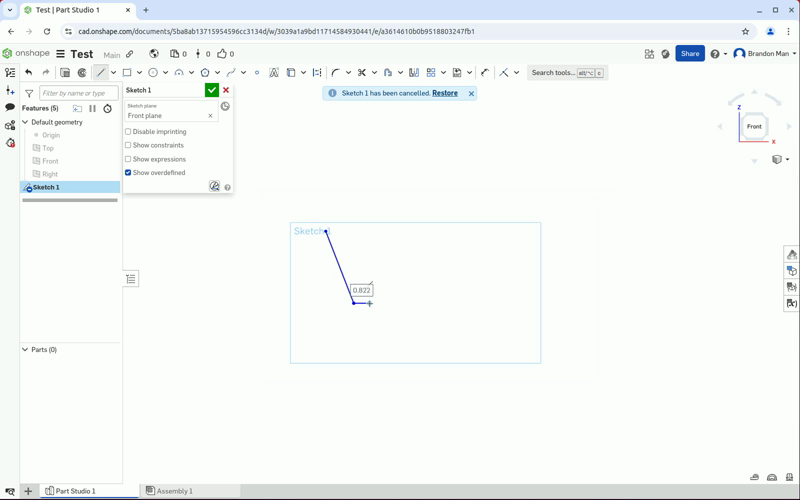
scroll(-6)
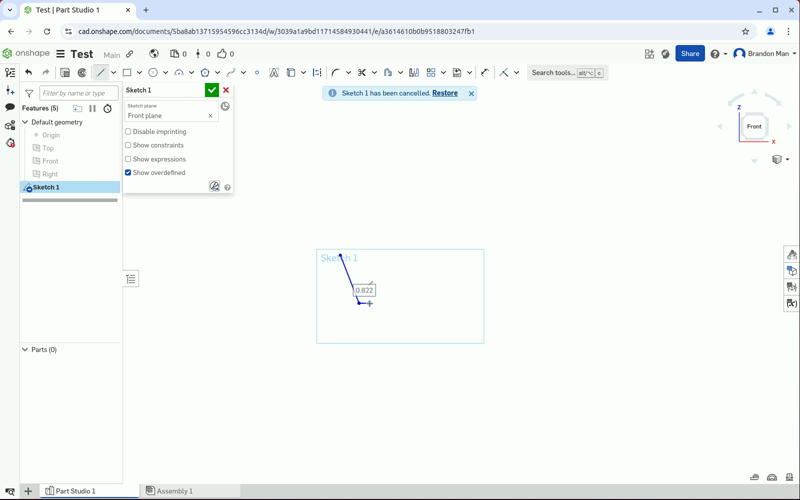
scroll(-6)
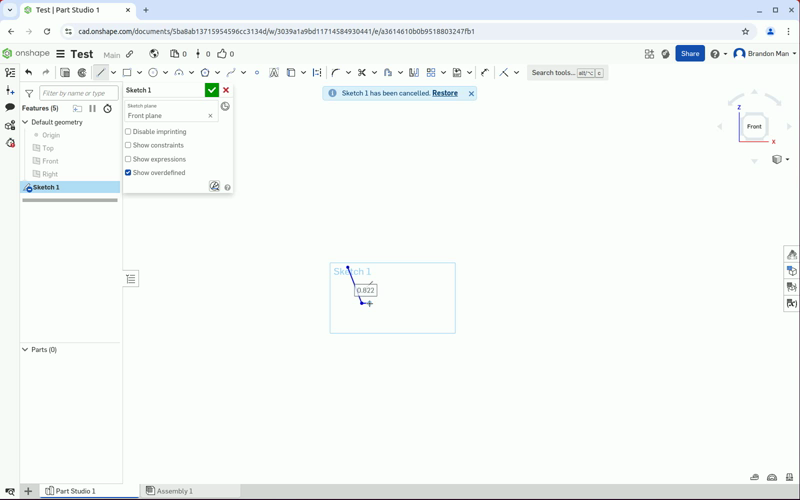
scroll(-6)
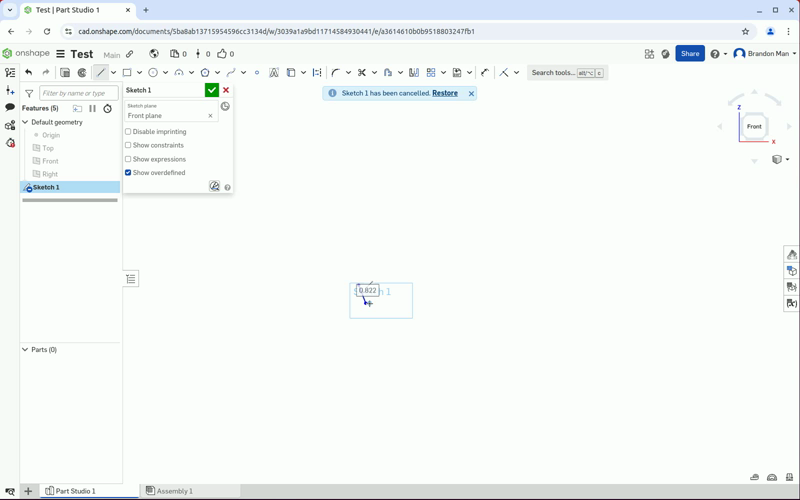
key_up(shift)
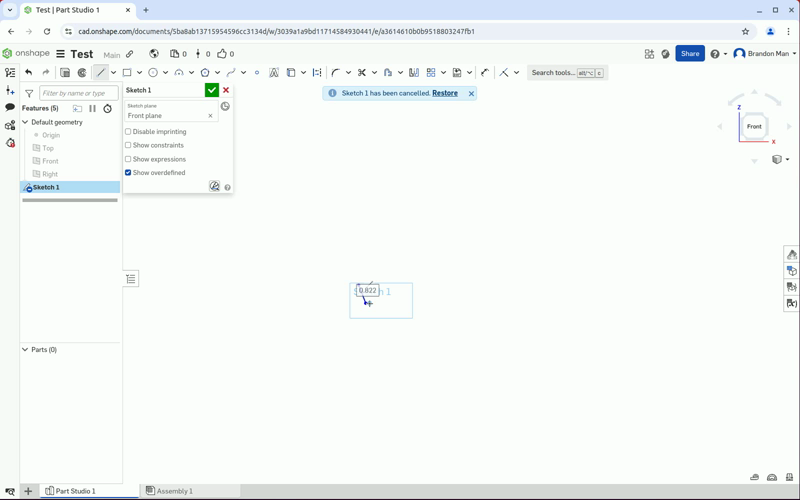
key_down(shift)
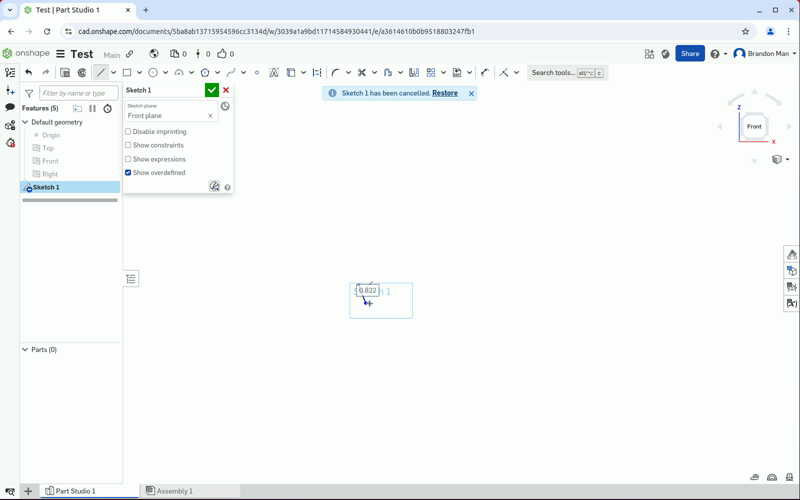
mouse_move(399, 303)
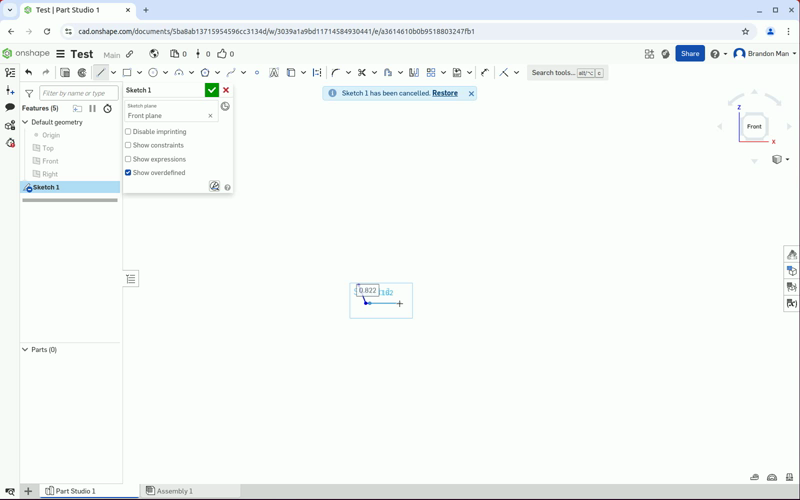
mouse_move(384, 245)
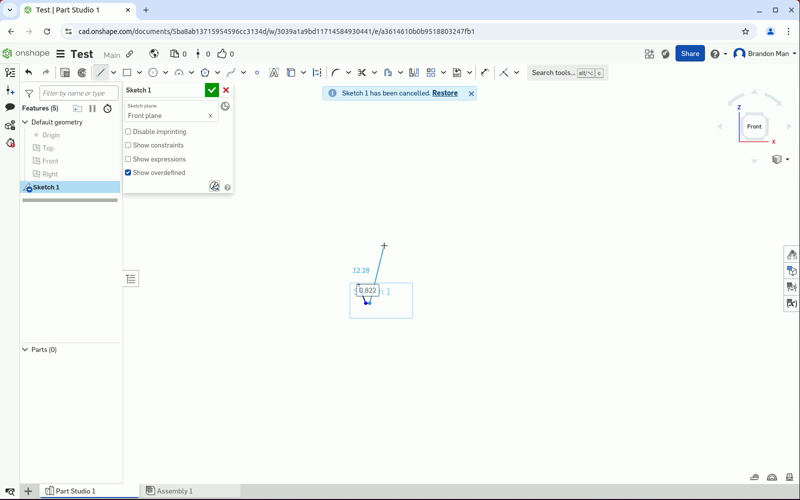
click(384, 245)
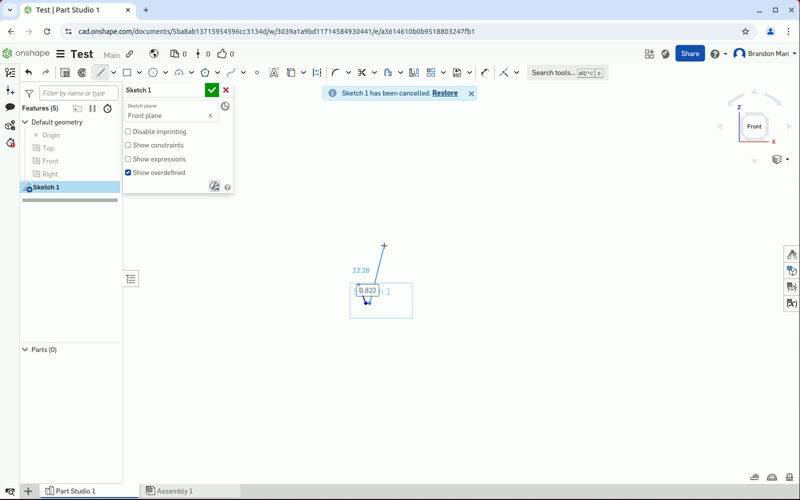
key_up(shift)
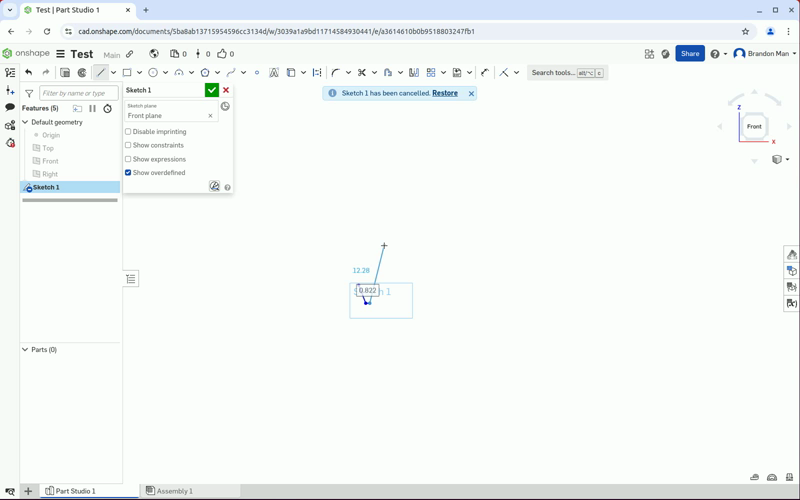
key(esc)
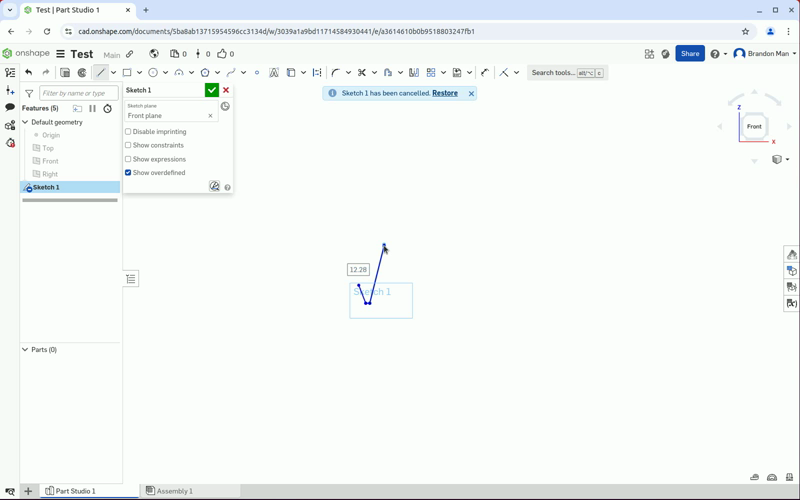
key(a)
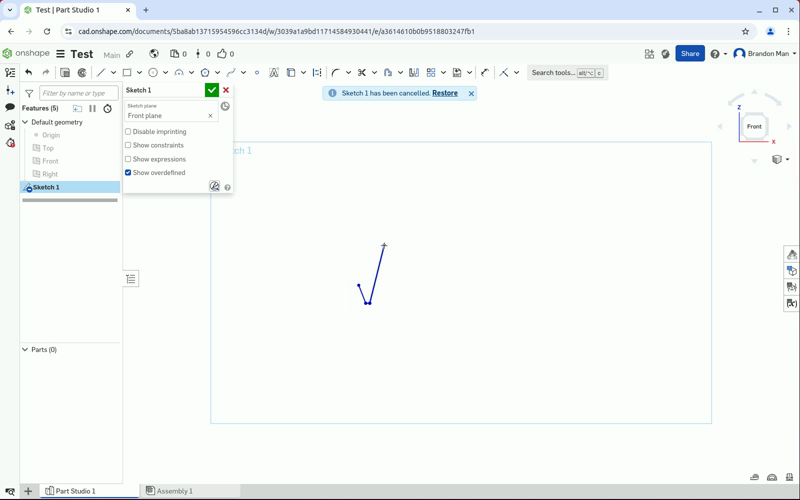
mouse_move(384, 245)
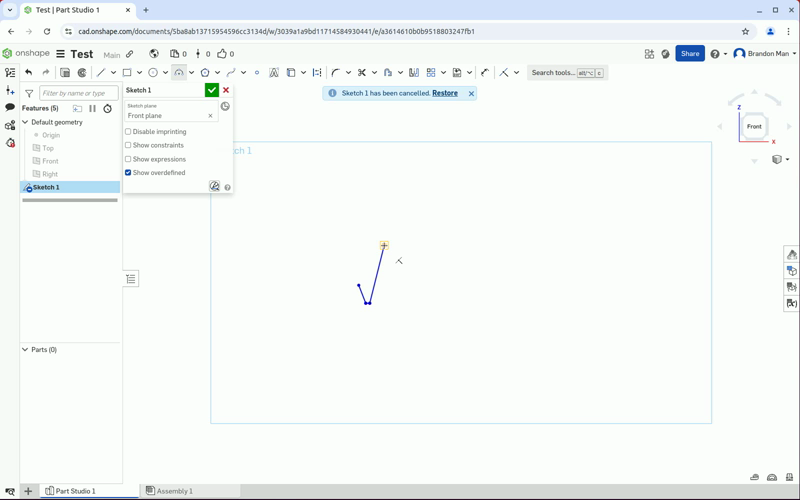
click(384, 245)
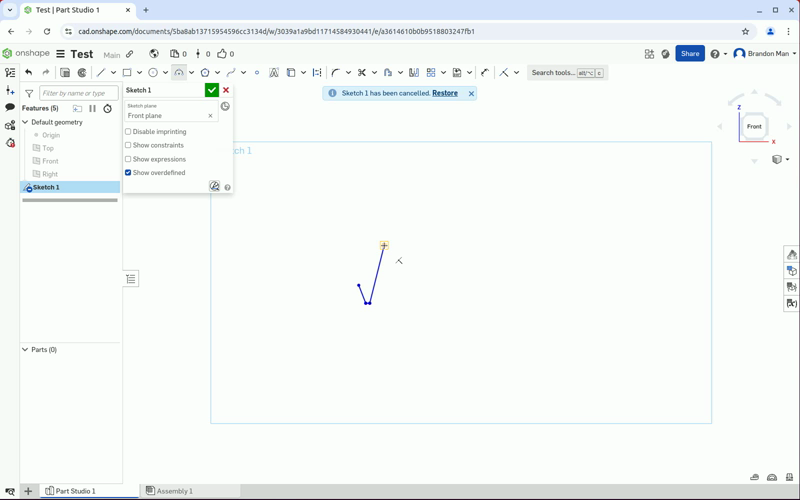
key_down(shift)
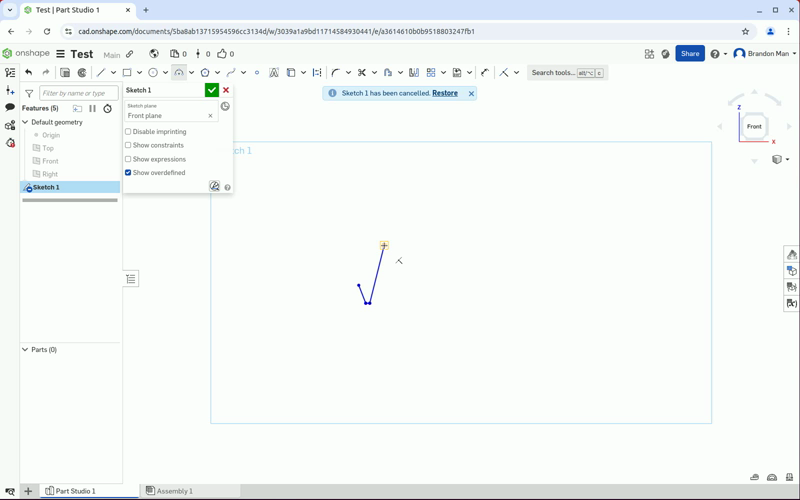
mouse_move(460, 180)
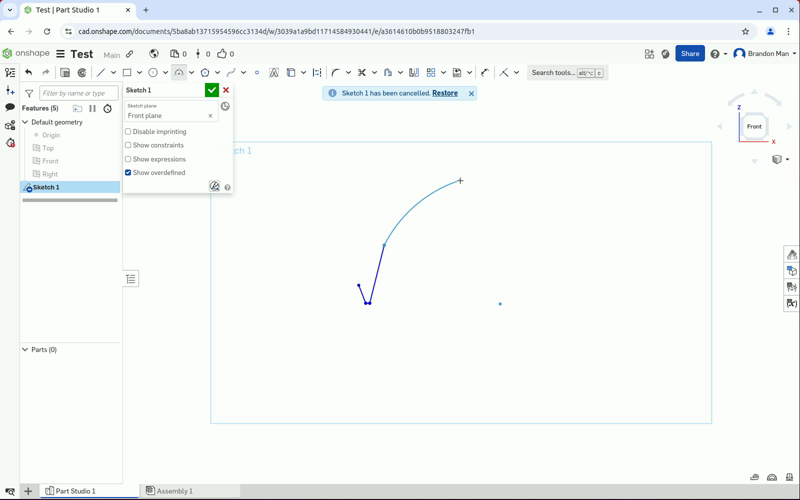
click(460, 180)
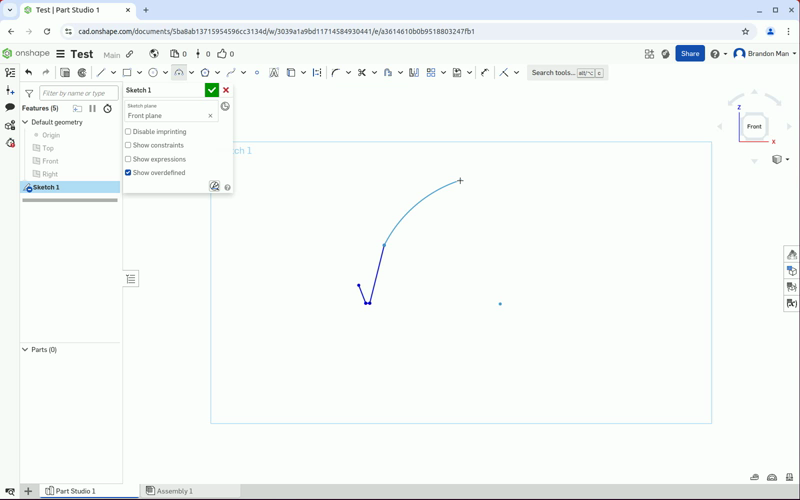
mouse_move(410, 198)
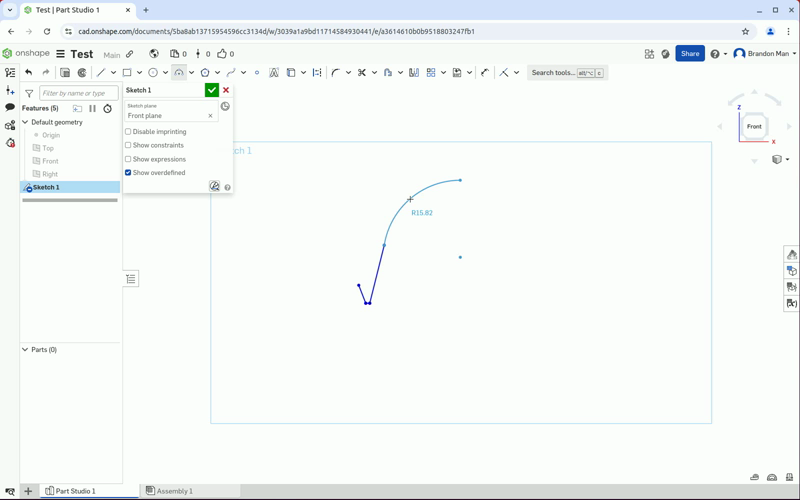
click(410, 198)
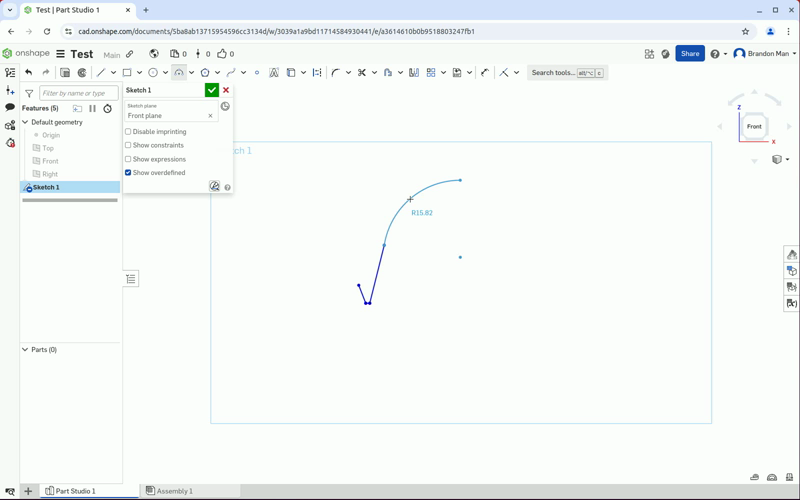
key_up(shift)
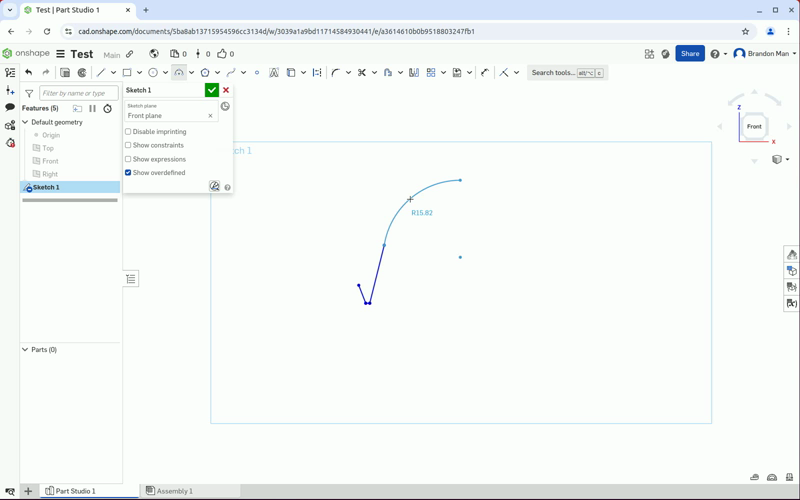
key(esc)
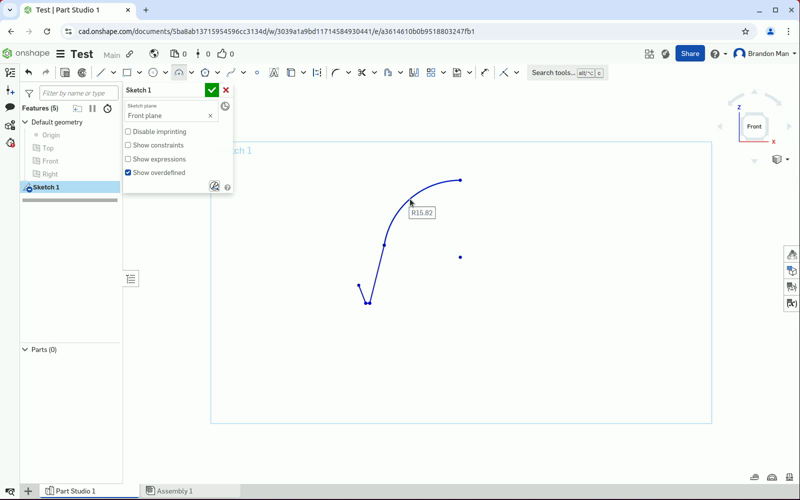
key(l)
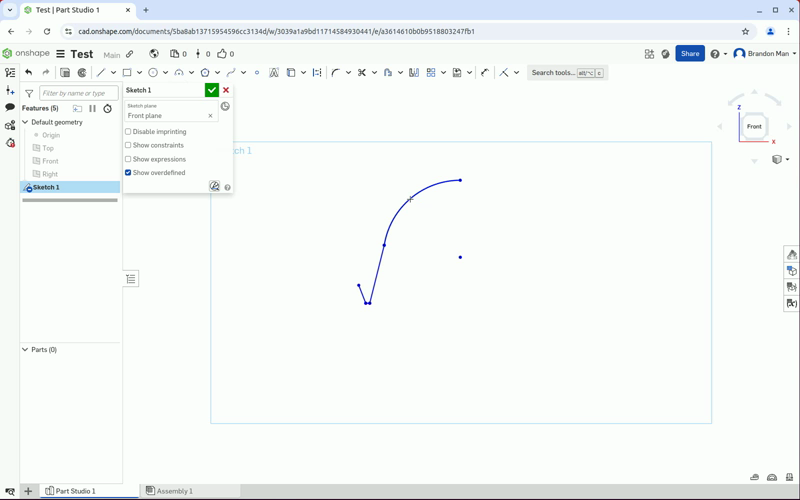
mouse_move(460, 180)
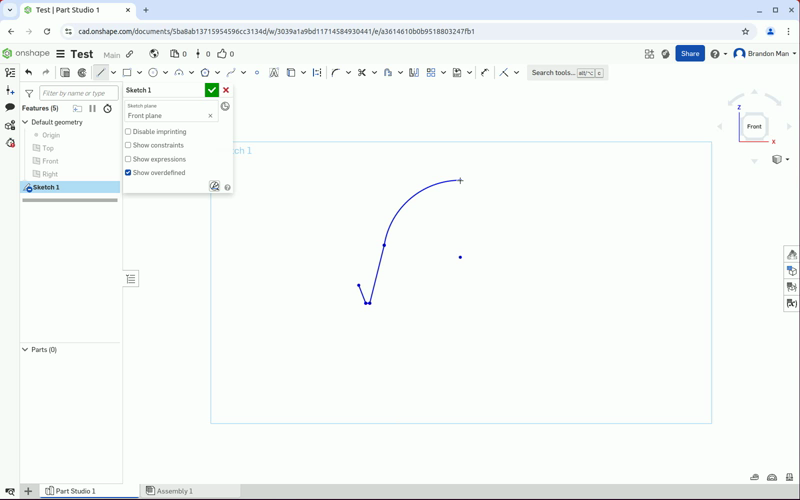
click(460, 180)
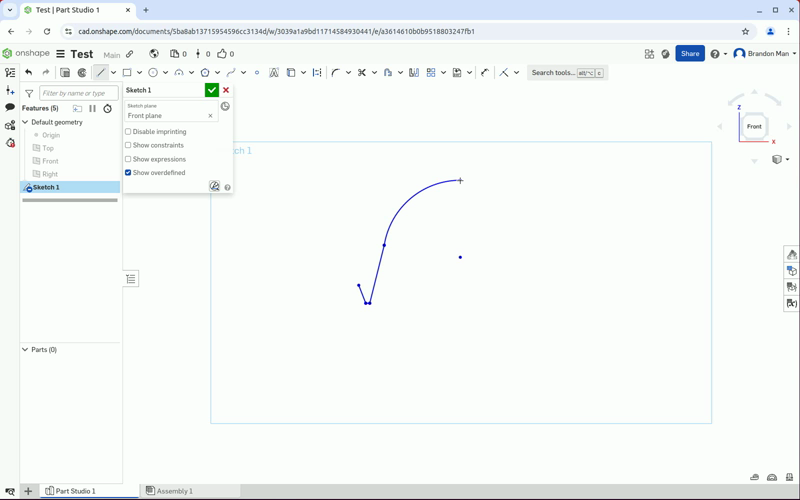
key_down(shift)
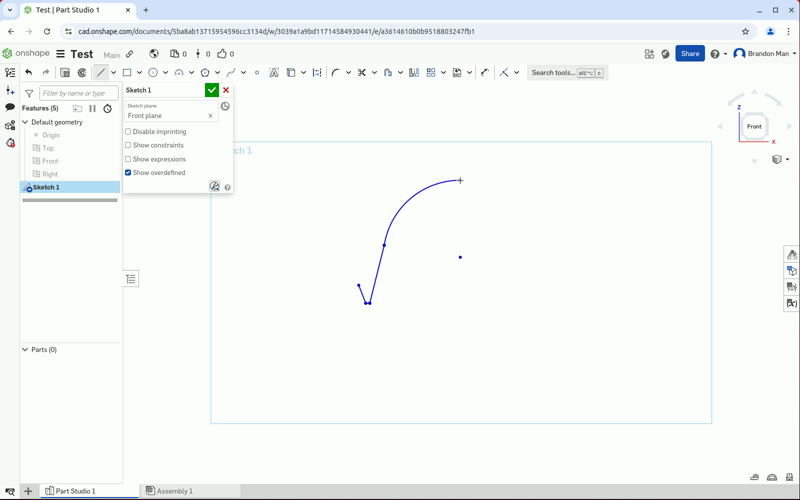
mouse_move(490, 180)
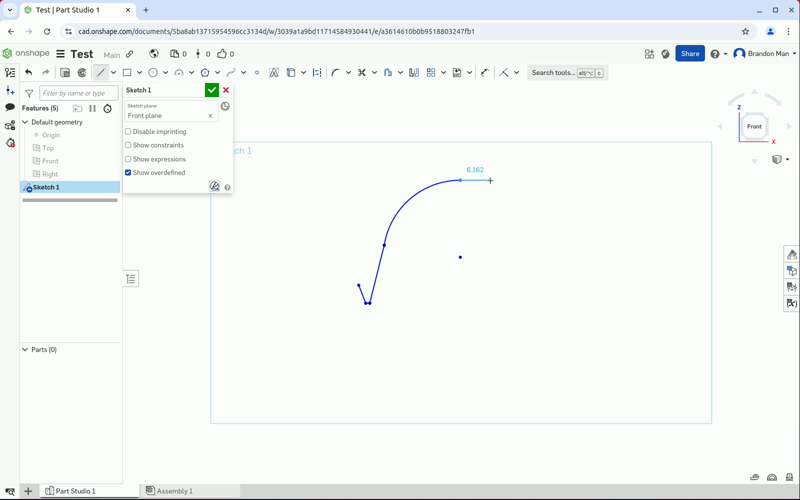
mouse_move(460, 170)
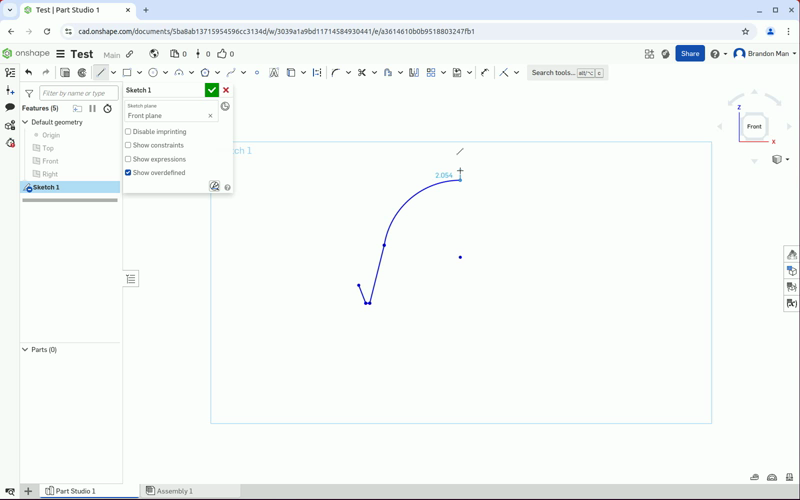
click(460, 170)
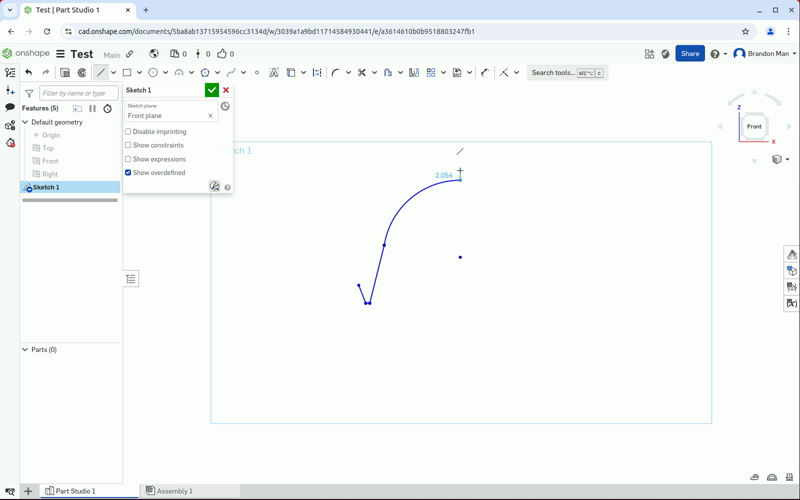
key_up(shift)
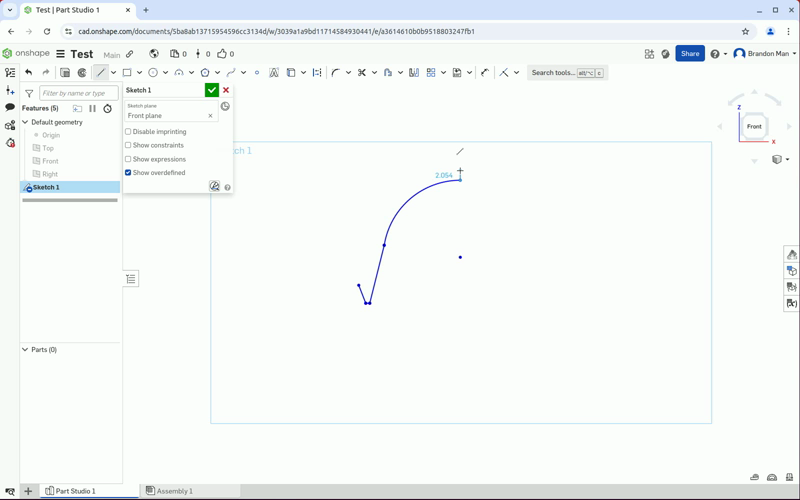
key(esc)
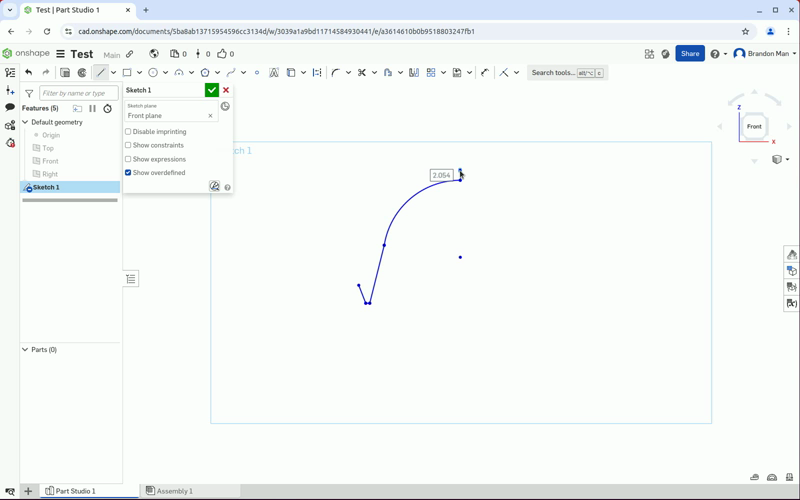
key(a)
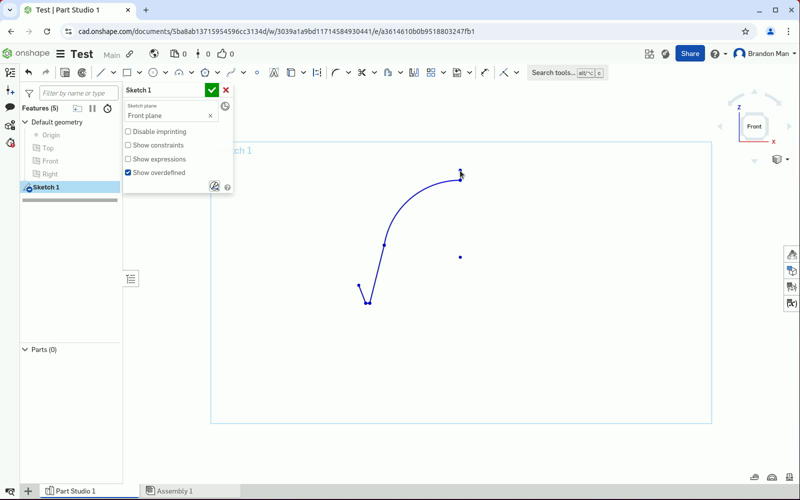
mouse_move(460, 170)
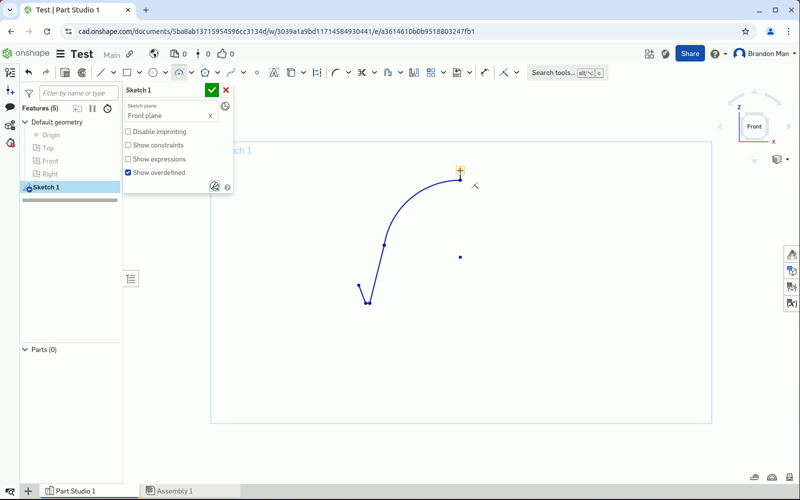
click(460, 170)
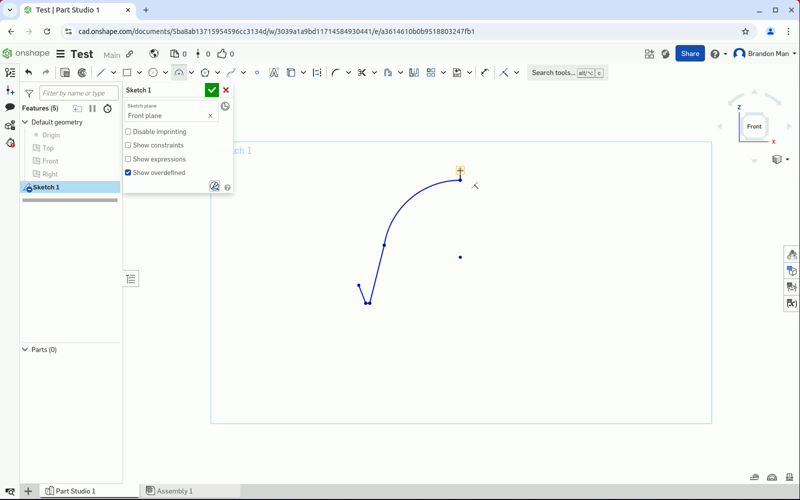
key_down(shift)
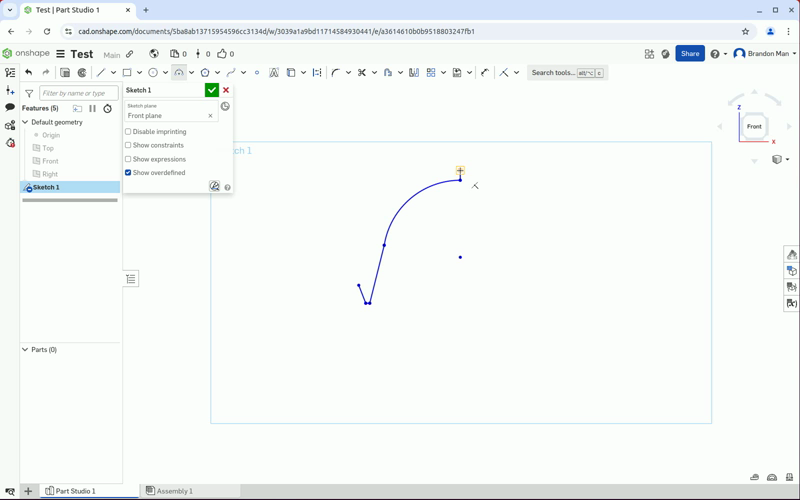
mouse_move(374, 244)
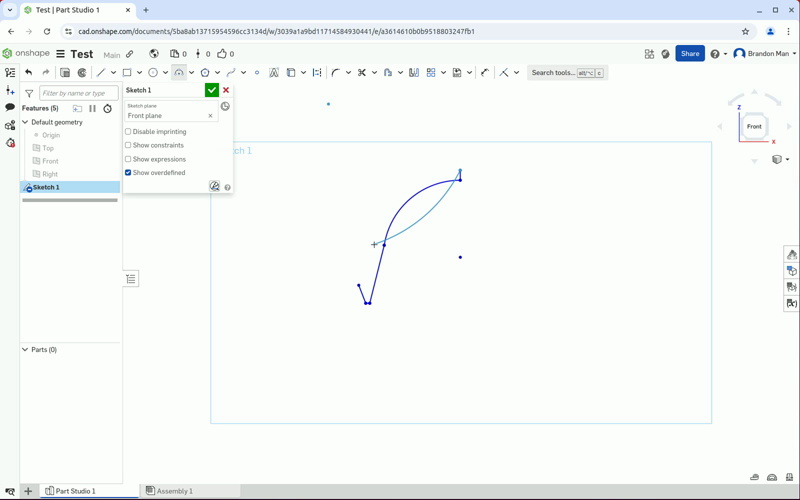
click(374, 244)
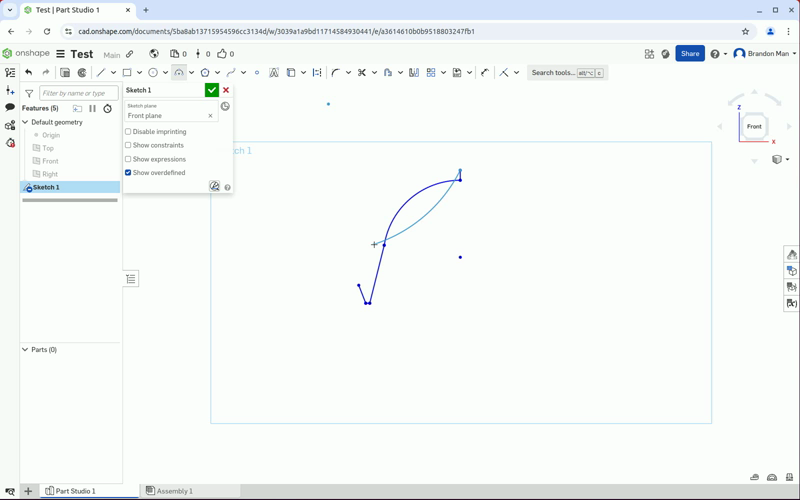
mouse_move(403, 191)
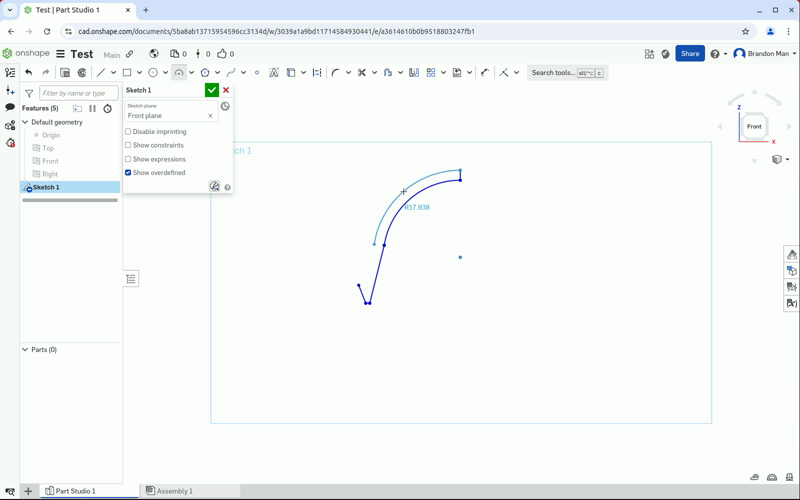
click(403, 191)
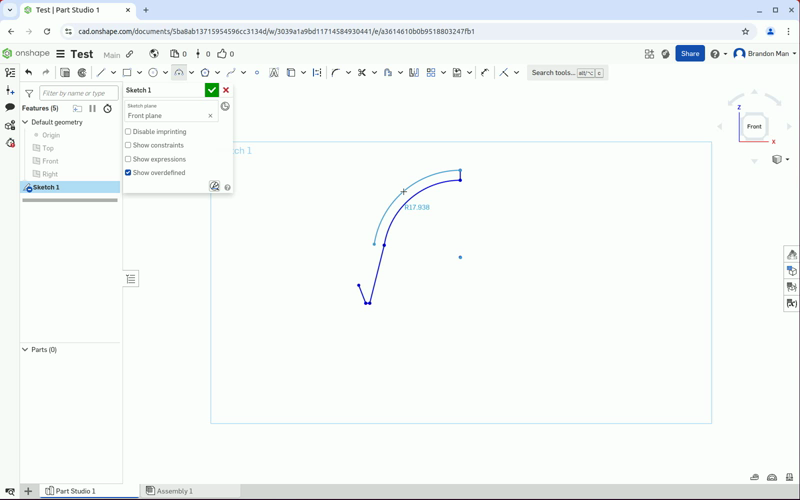
key_up(shift)
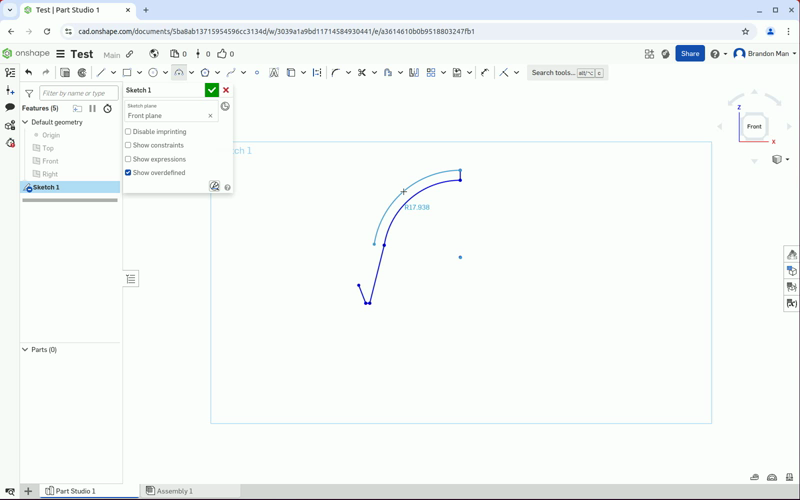
key(esc)
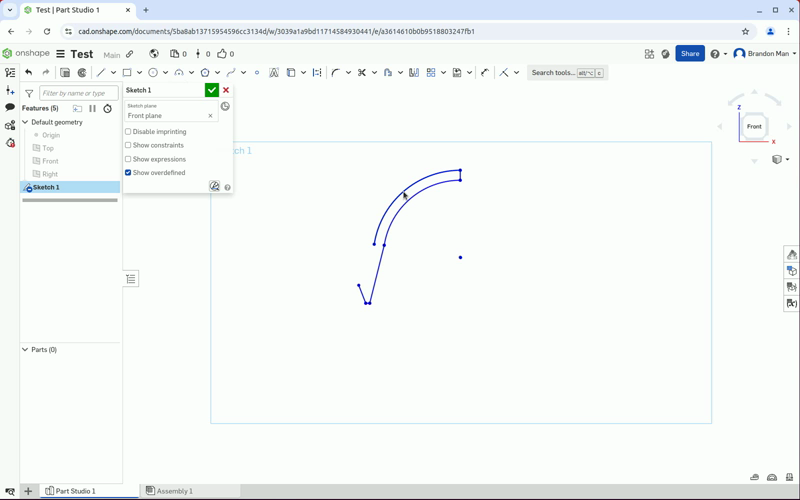
key(l)
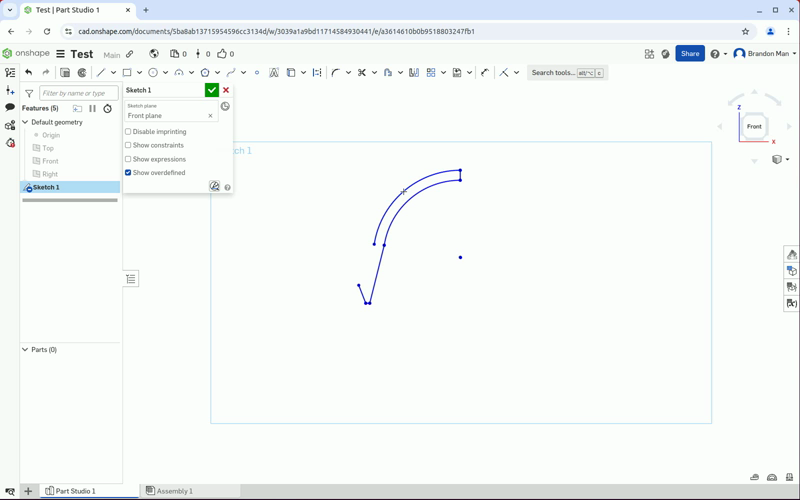
mouse_move(374, 244)
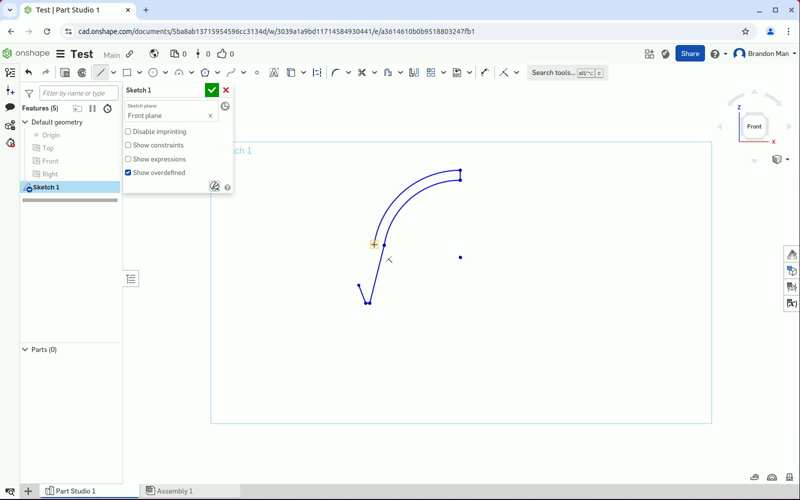
click(374, 244)
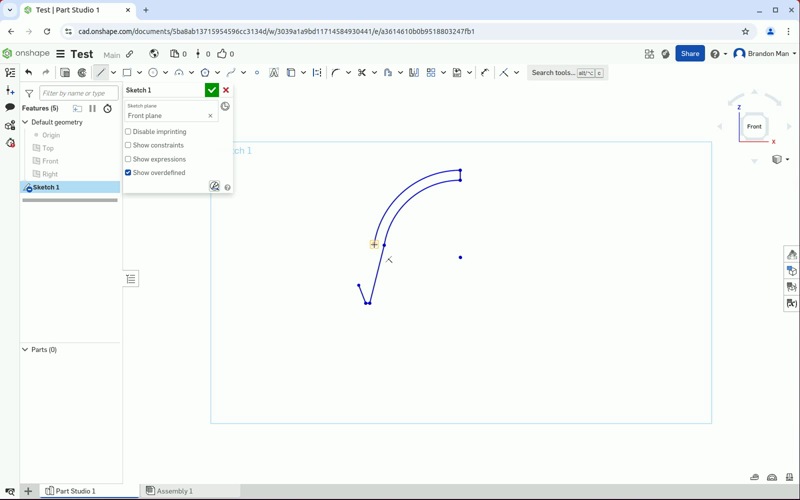
key_down(shift)
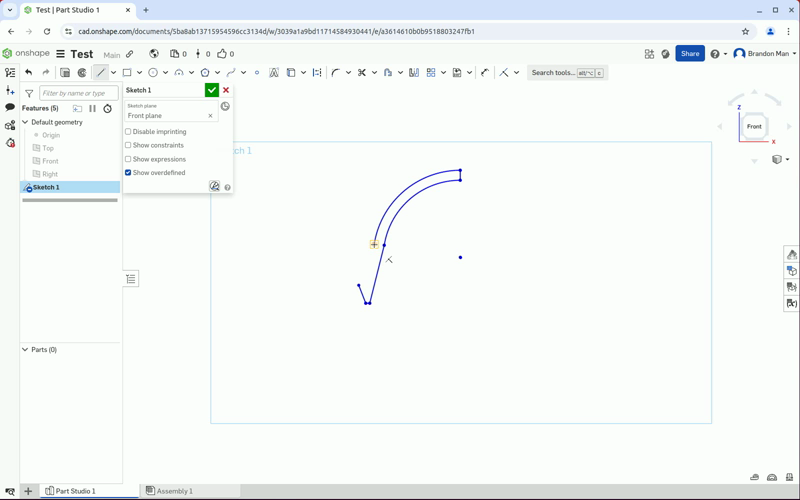
mouse_move(404, 244)
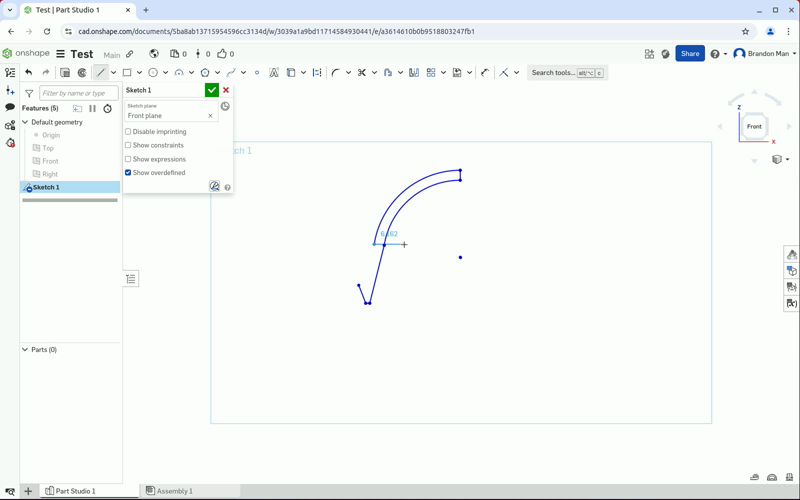
mouse_move(364, 282)
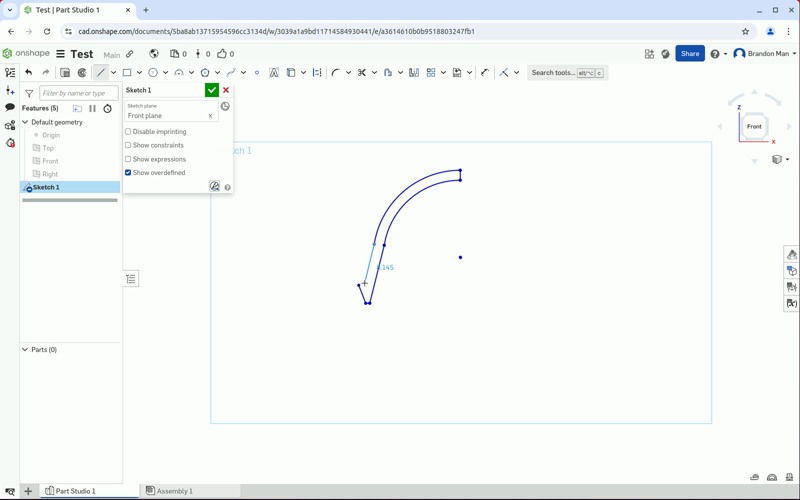
click(364, 282)
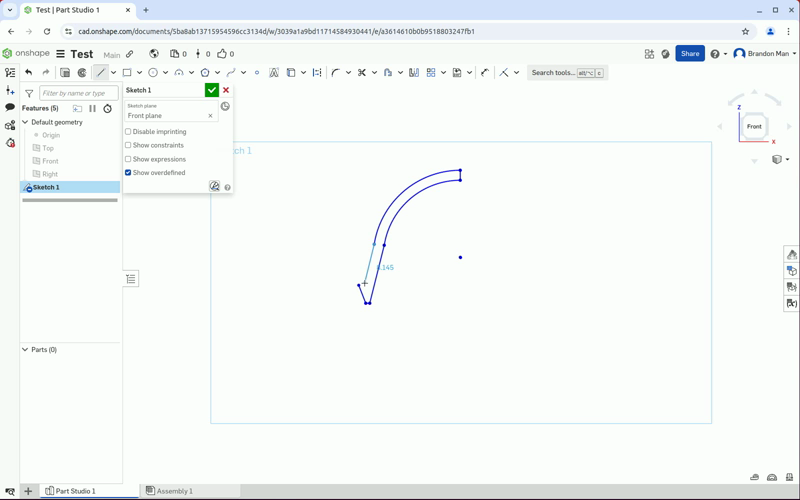
key_up(shift)
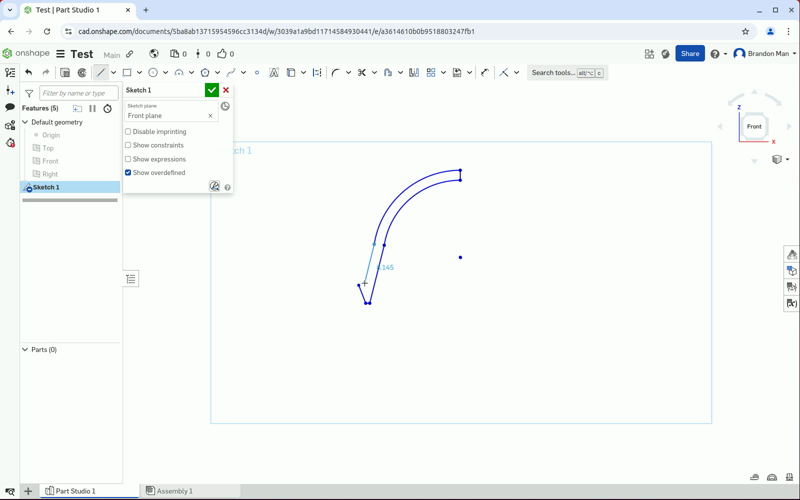
key_down(shift)
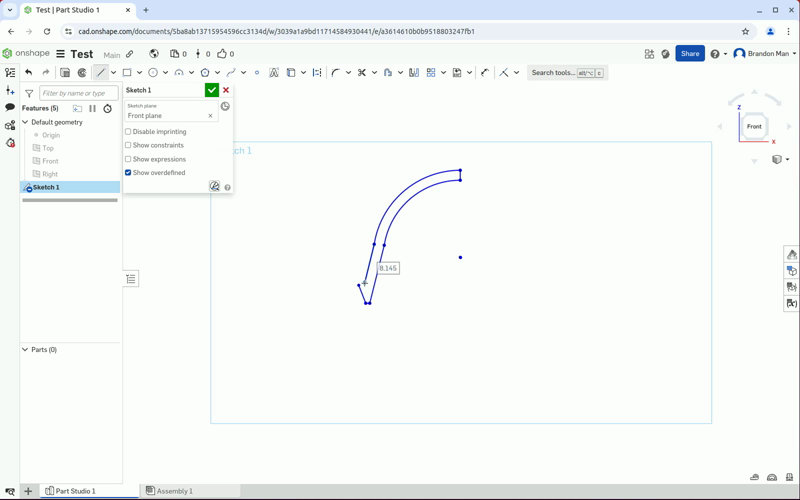
mouse_move(394, 282)
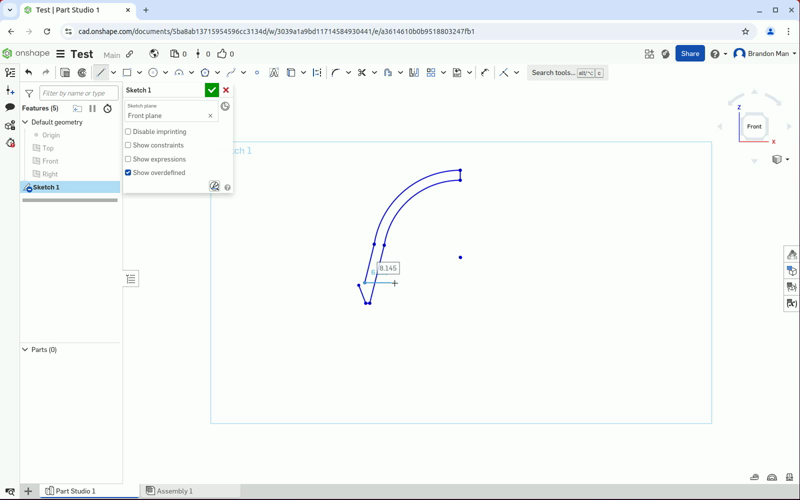
mouse_move(359, 281)
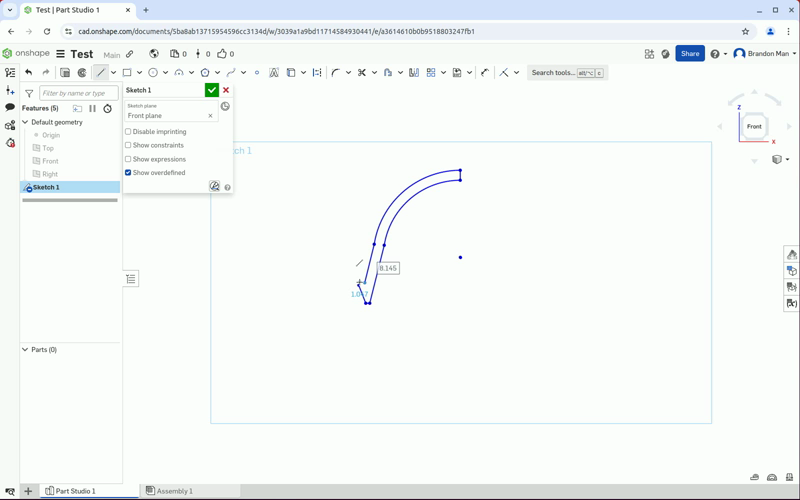
scroll(6)
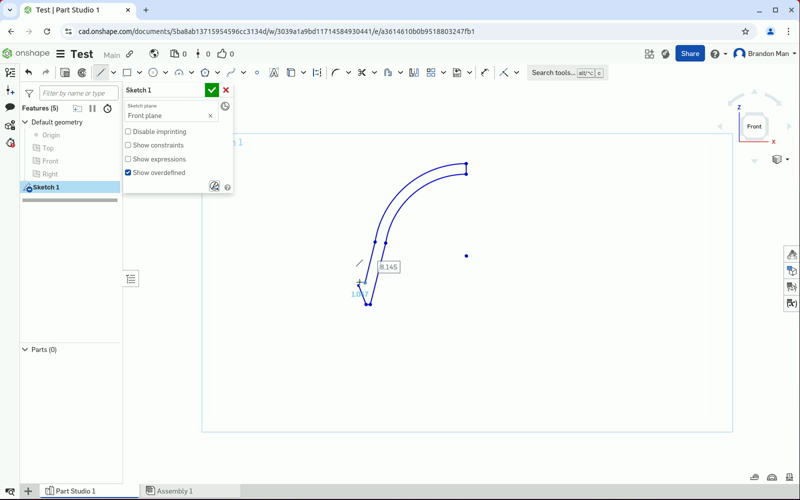
scroll(6)
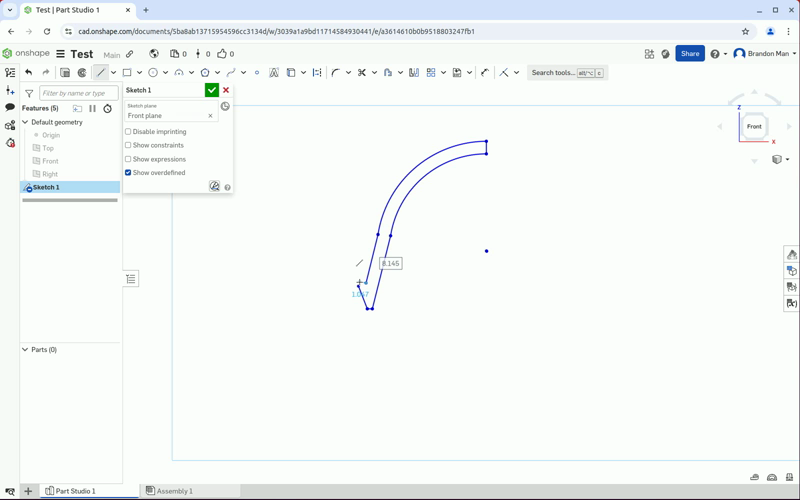
scroll(6)
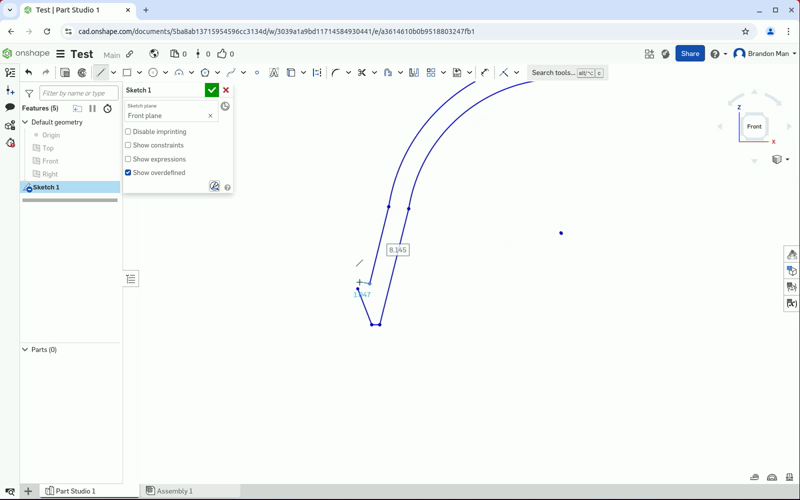
scroll(6)
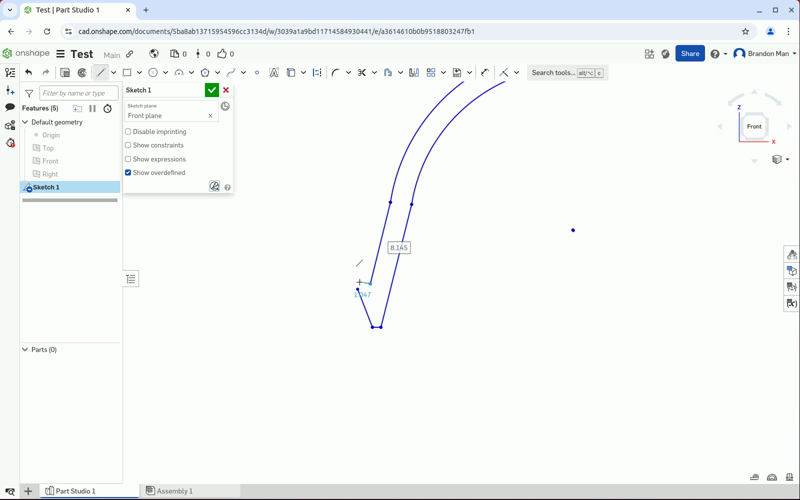
scroll(6)
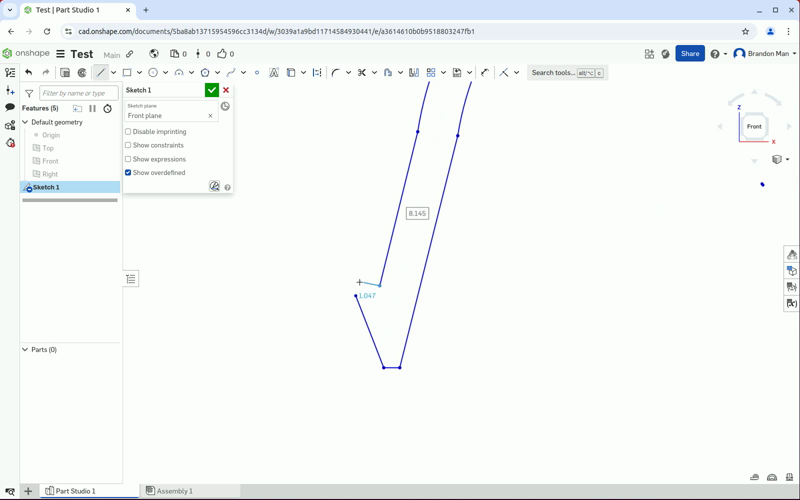
scroll(6)
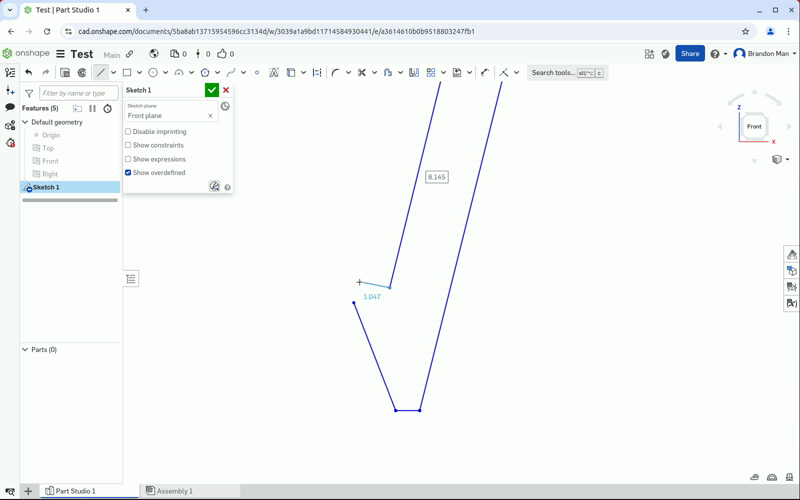
scroll(6)
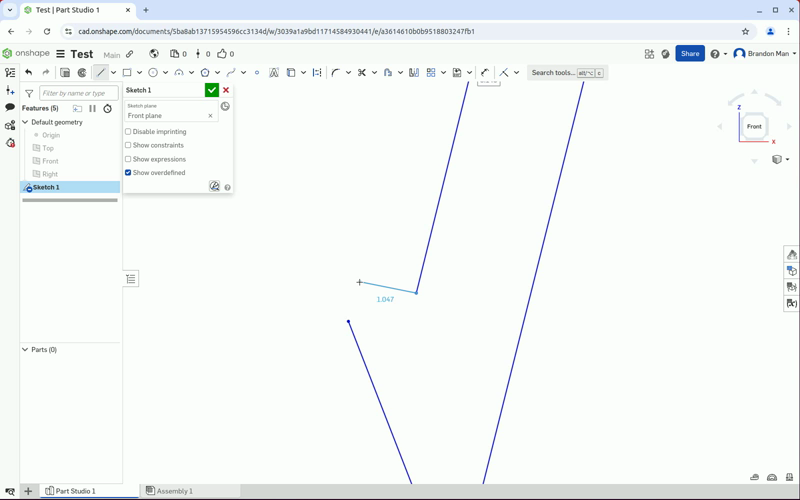
click(359, 281)
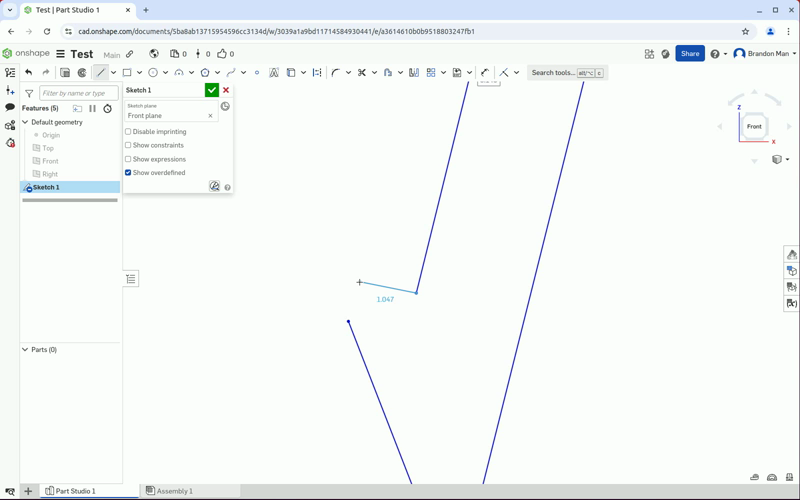
scroll(-6)
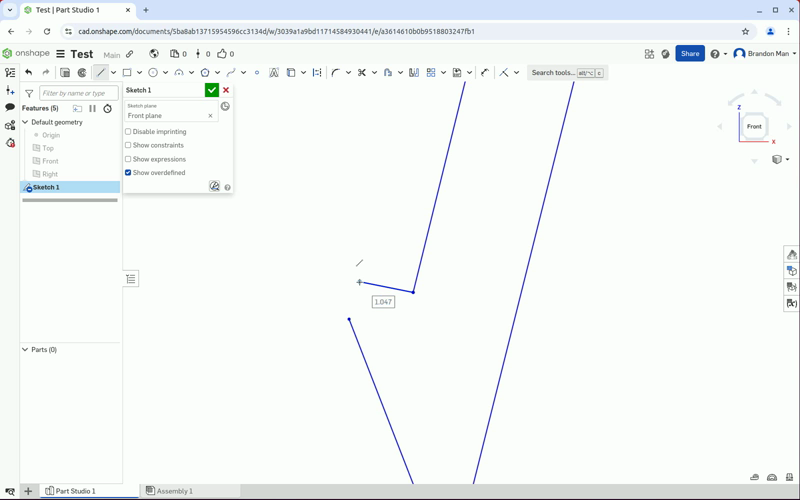
scroll(-6)
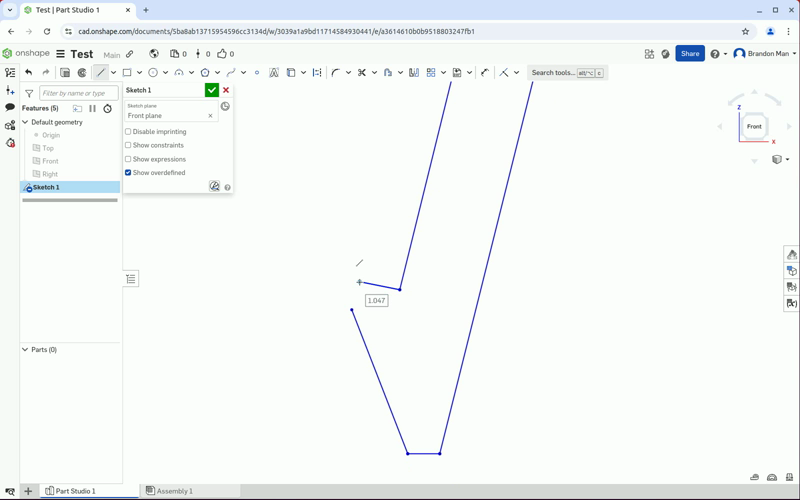
scroll(-6)
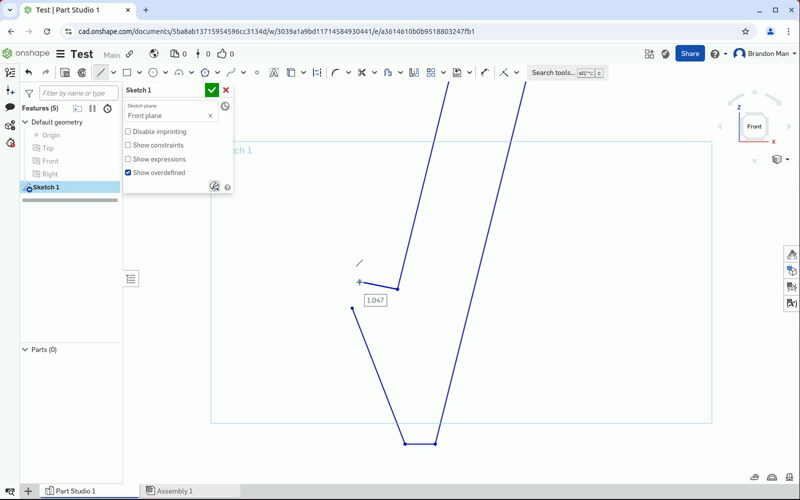
scroll(-6)
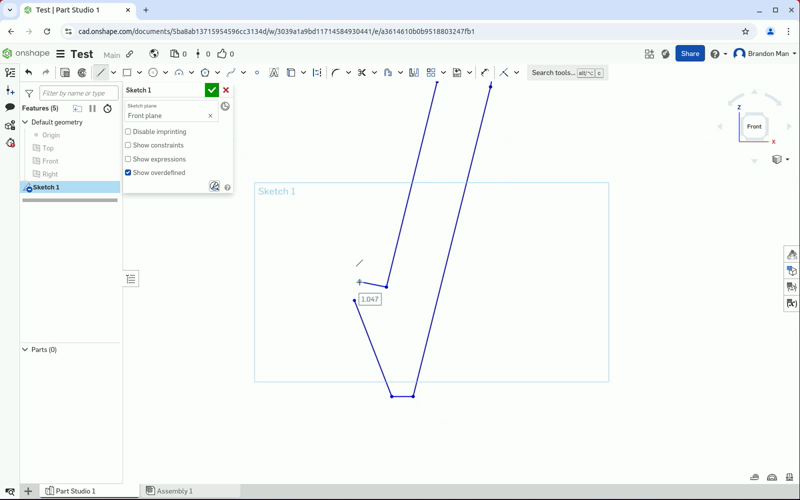
scroll(-6)
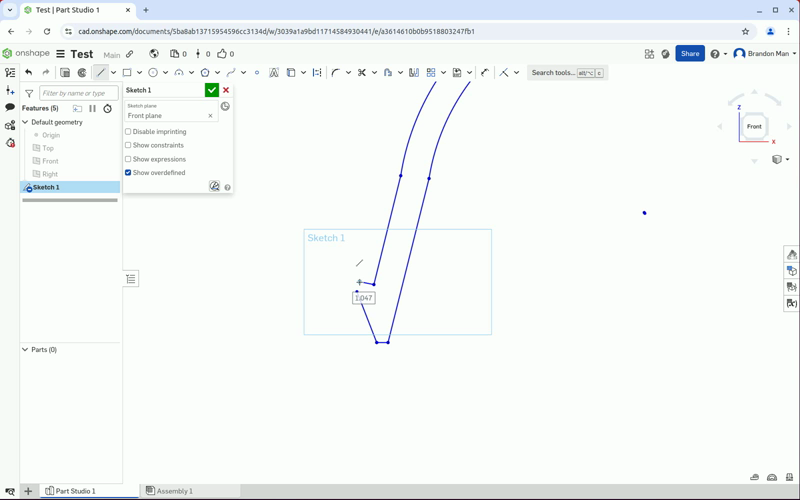
scroll(-6)
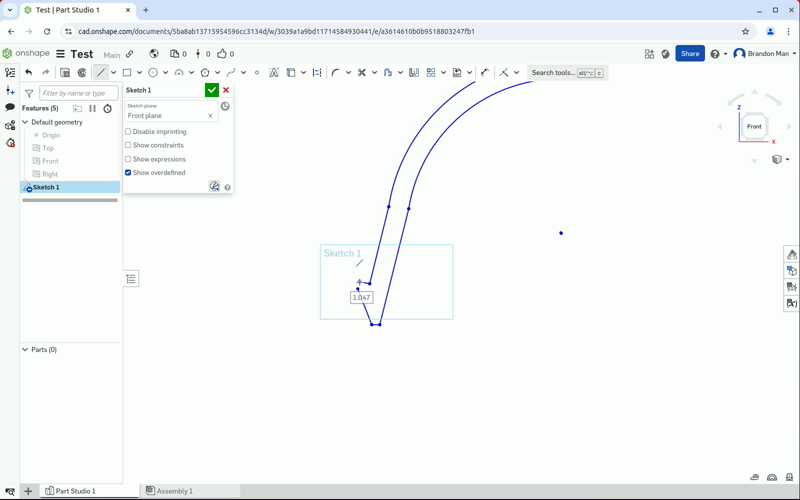
scroll(-6)
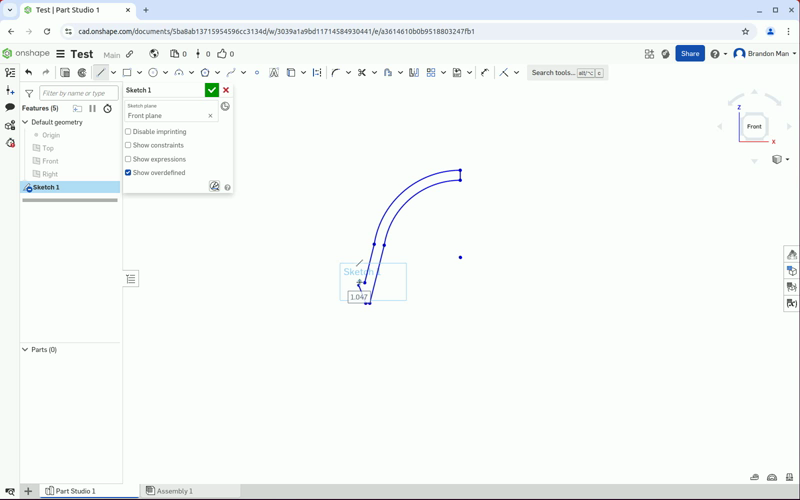
key_up(shift)
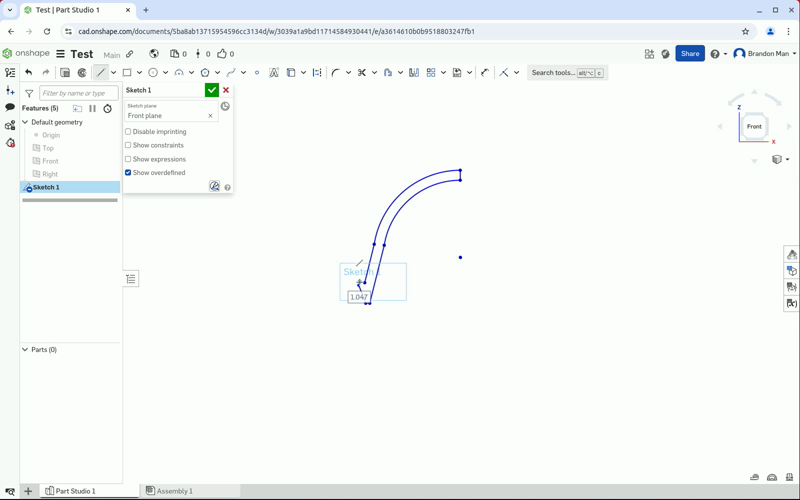
mouse_move(389, 281)
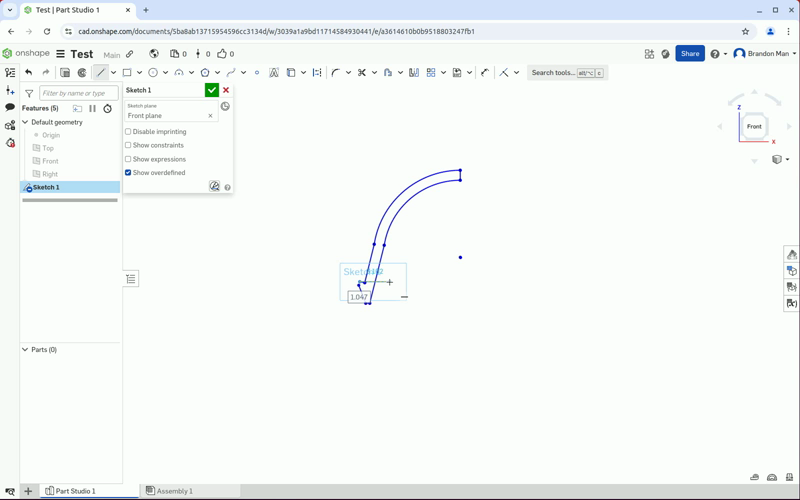
key_down(shift)
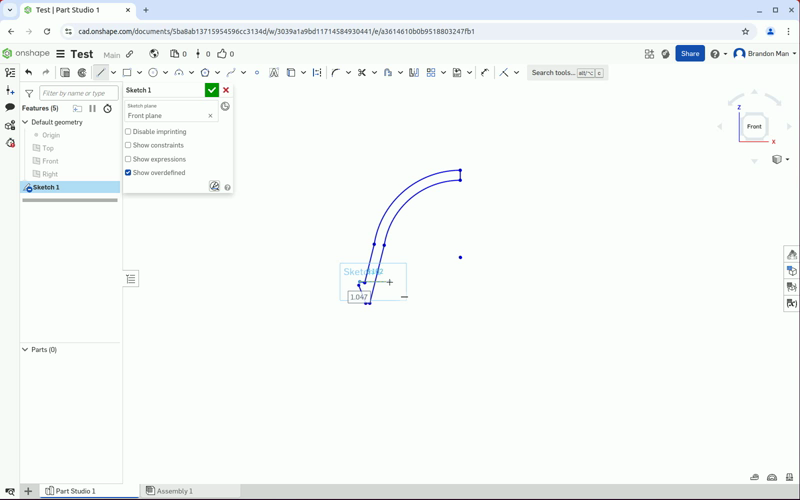
mouse_move(358, 285)
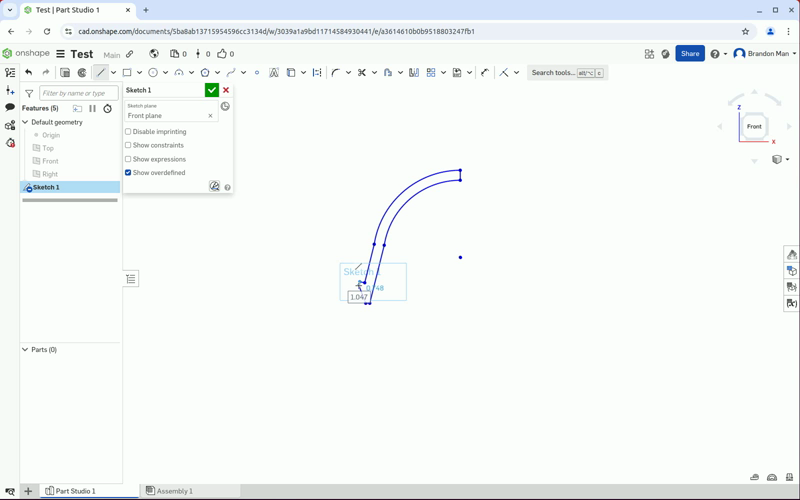
scroll(6)
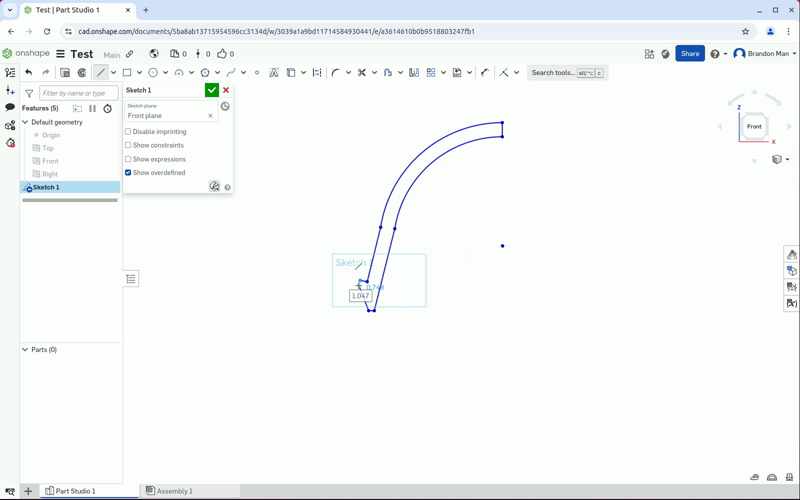
scroll(6)
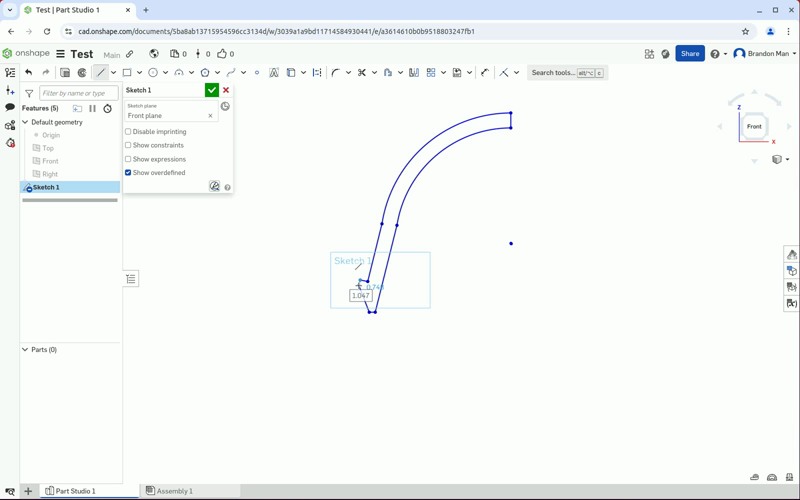
scroll(6)
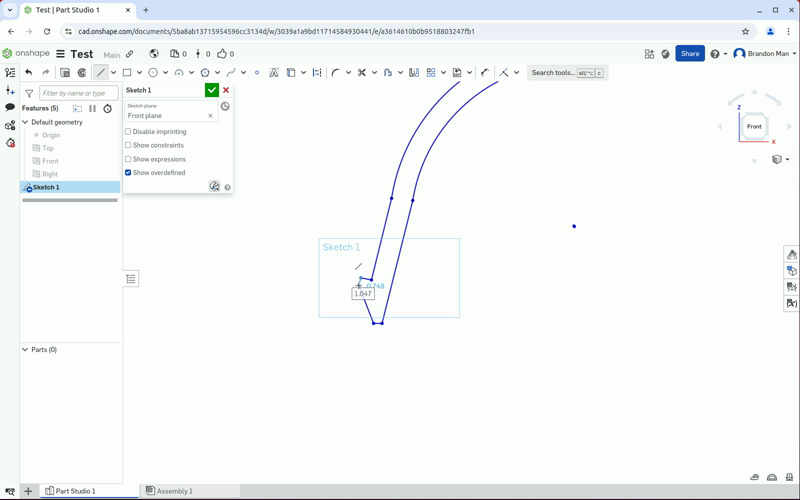
scroll(6)
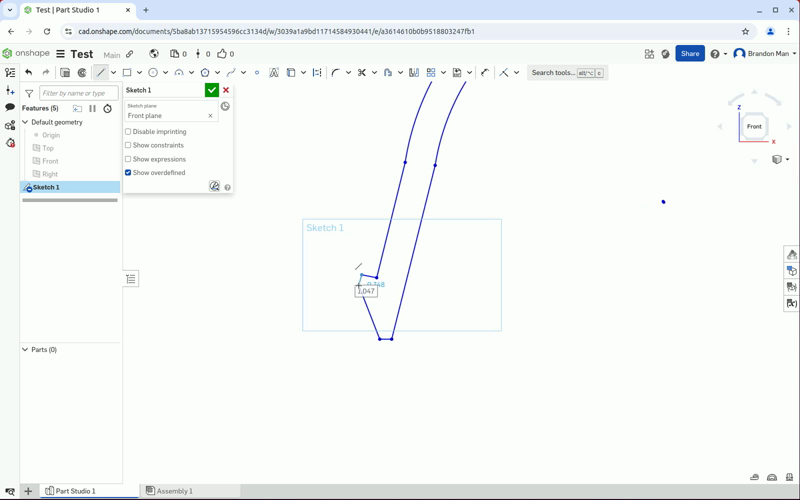
scroll(6)
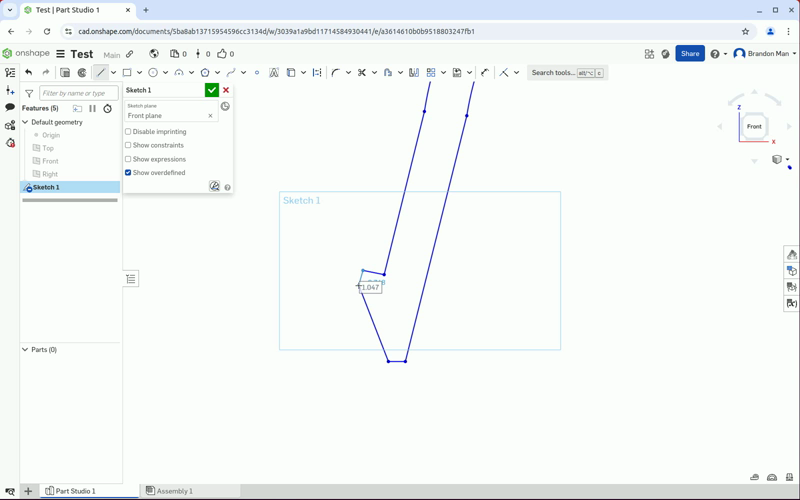
scroll(6)
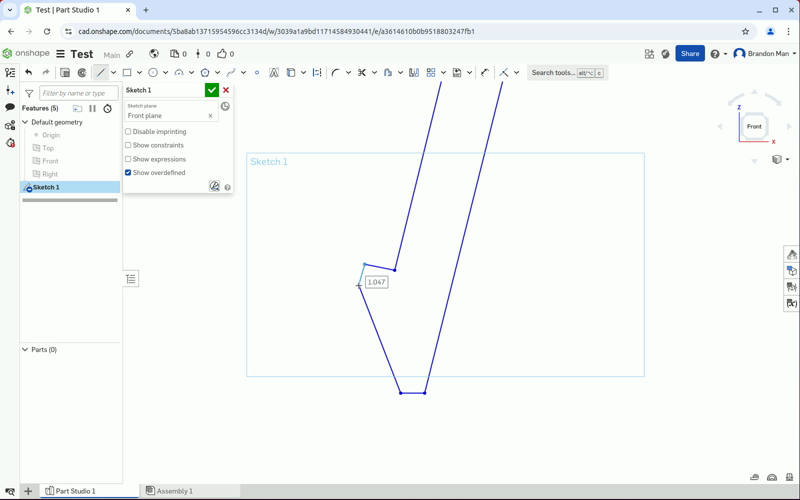
scroll(6)
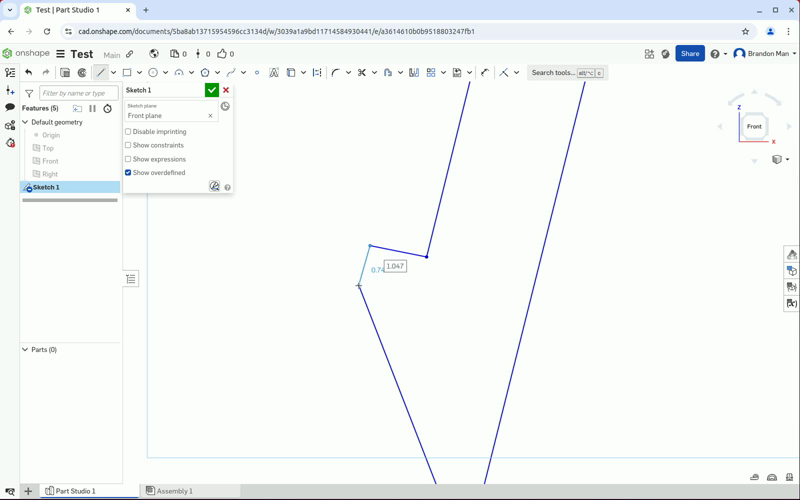
key_up(shift)
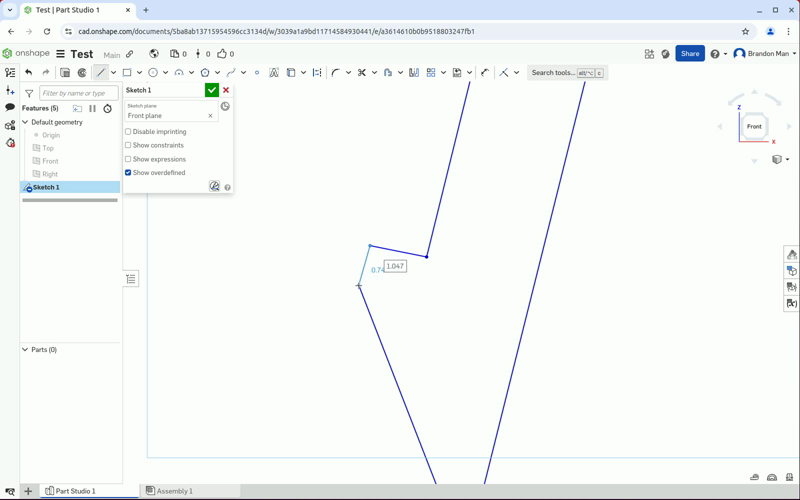
click(358, 285)
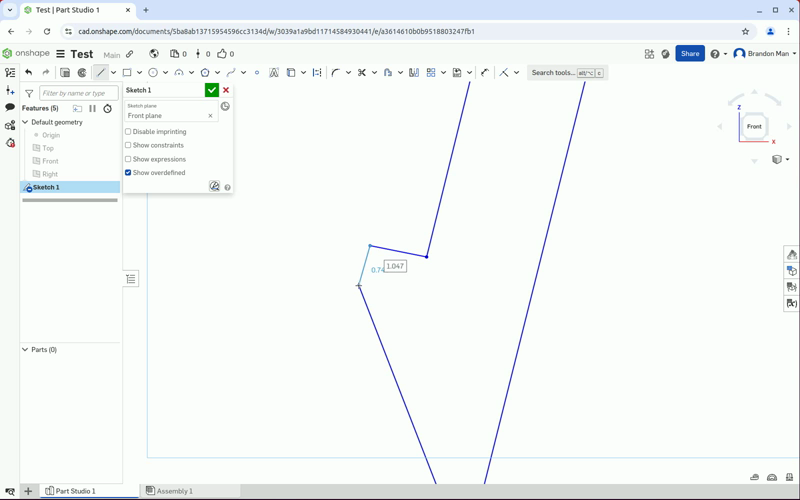
scroll(-6)
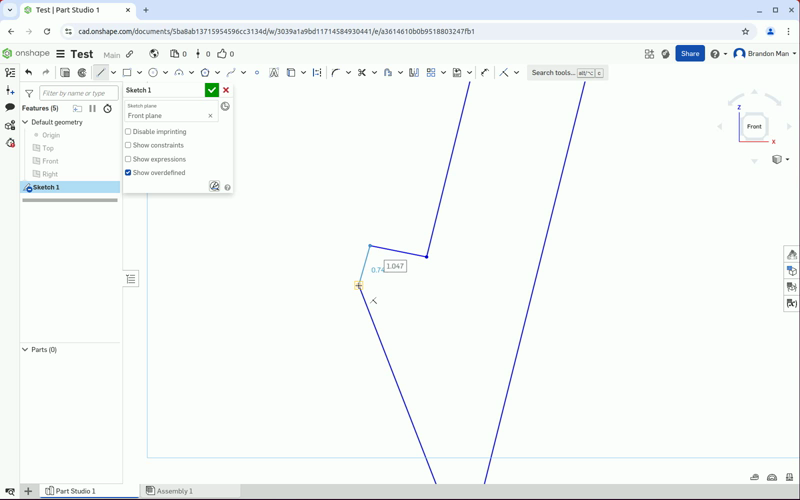
scroll(-6)
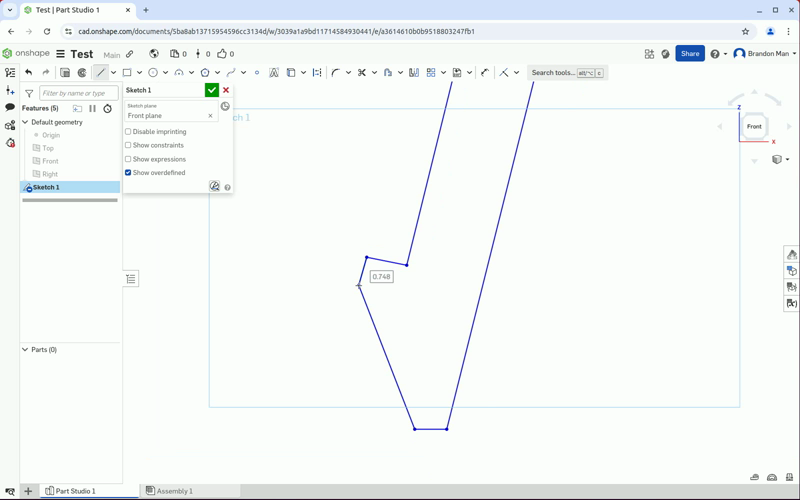
scroll(-6)
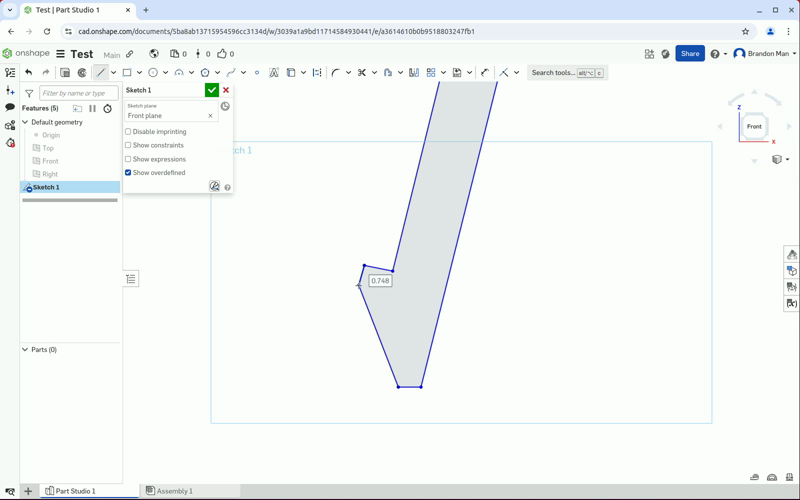
scroll(-6)
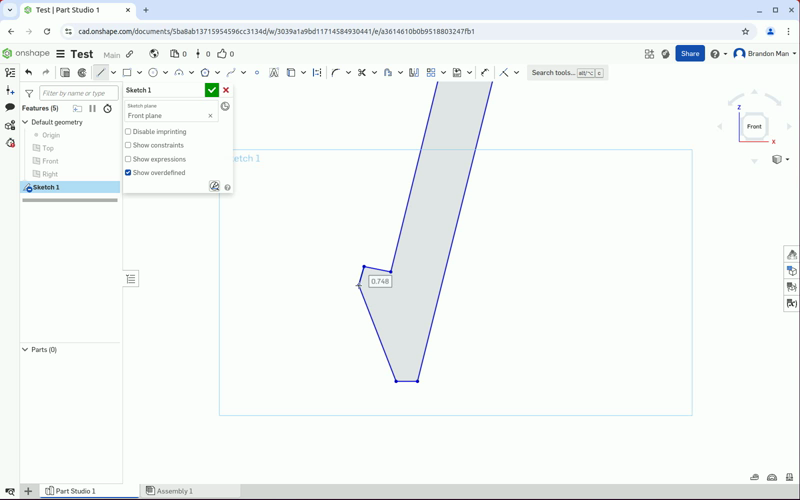
scroll(-6)
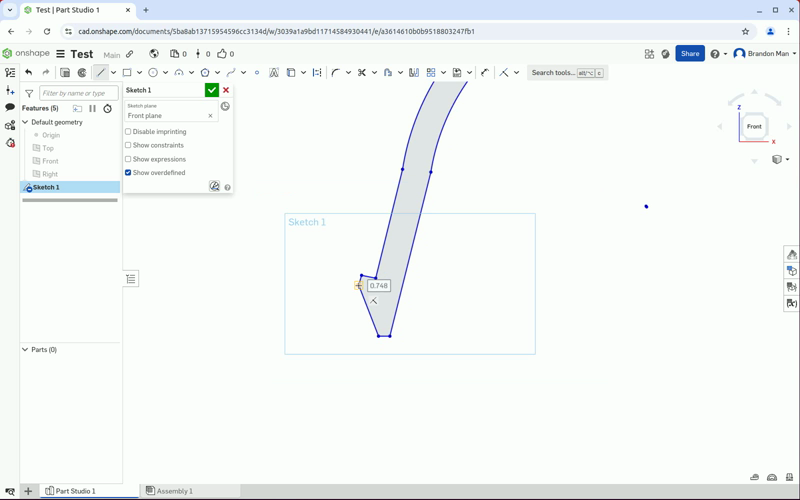
scroll(-6)
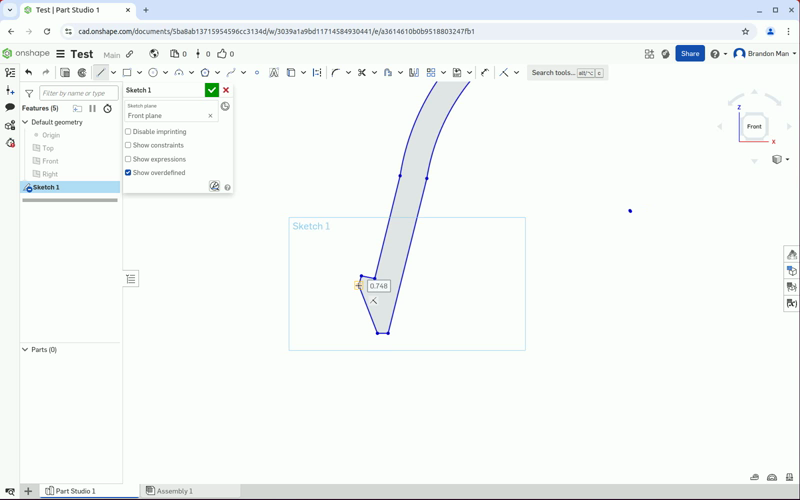
scroll(-6)
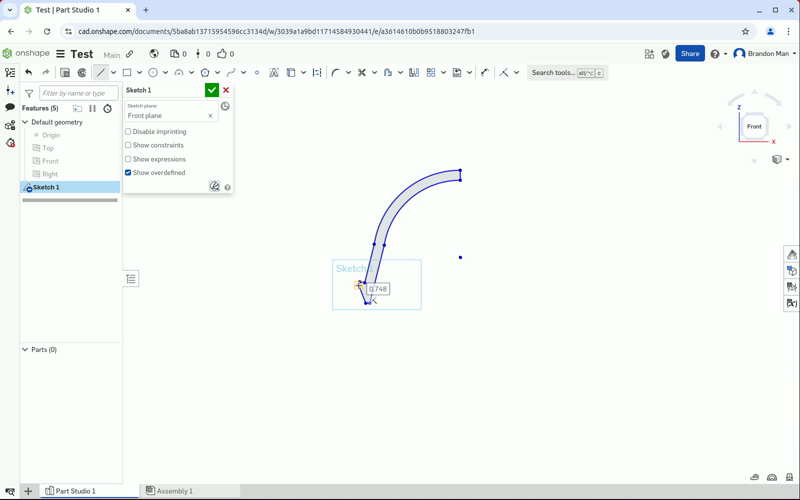
key(esc)
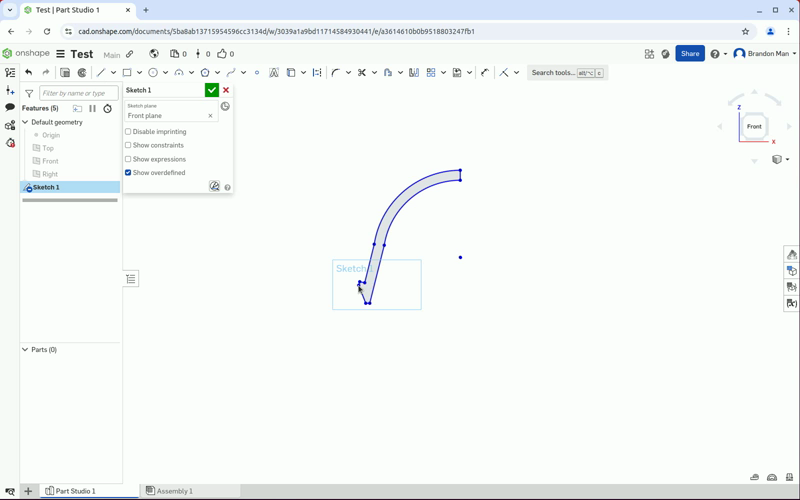
mouse_move(374, 252)
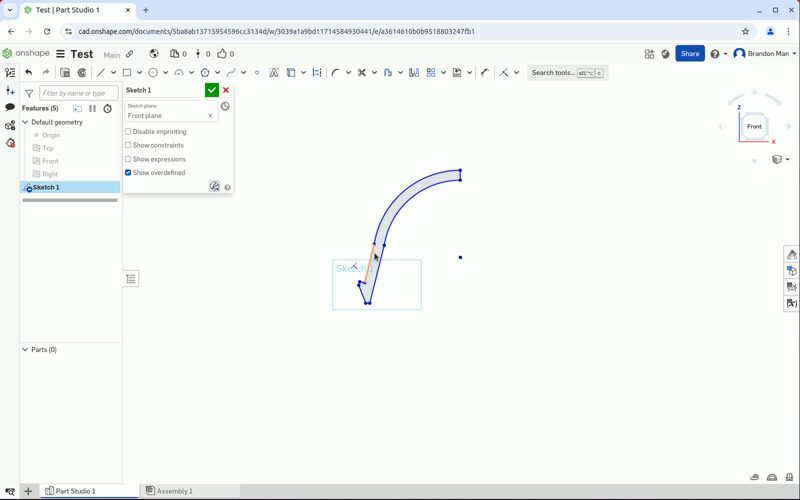
scroll(6)
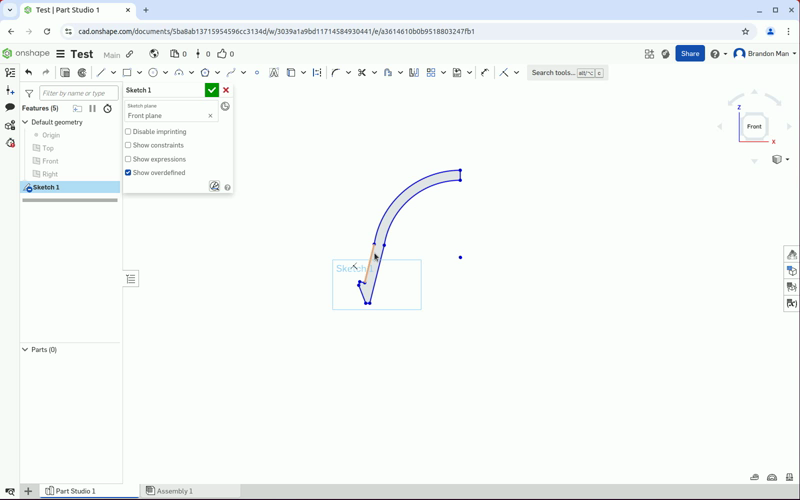
scroll(6)
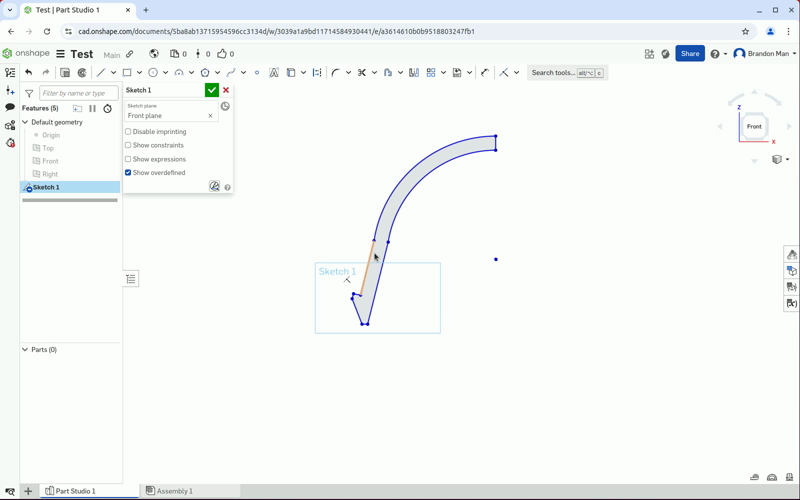
scroll(6)
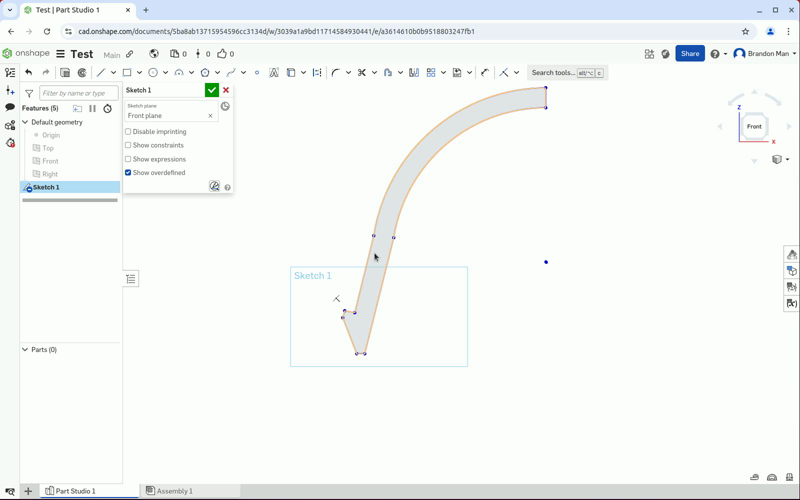
scroll(6)
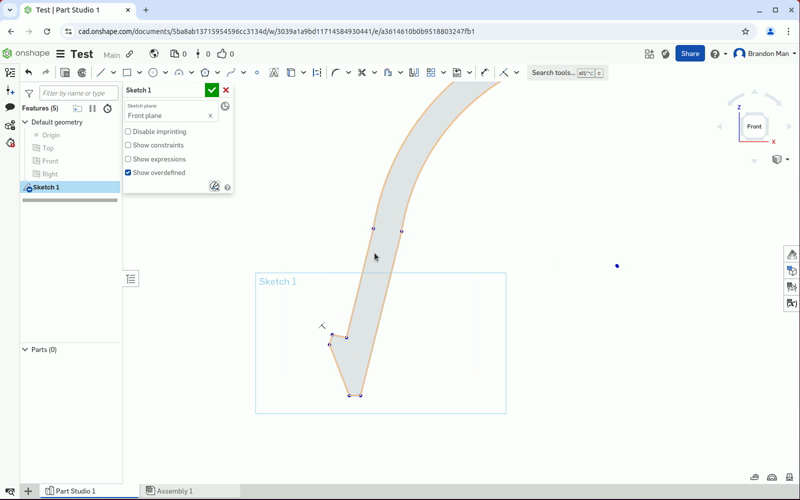
scroll(6)
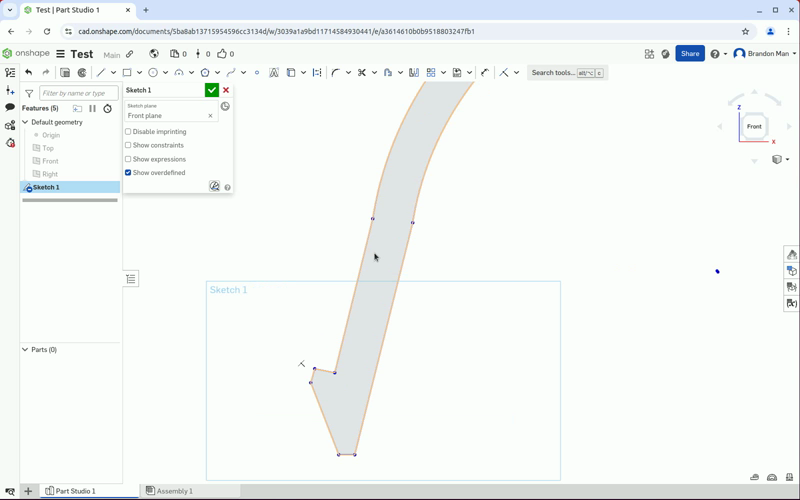
scroll(6)
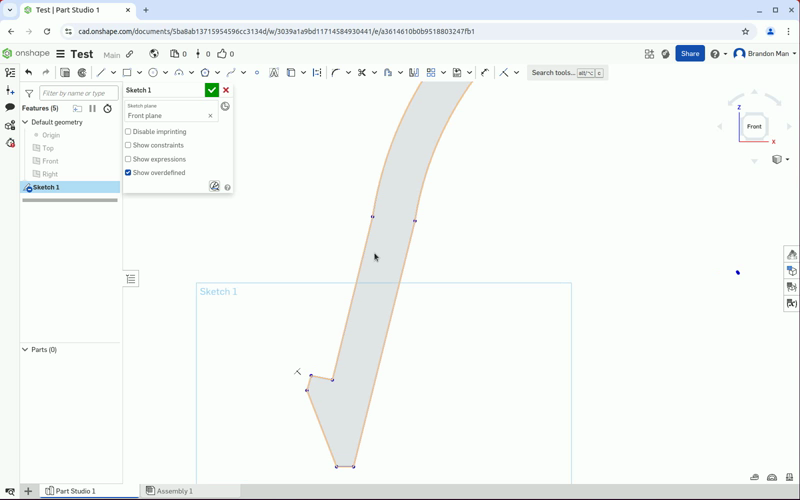
scroll(6)
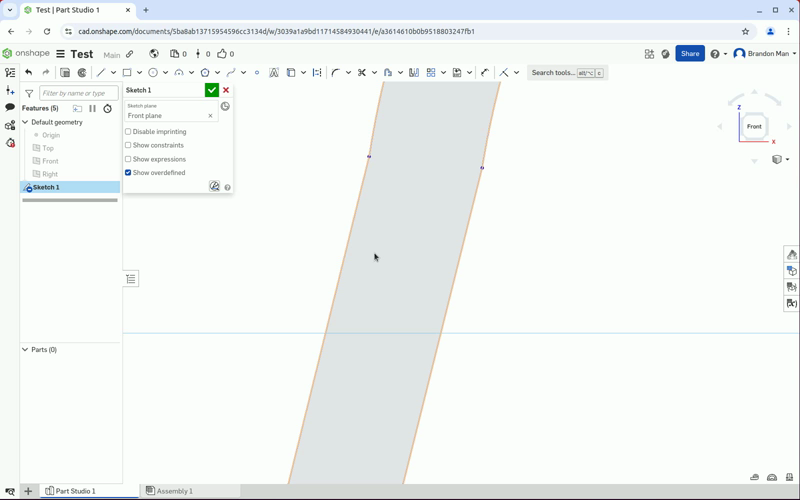
click(374, 252)
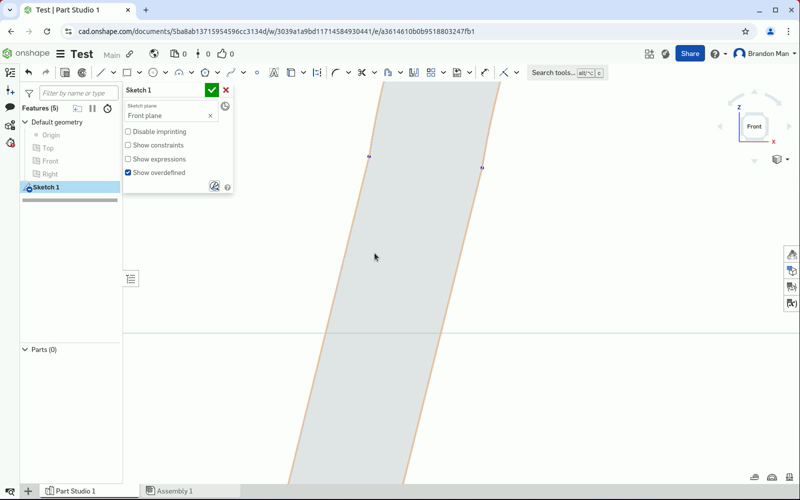
scroll(-6)
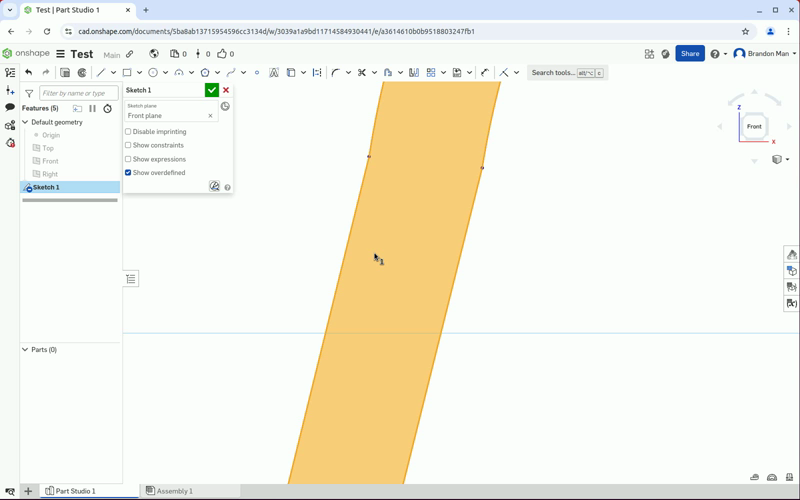
scroll(-6)
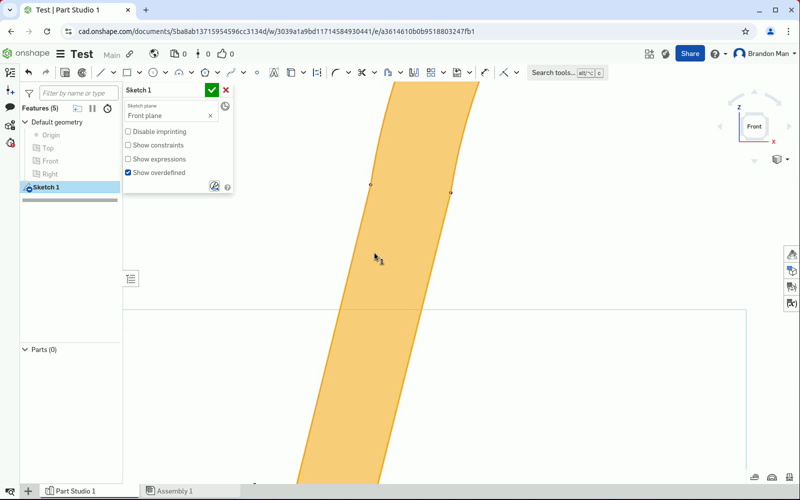
scroll(-6)
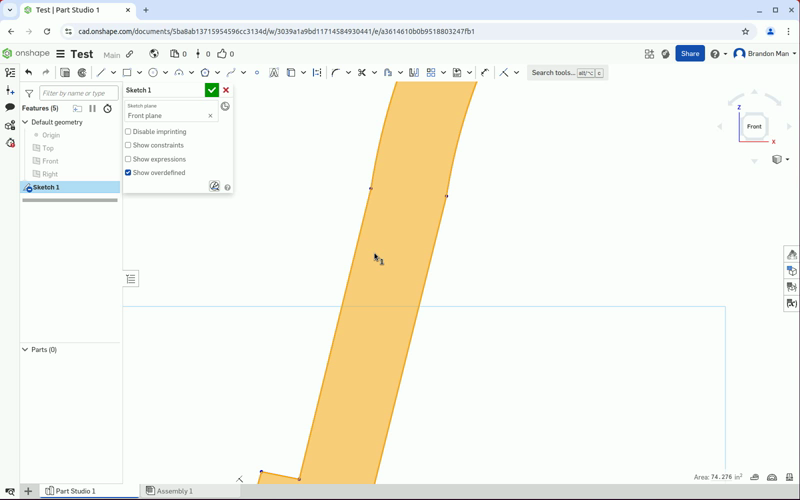
scroll(-6)
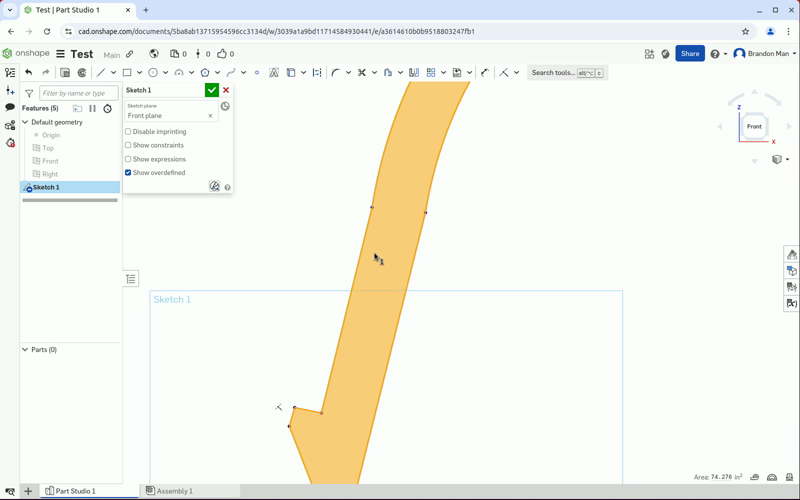
scroll(-6)
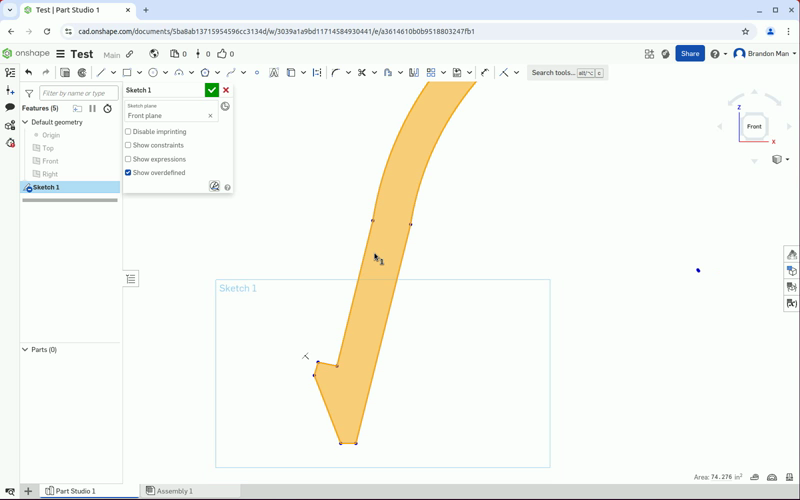
scroll(-6)
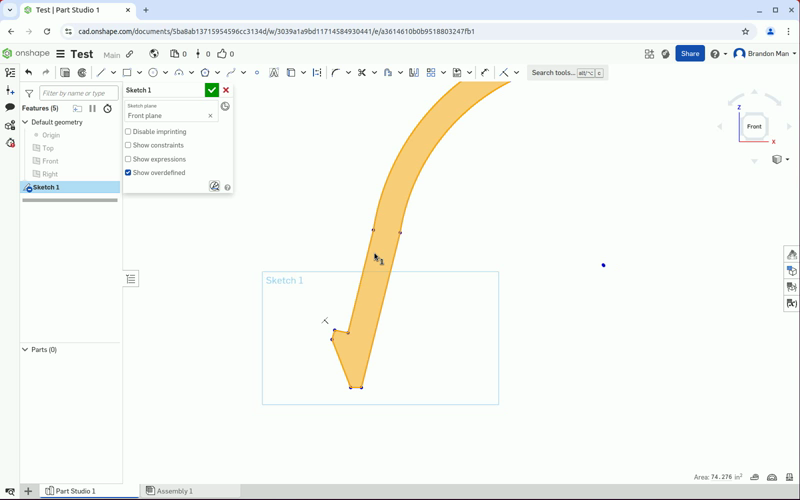
scroll(-6)
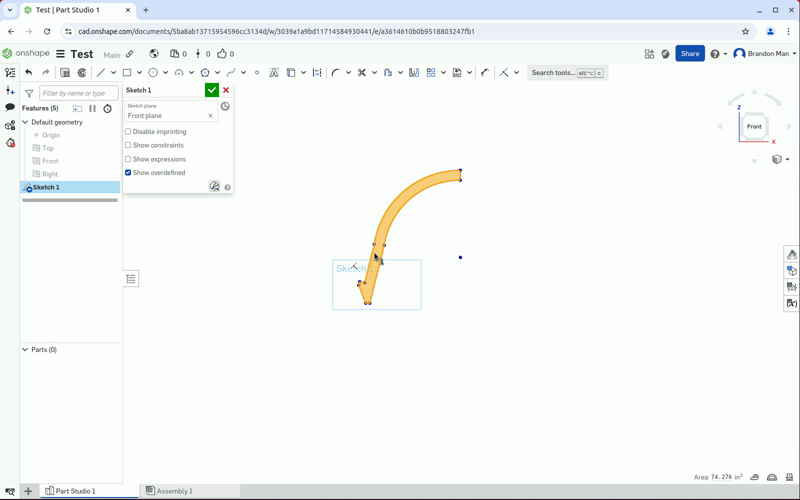
mouse_move(73, 352)
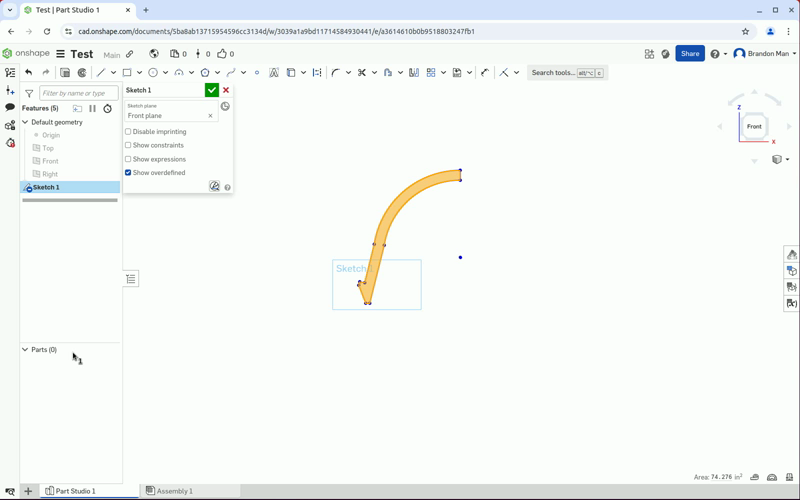
key(shift+y)
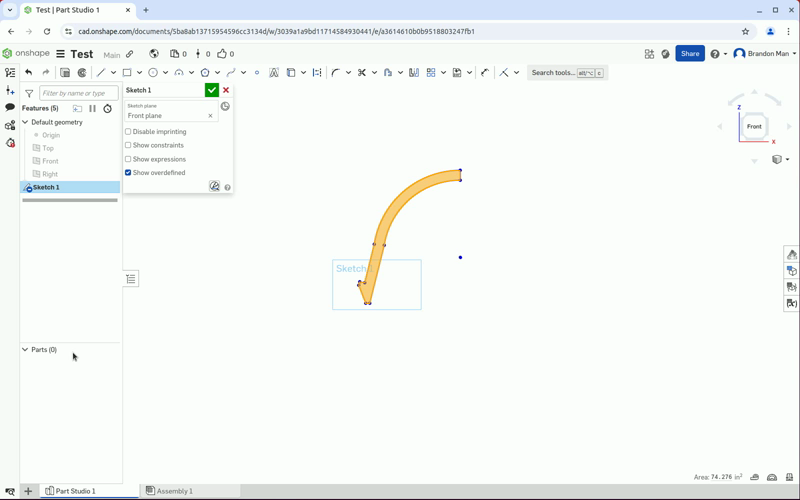
key(shift+e)
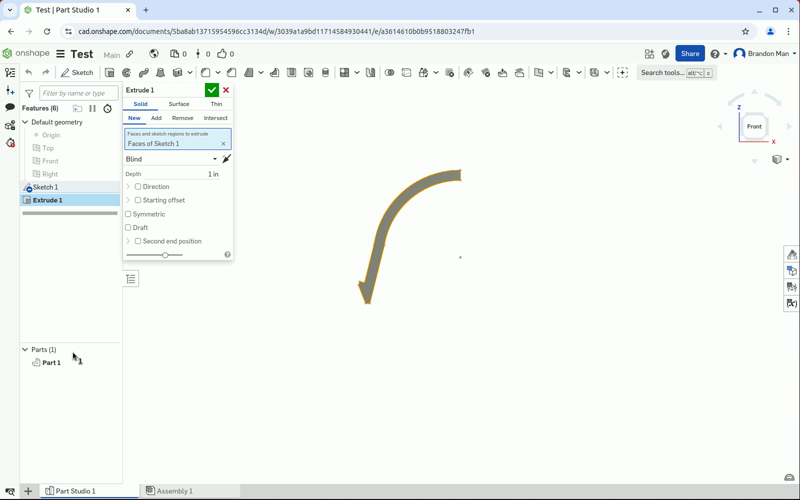
mouse_move(143, 106)
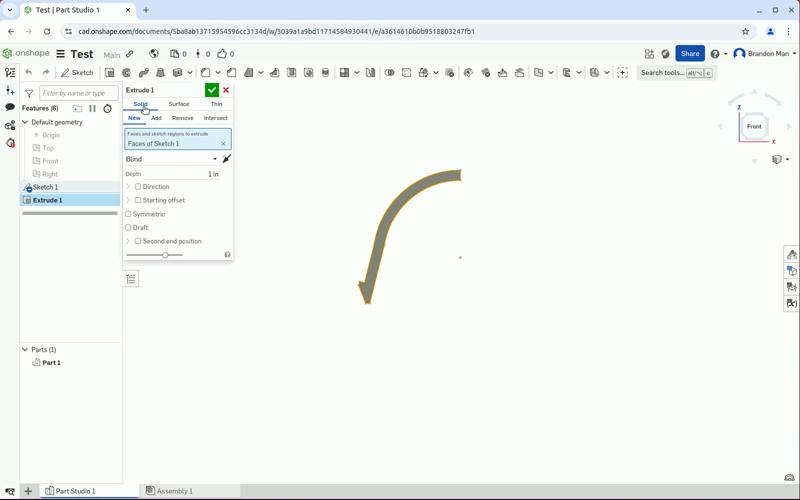
click(143, 106)
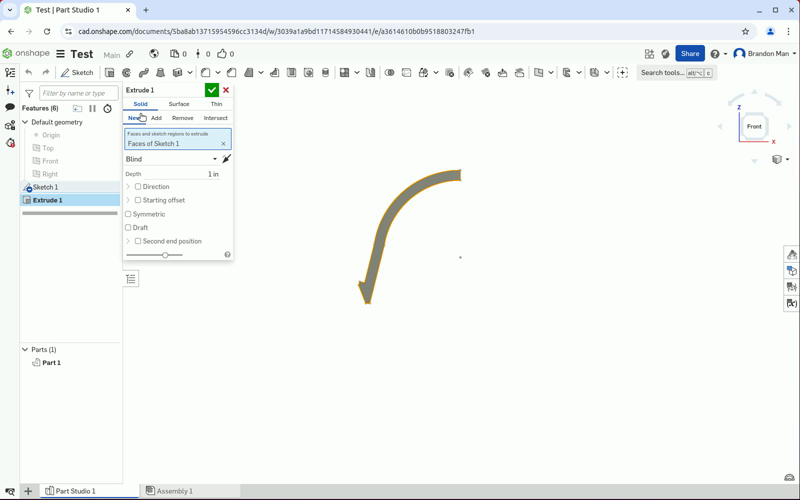
mouse_move(137, 120)
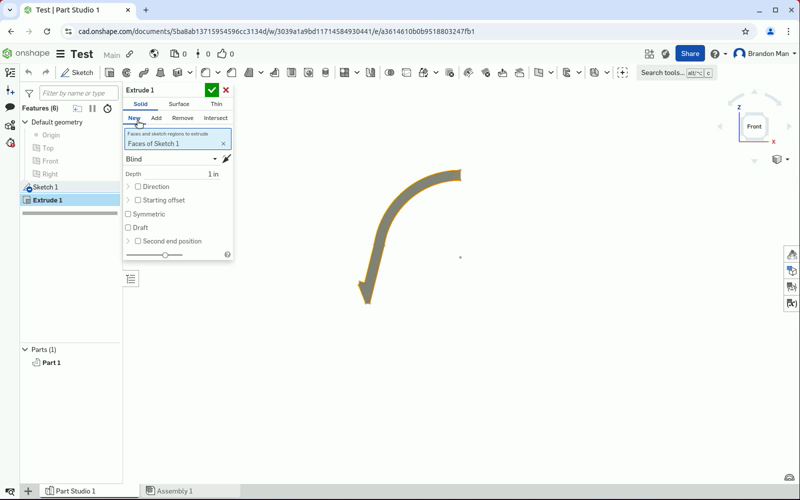
click(137, 120)
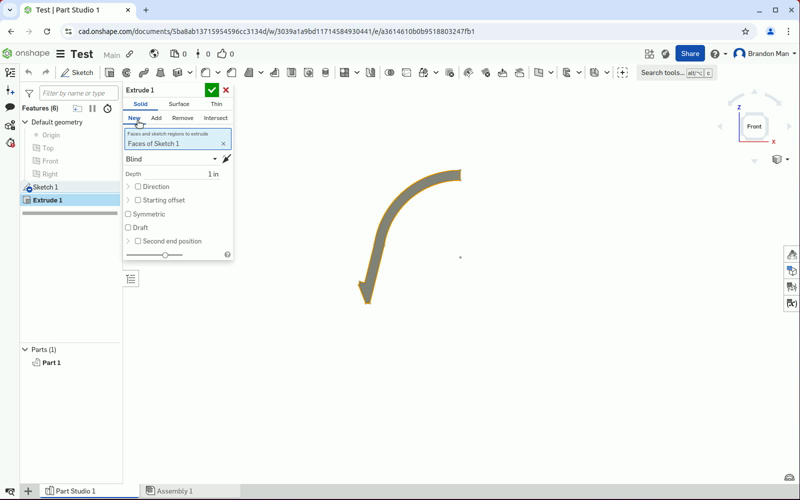
key(tab, 4)
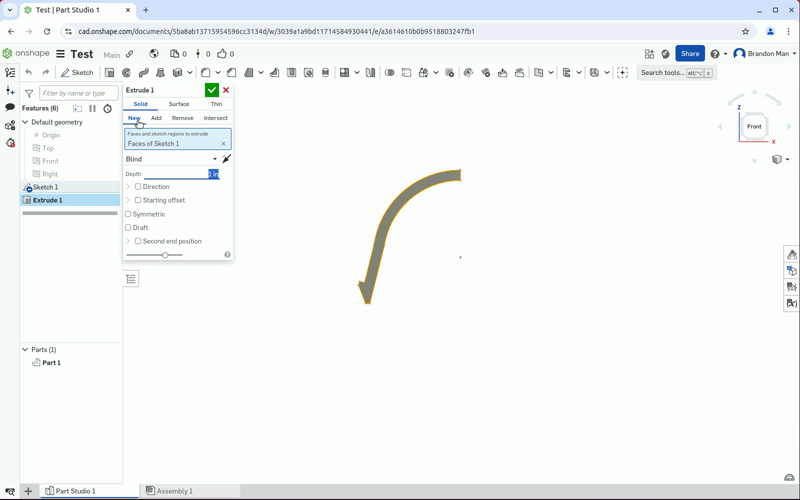
text(7.462)
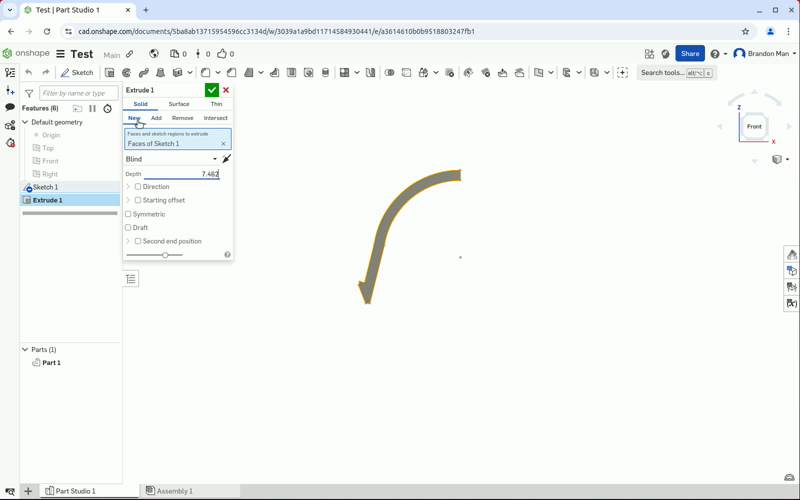
key(enter)
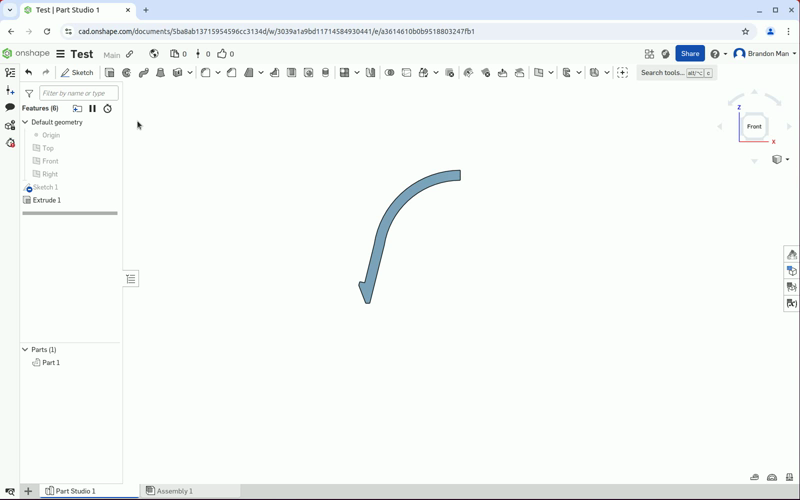
key(shift+h)
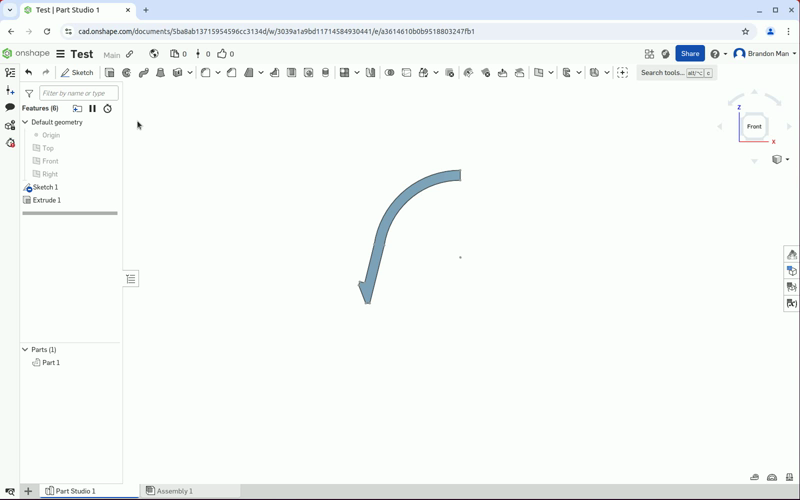
key(shift+h)
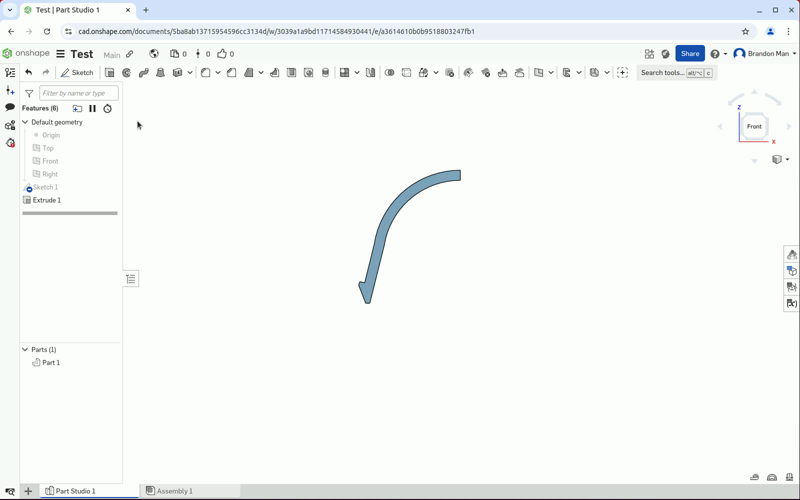
mouse_move(73, 189)
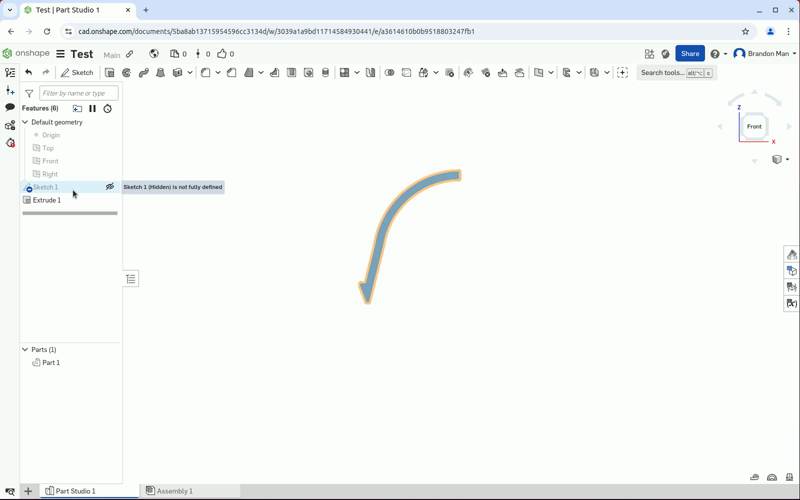
click(73, 189)
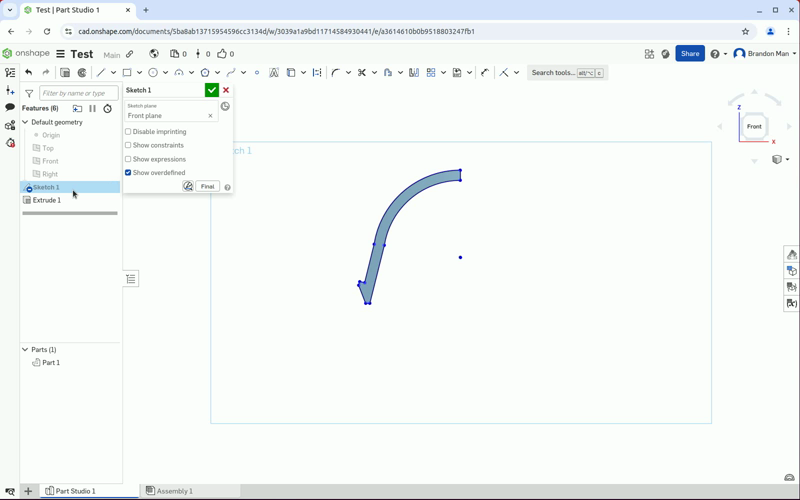
mouse_move(229, 92)
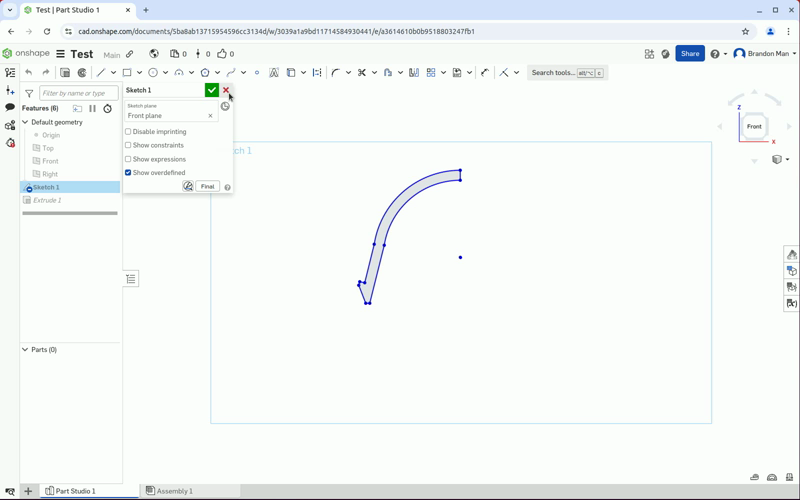
click(229, 92)
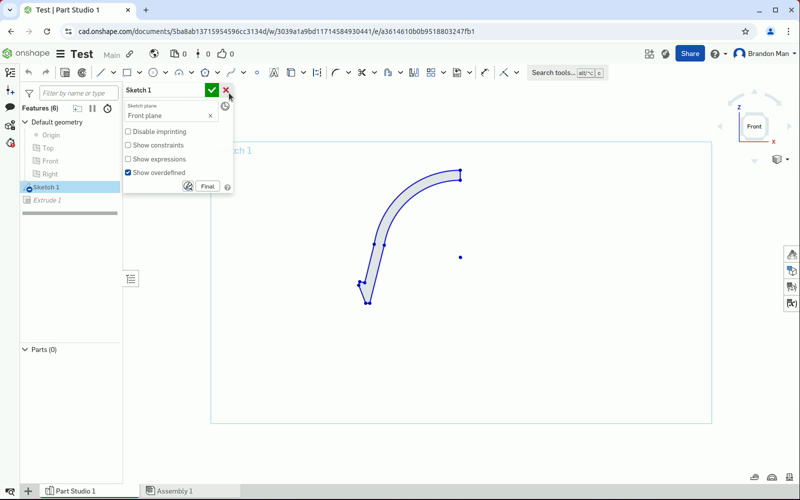
key(shift+s)
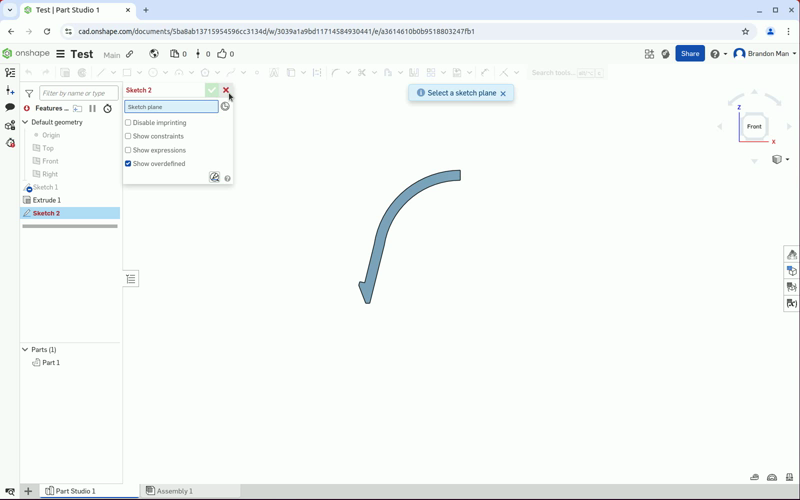
mouse_move(73, 163)
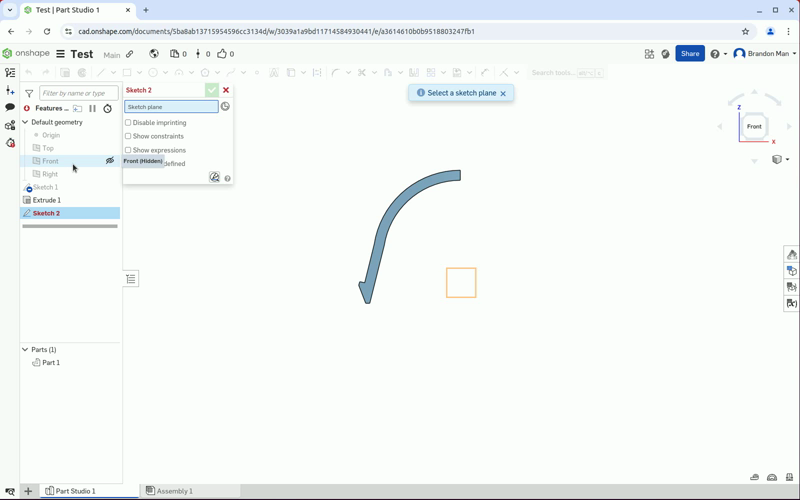
click(73, 163)
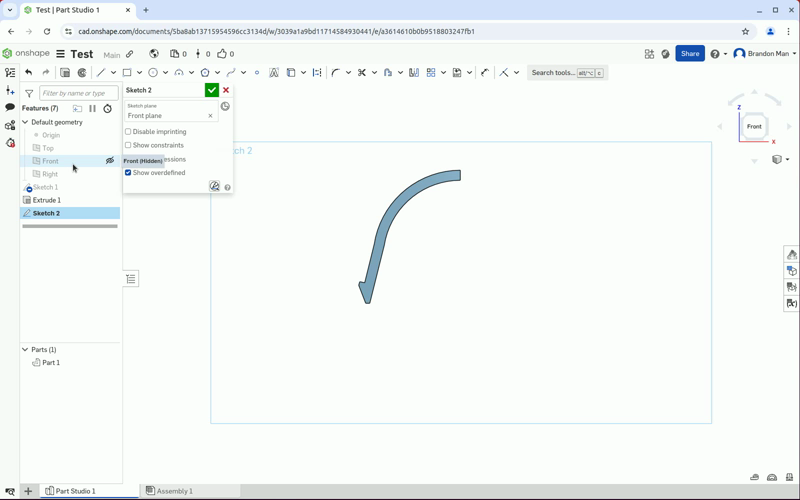
mouse_move(73, 352)
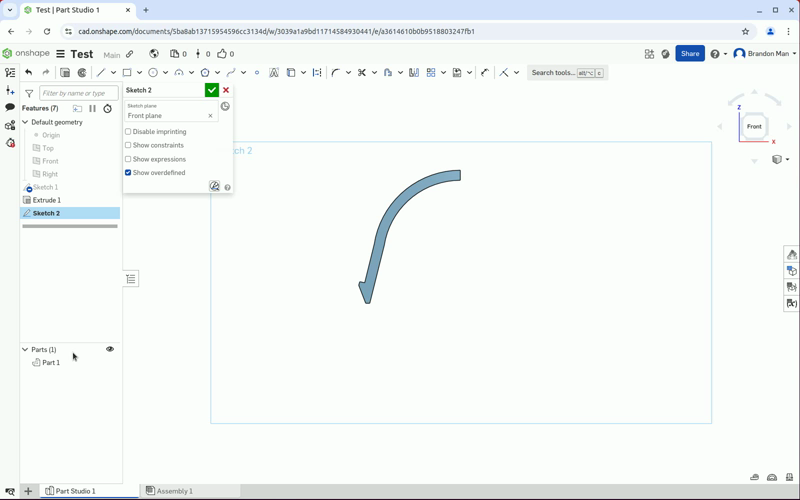
key(y)
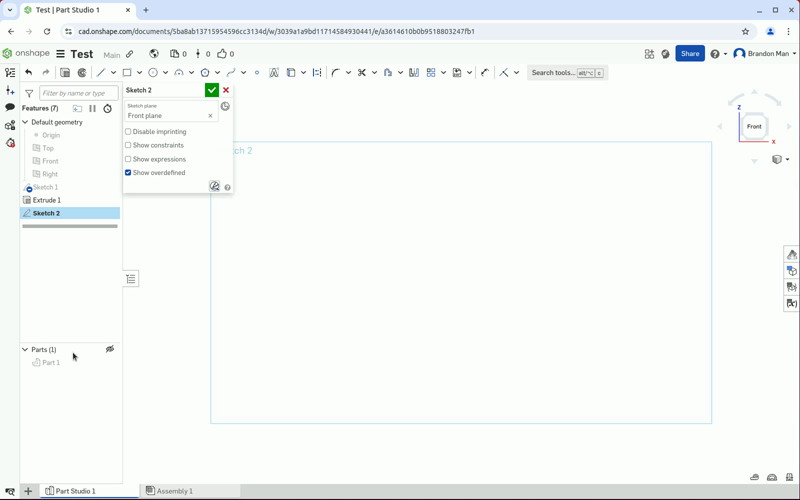
key(a)
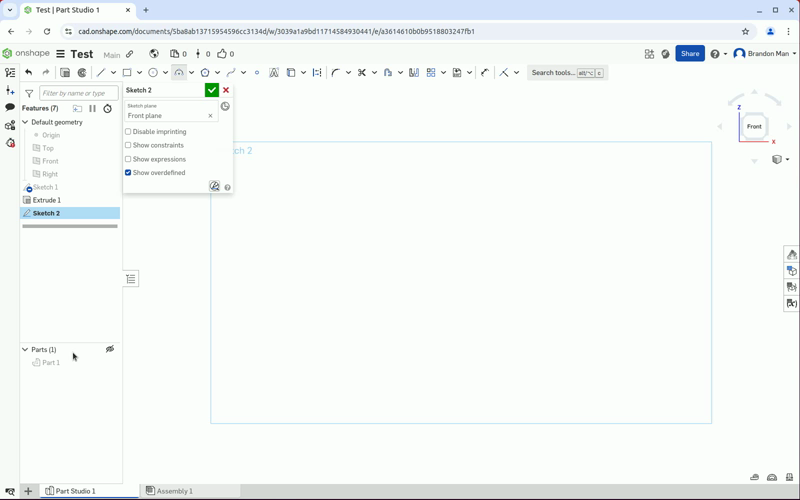
key_down(shift)
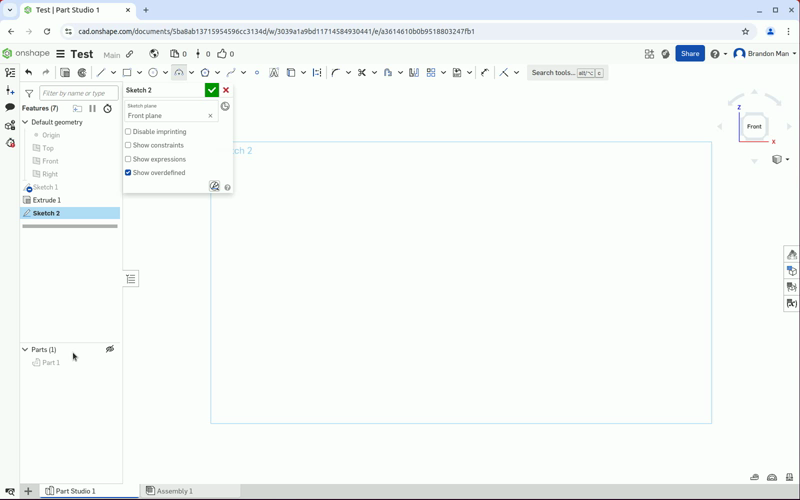
mouse_move(460, 179)
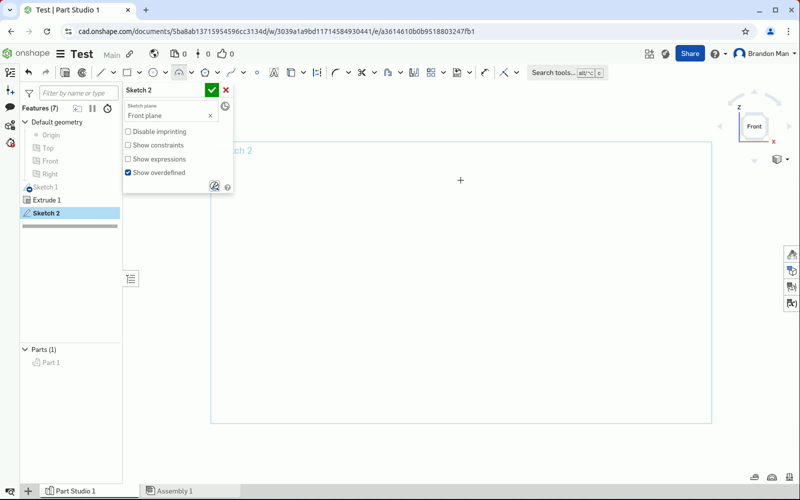
click(460, 179)
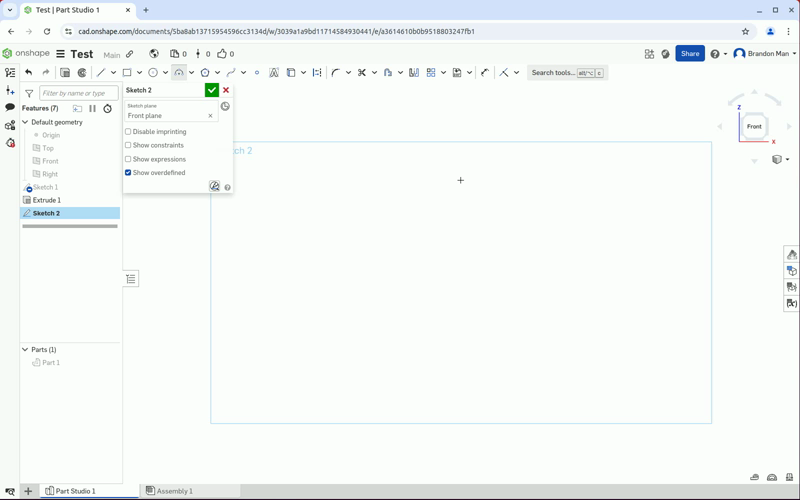
key_up(shift)
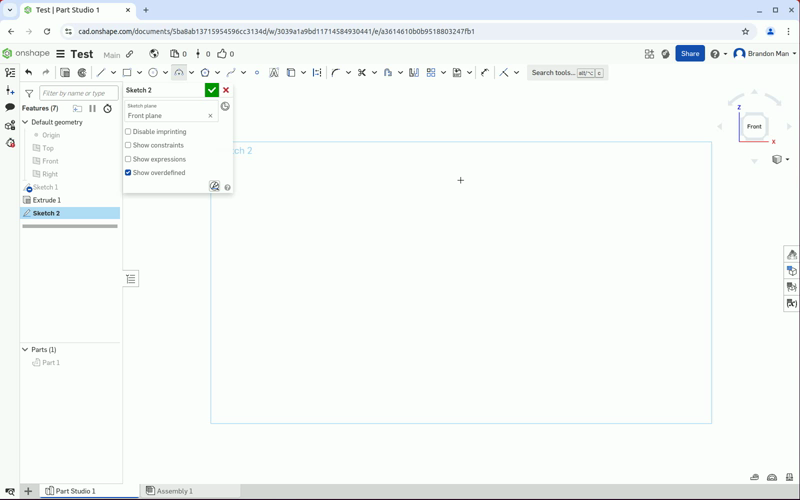
key_down(shift)
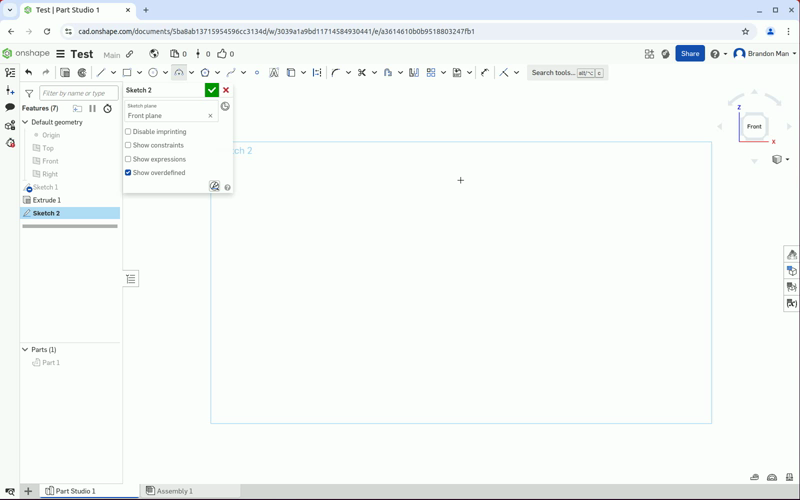
mouse_move(537, 245)
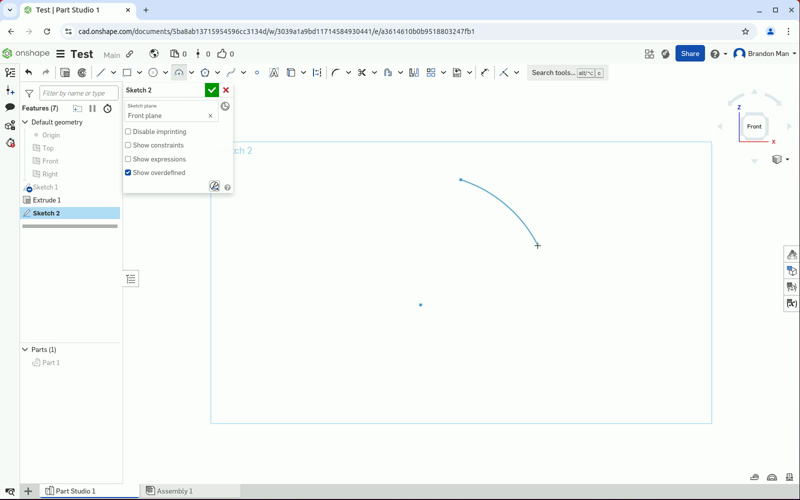
click(537, 245)
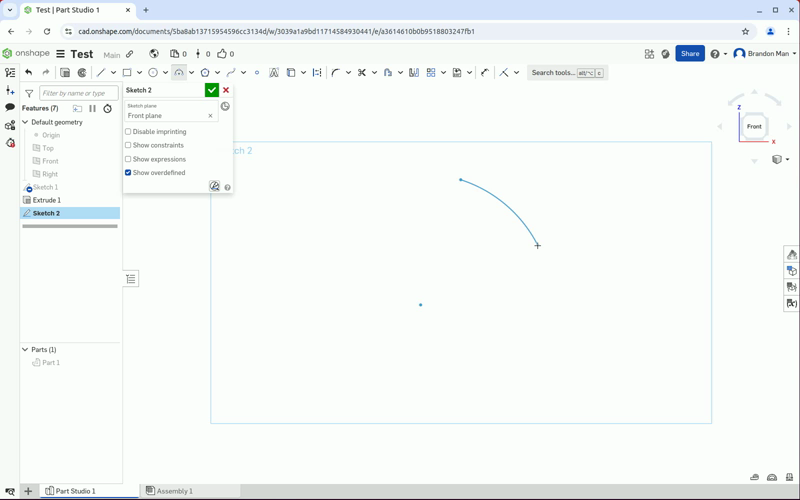
mouse_move(511, 198)
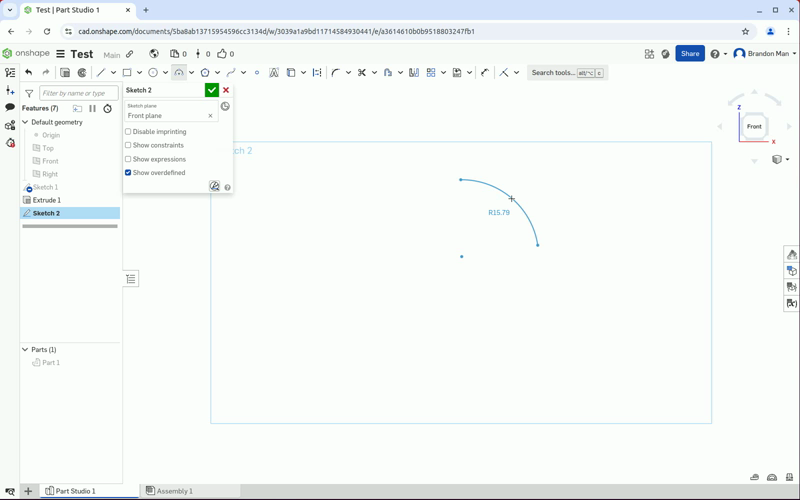
click(511, 198)
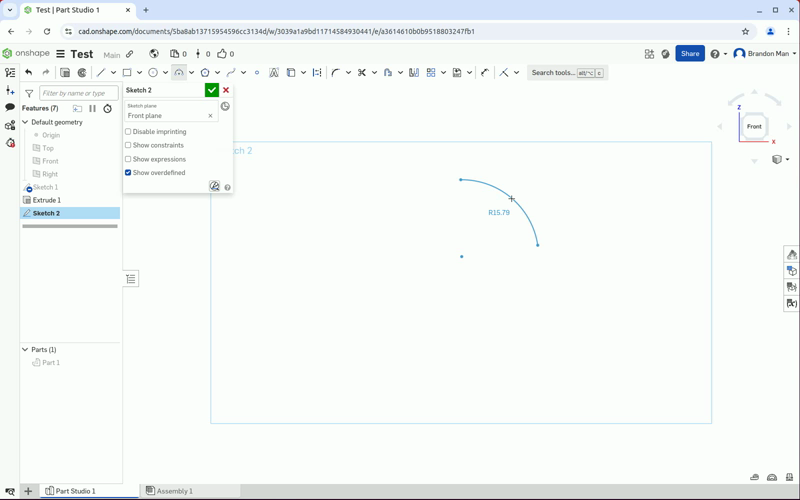
key_up(shift)
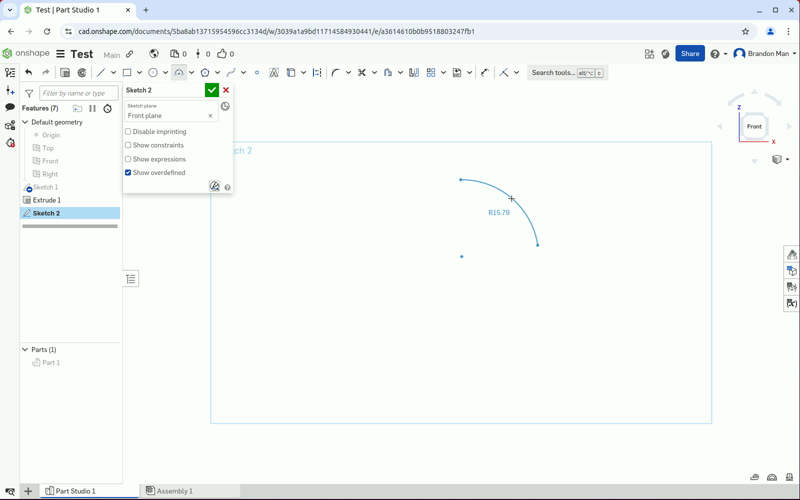
key(esc)
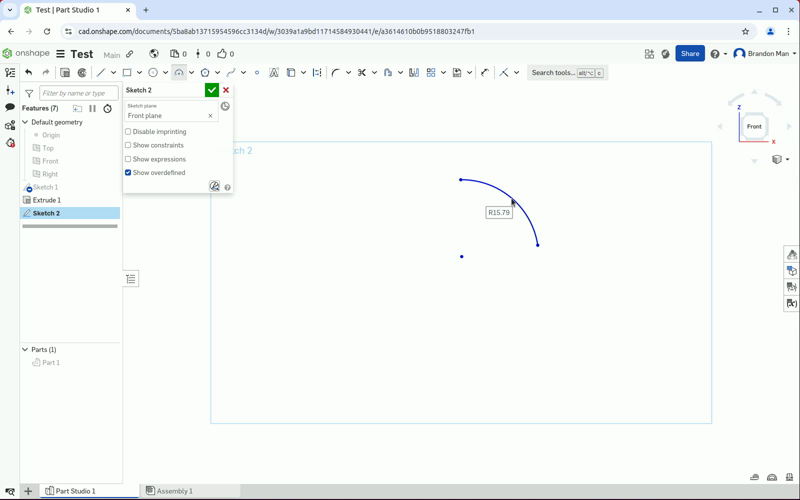
key(l)
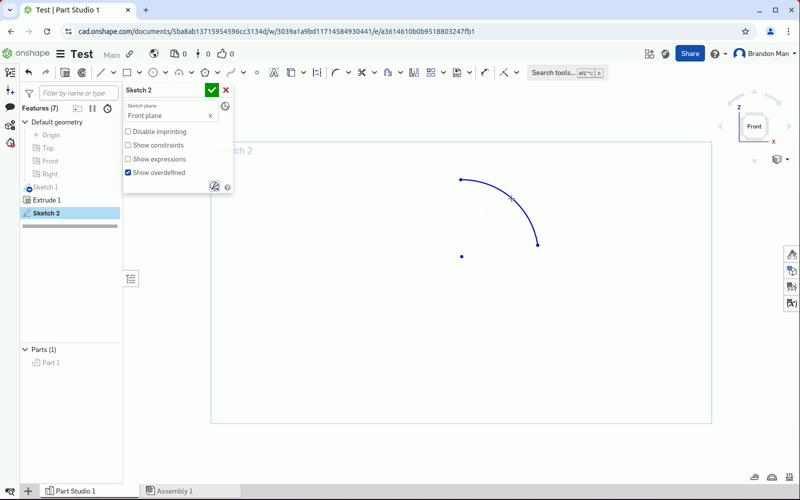
mouse_move(537, 245)
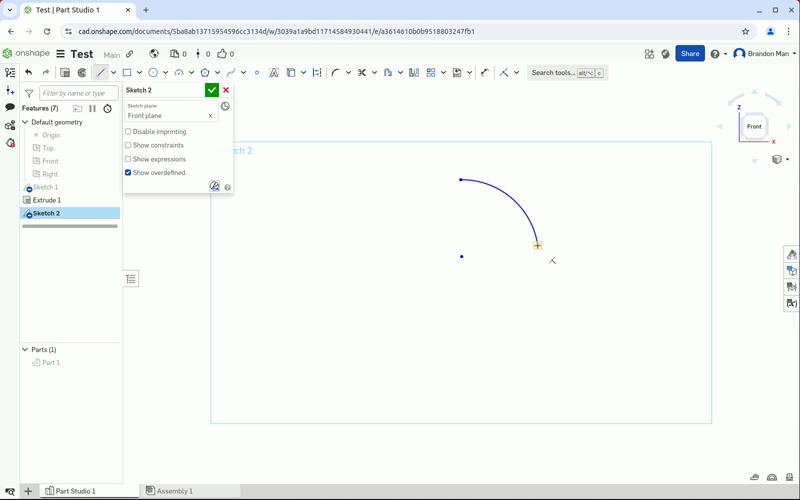
click(537, 245)
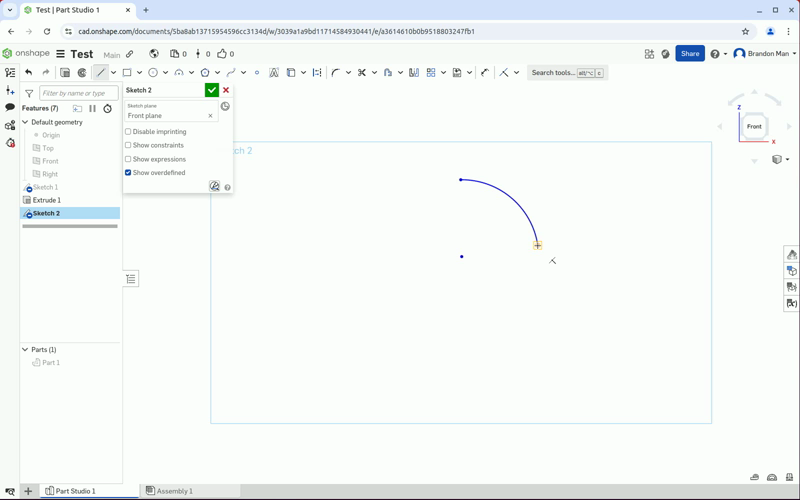
key_down(shift)
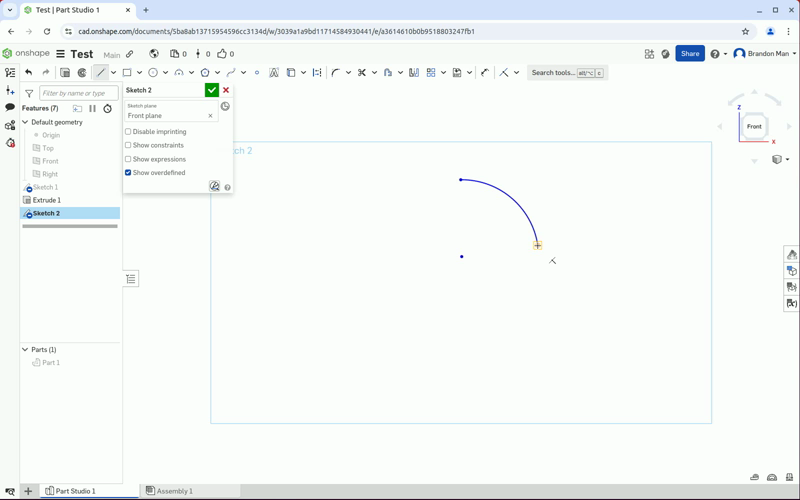
mouse_move(552, 303)
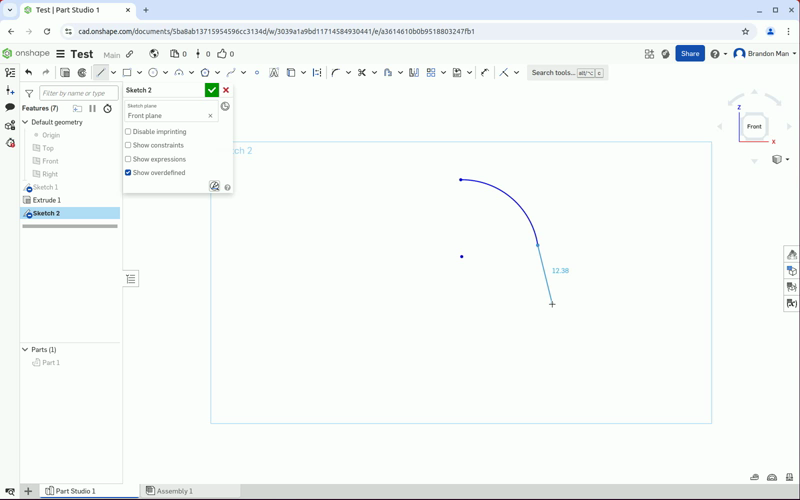
click(552, 303)
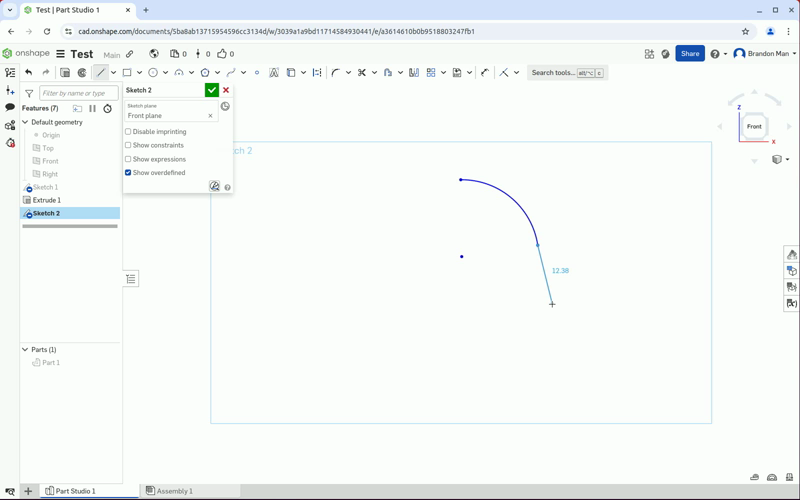
key_up(shift)
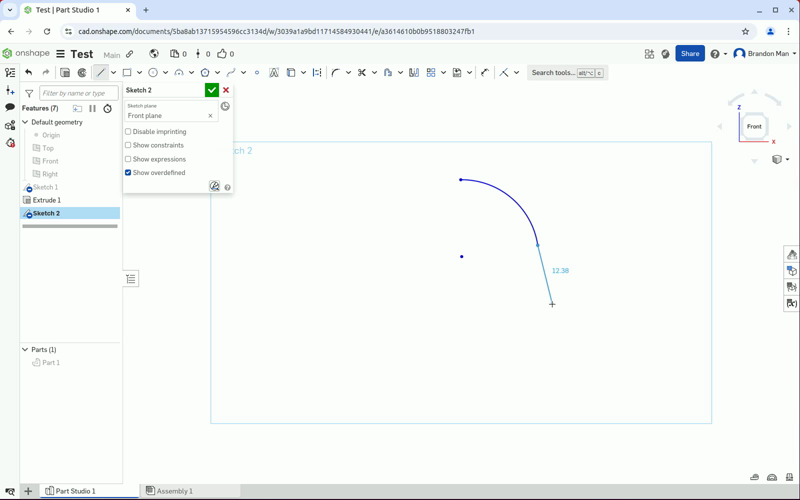
key_down(shift)
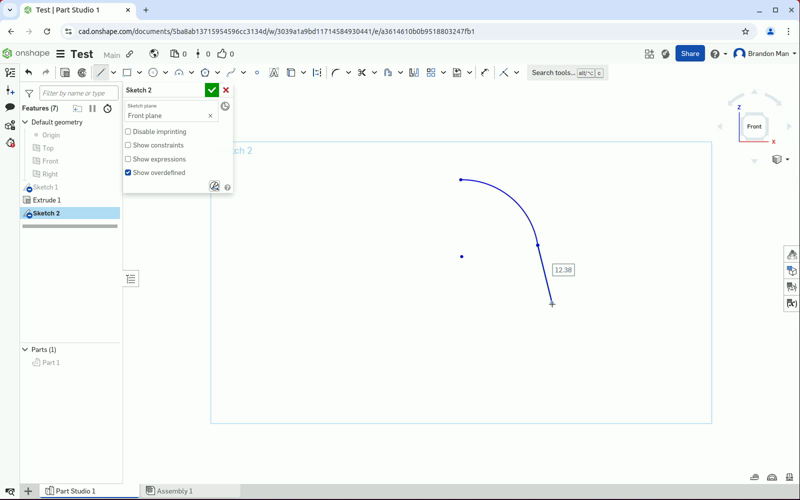
mouse_move(582, 303)
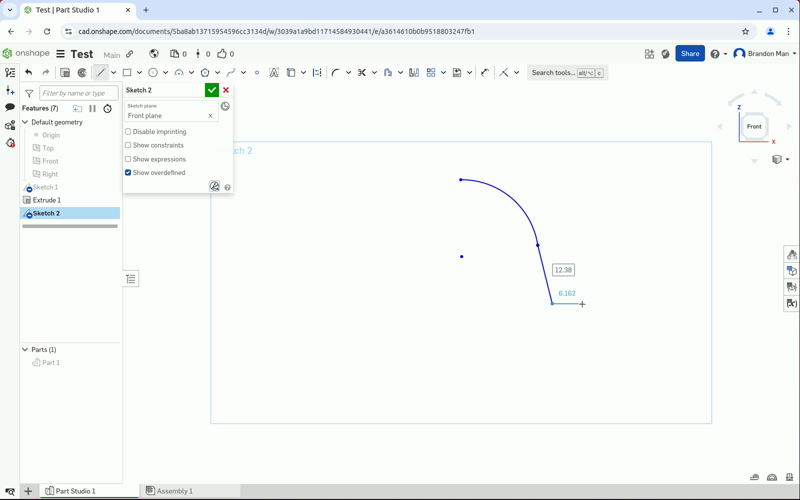
mouse_move(554, 302)
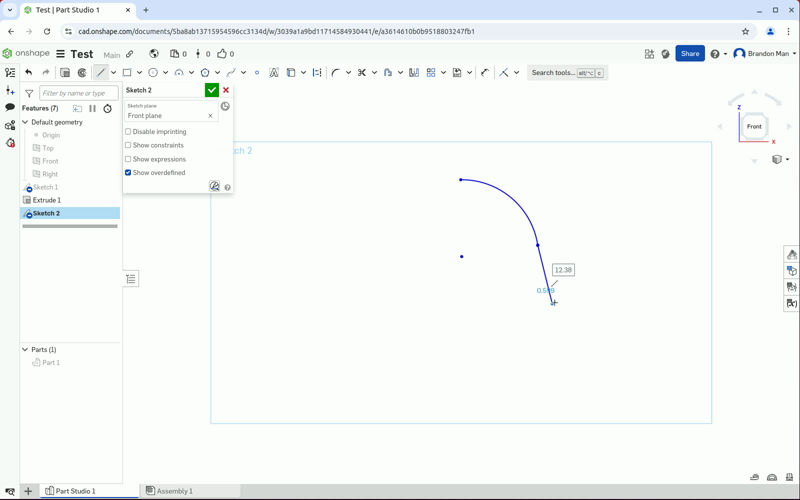
scroll(6)
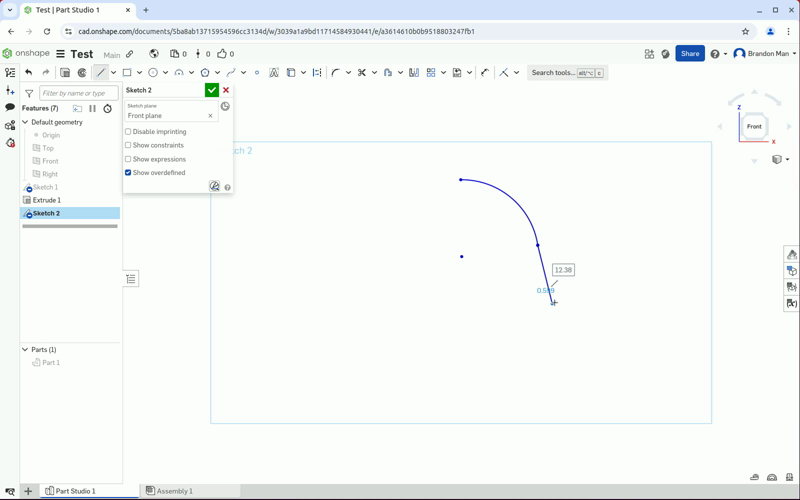
scroll(6)
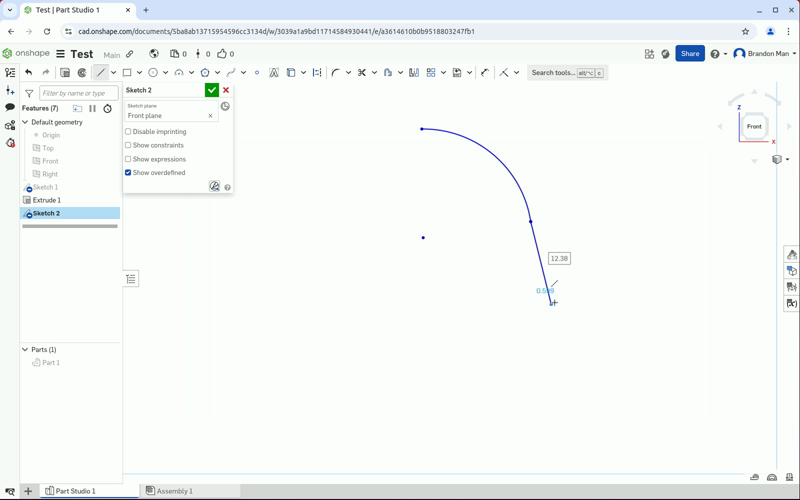
scroll(6)
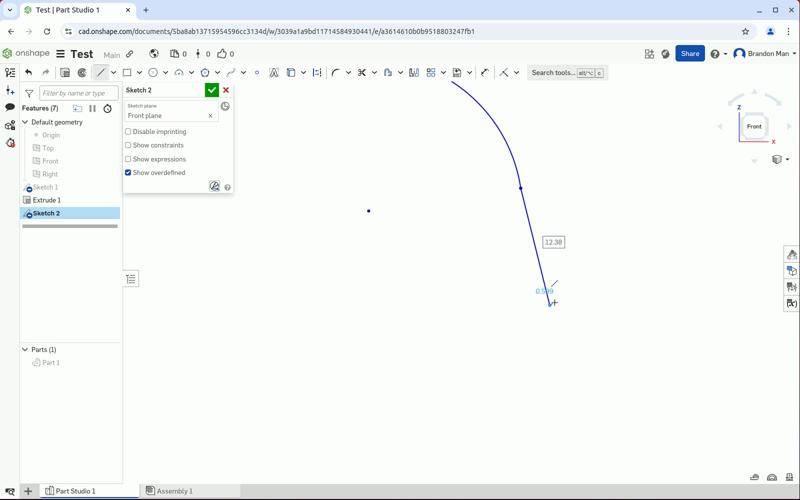
scroll(6)
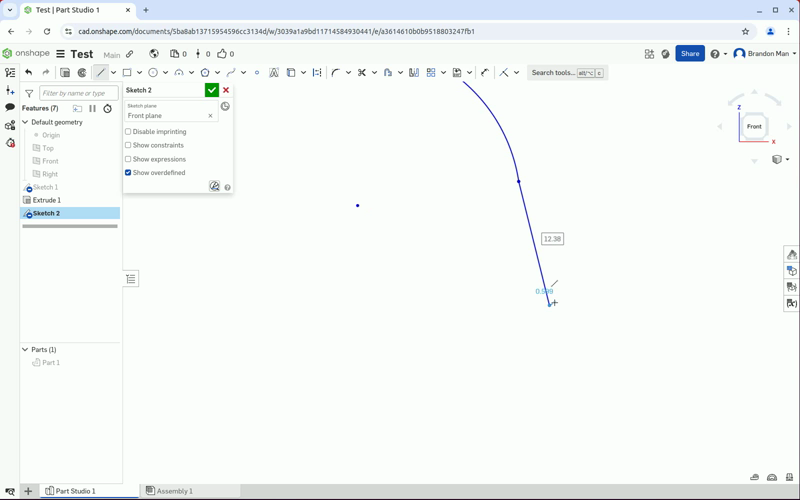
scroll(6)
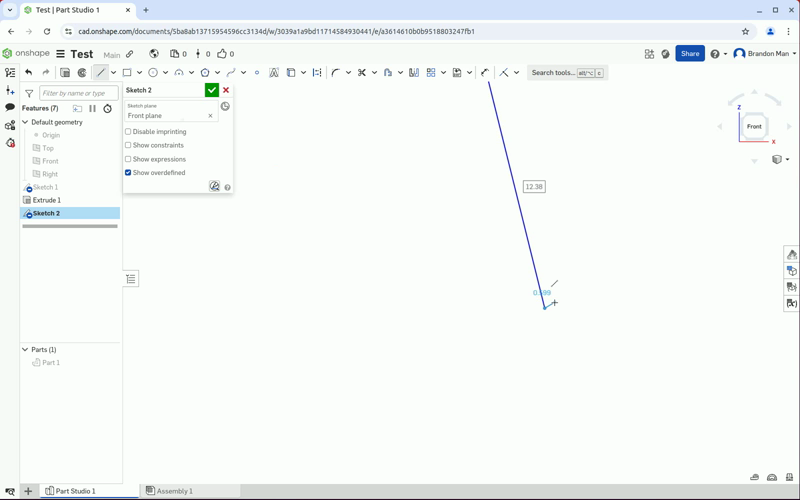
scroll(6)
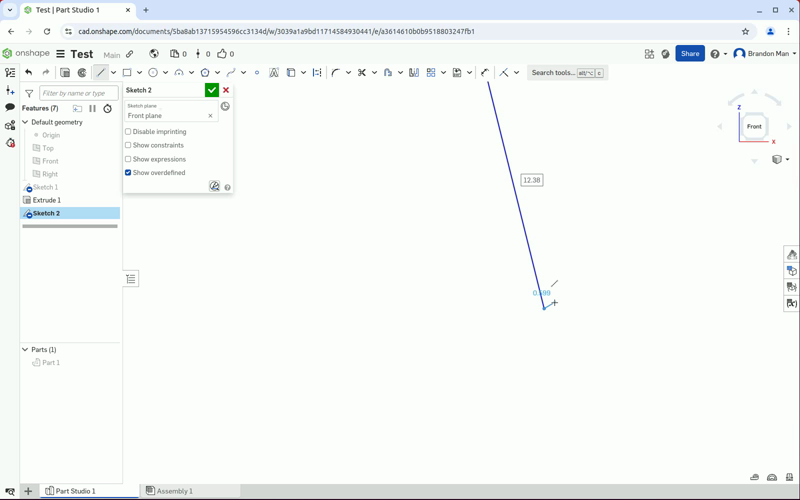
scroll(6)
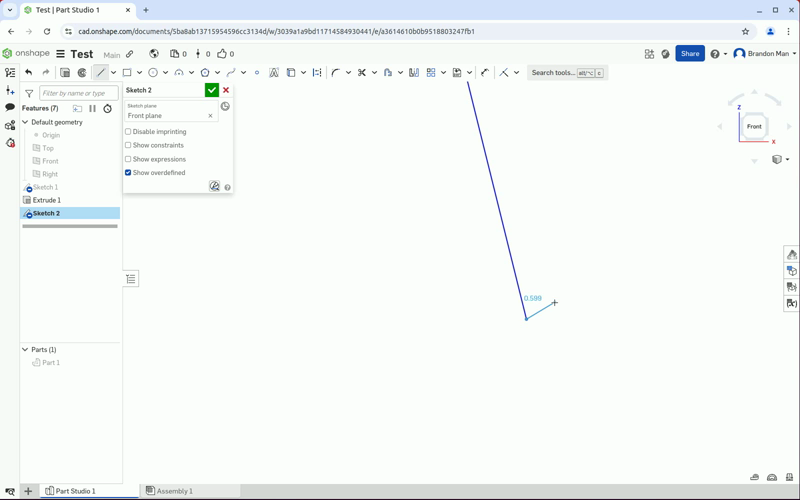
click(554, 302)
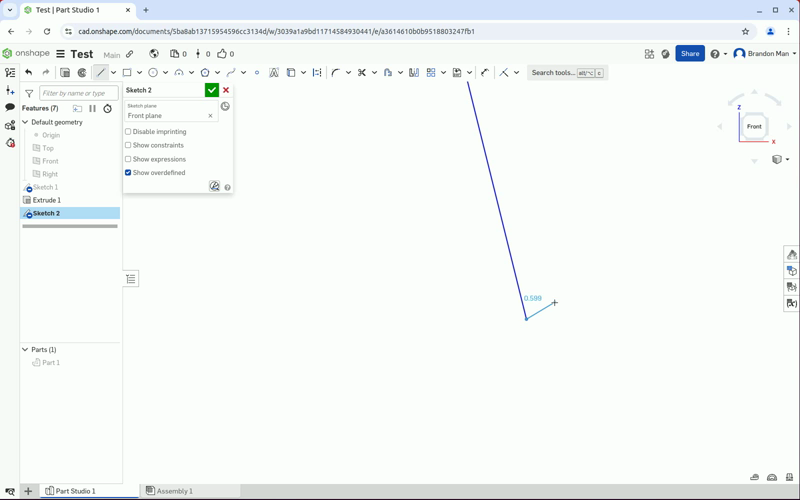
scroll(-6)
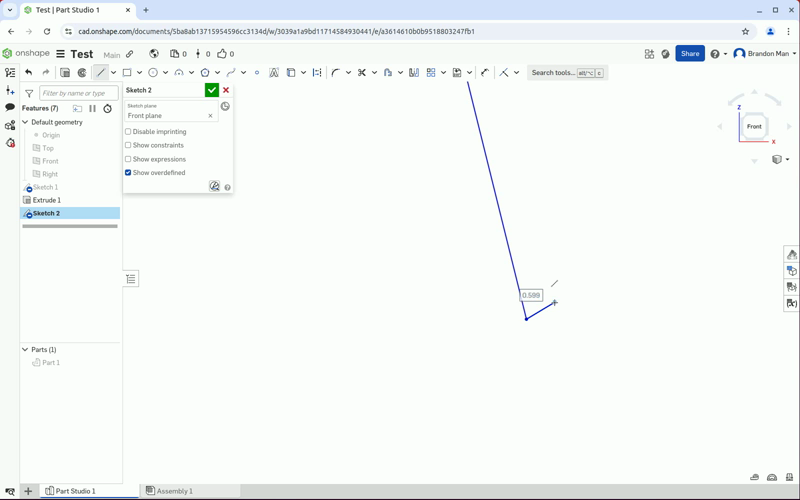
scroll(-6)
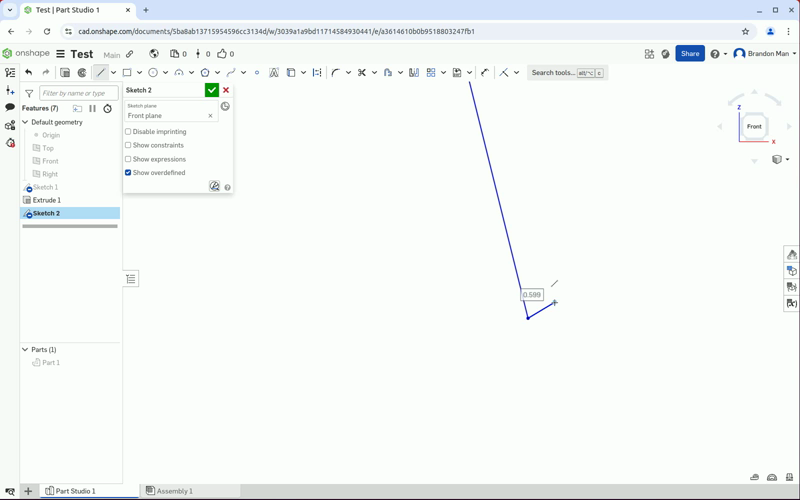
scroll(-6)
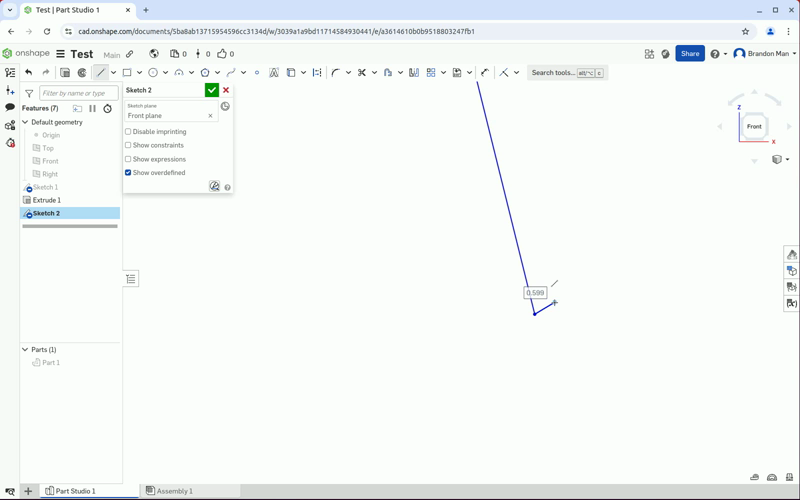
scroll(-6)
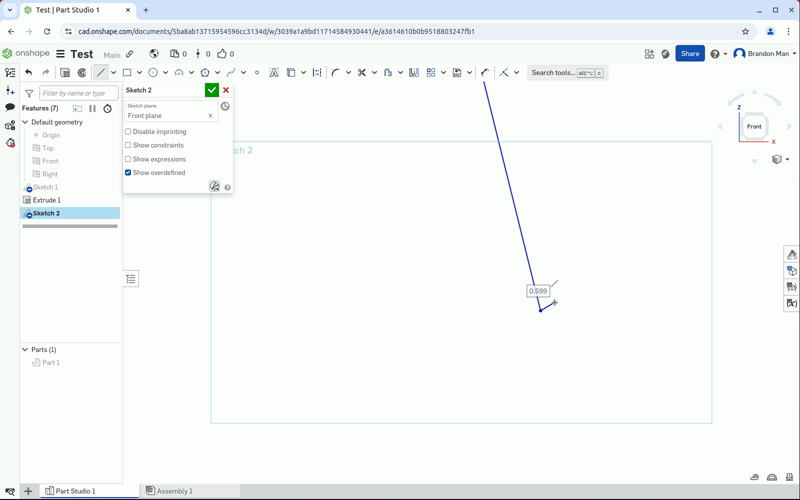
scroll(-6)
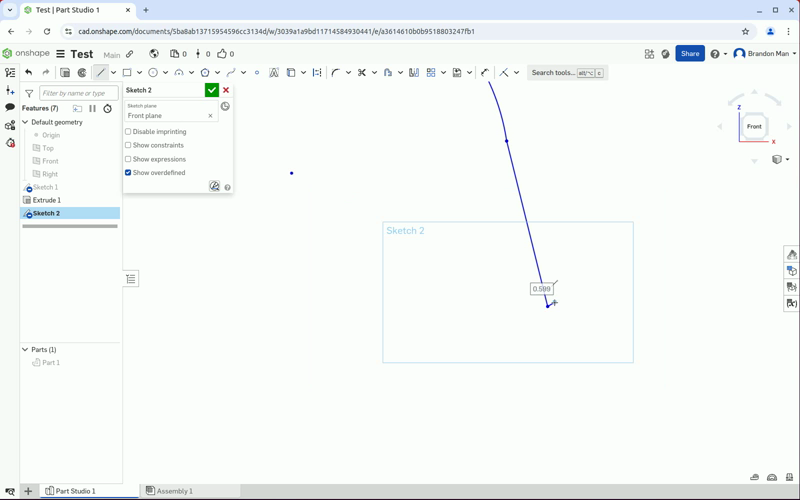
scroll(-6)
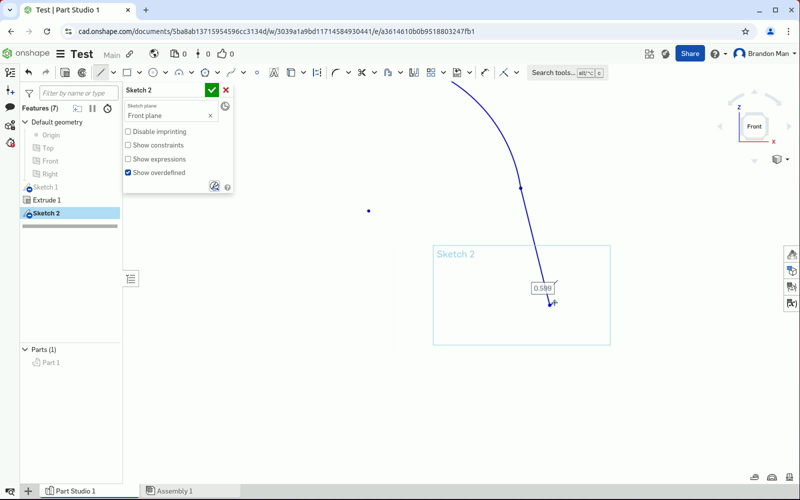
scroll(-6)
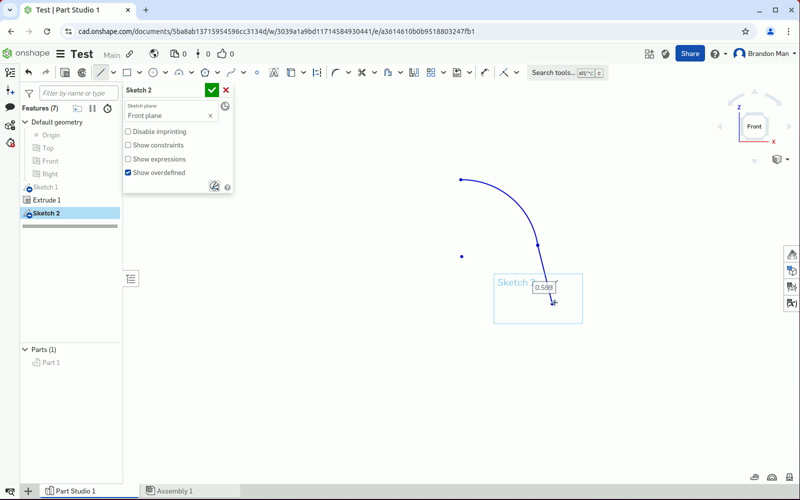
key_up(shift)
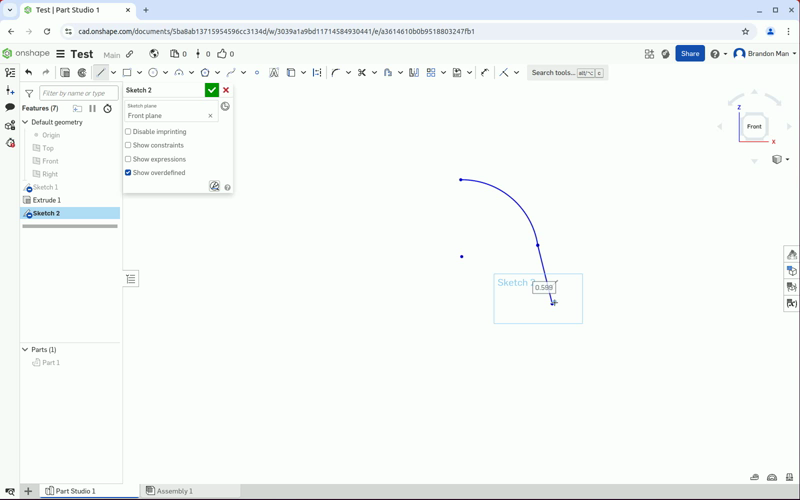
key_down(shift)
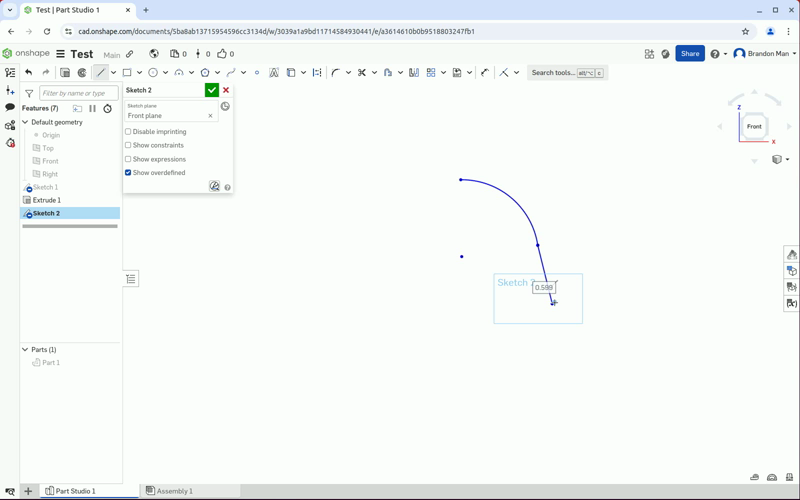
mouse_move(584, 302)
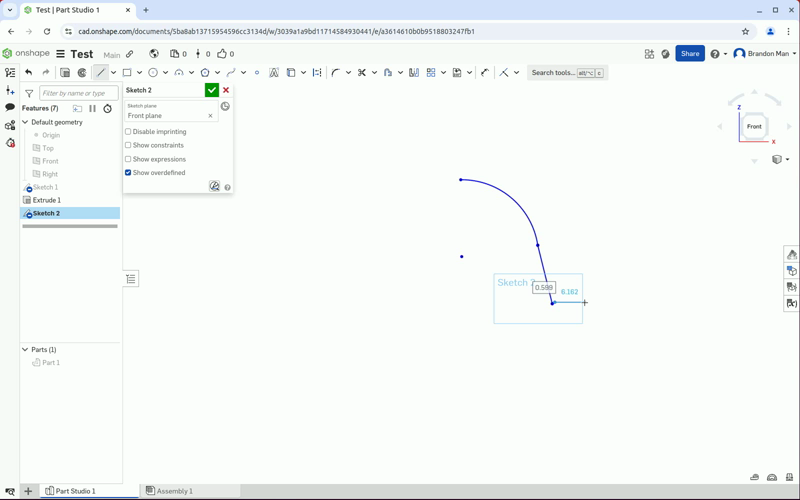
mouse_move(562, 285)
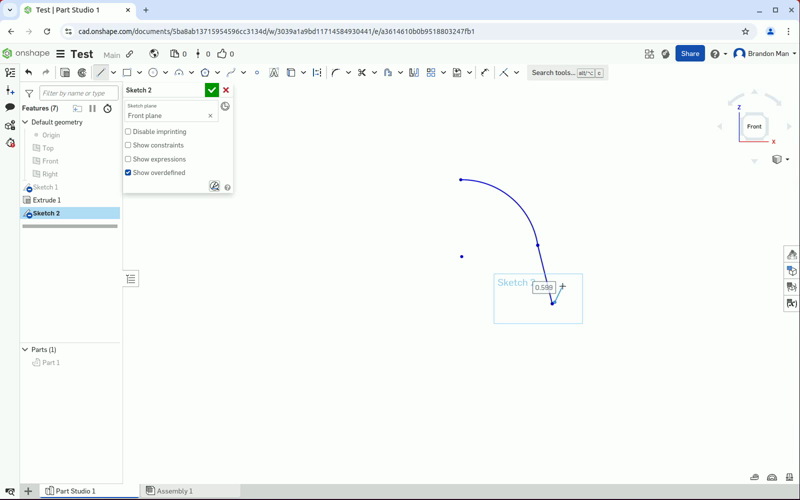
click(562, 285)
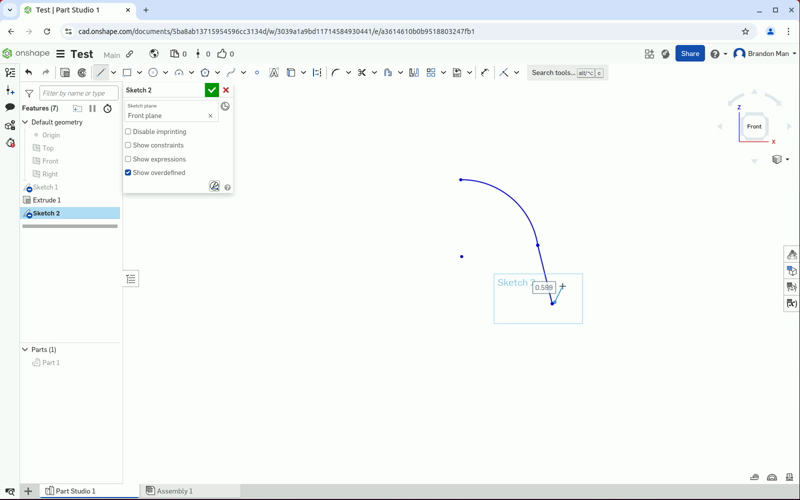
key_up(shift)
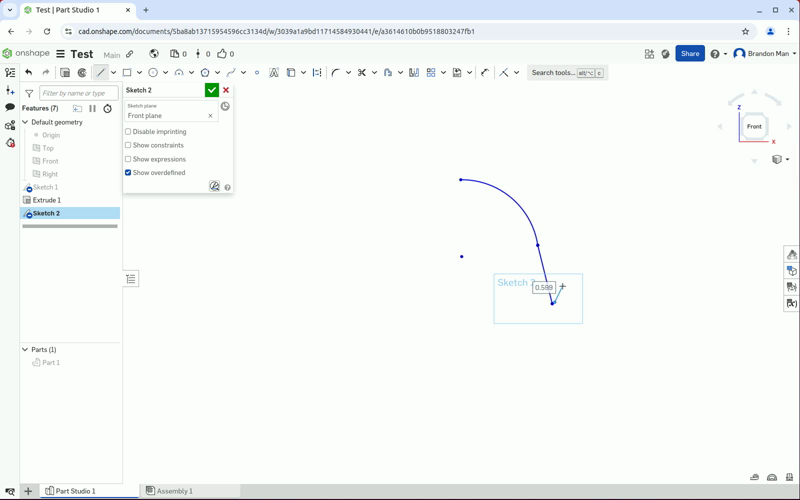
key_down(shift)
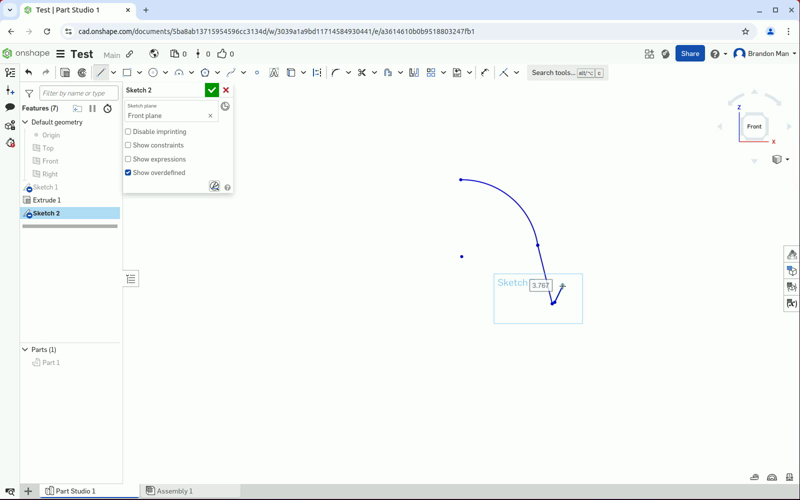
mouse_move(589, 285)
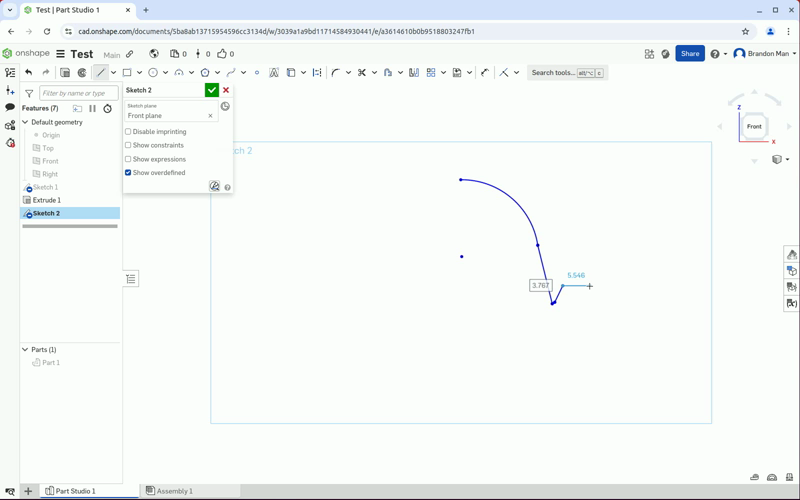
mouse_move(561, 281)
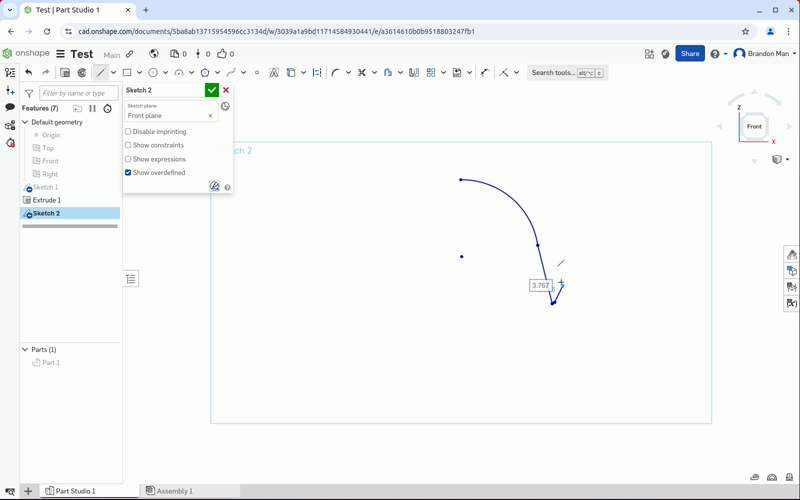
scroll(6)
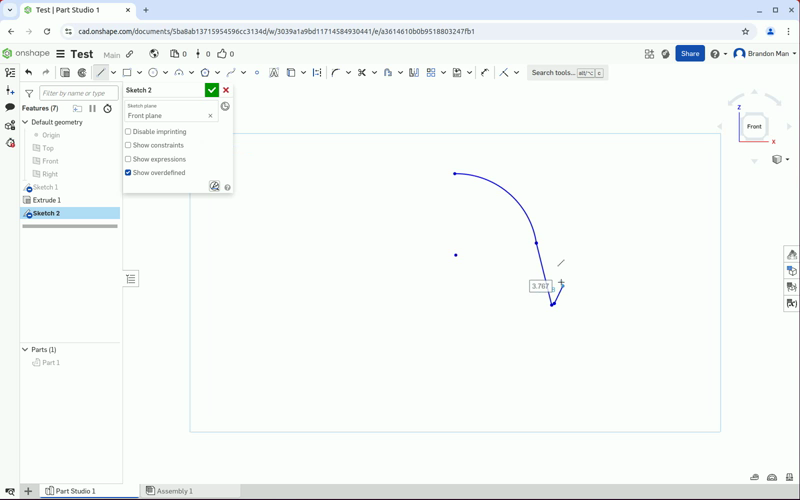
scroll(6)
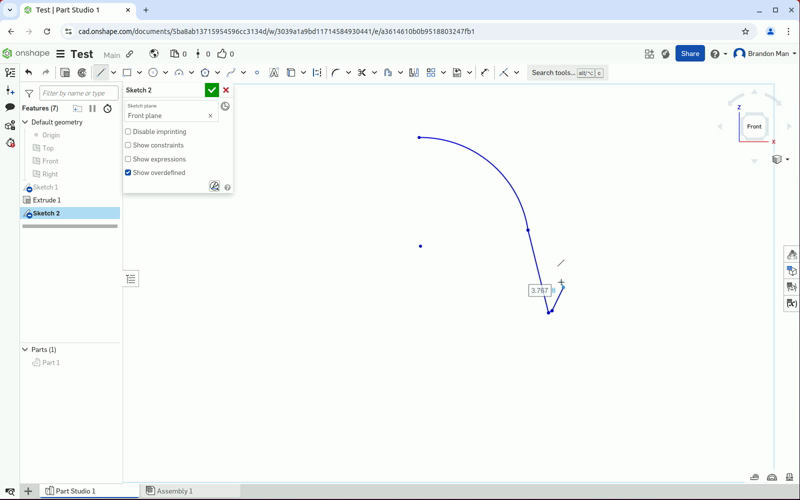
scroll(6)
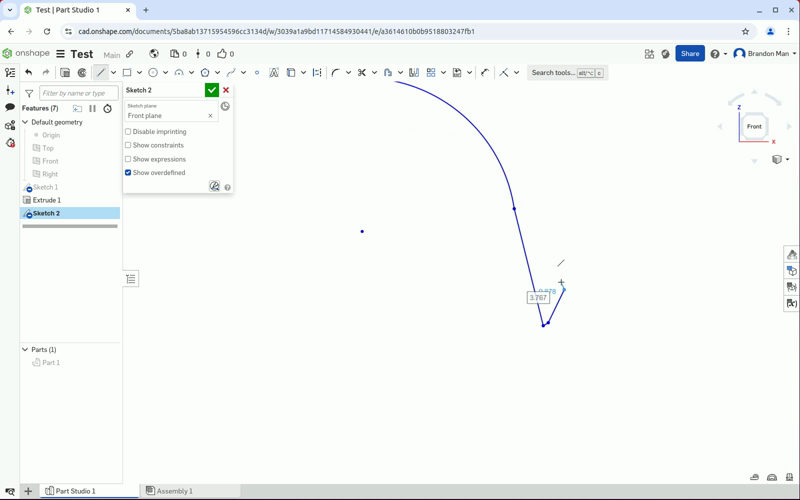
scroll(6)
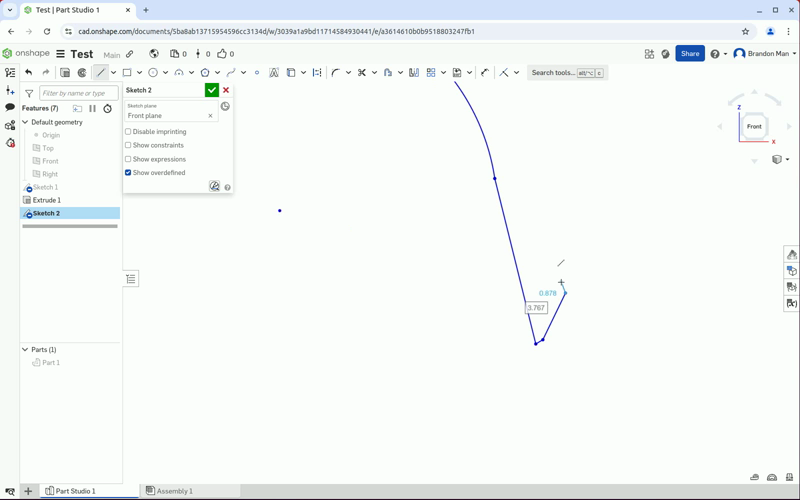
scroll(6)
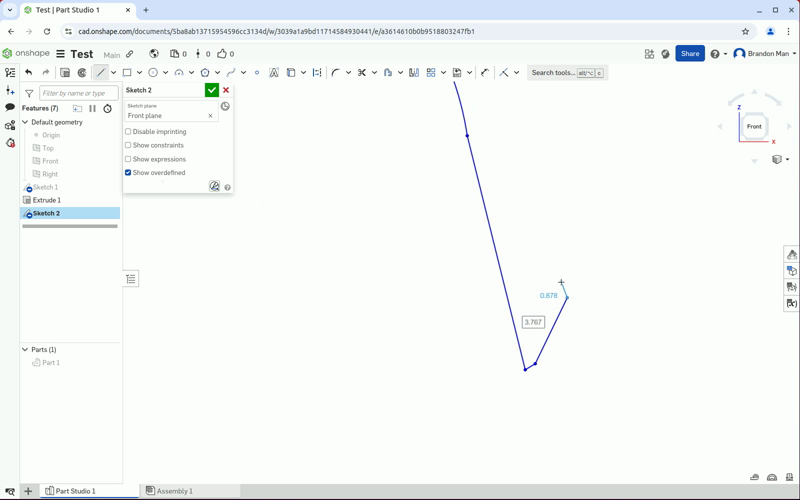
scroll(6)
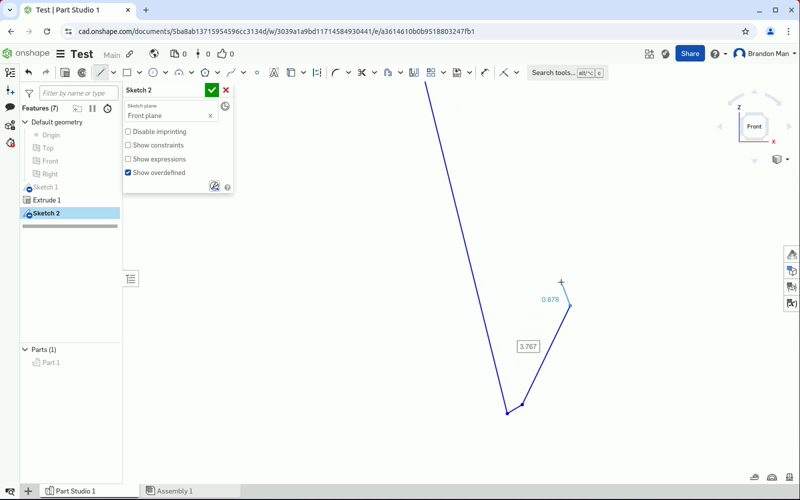
scroll(6)
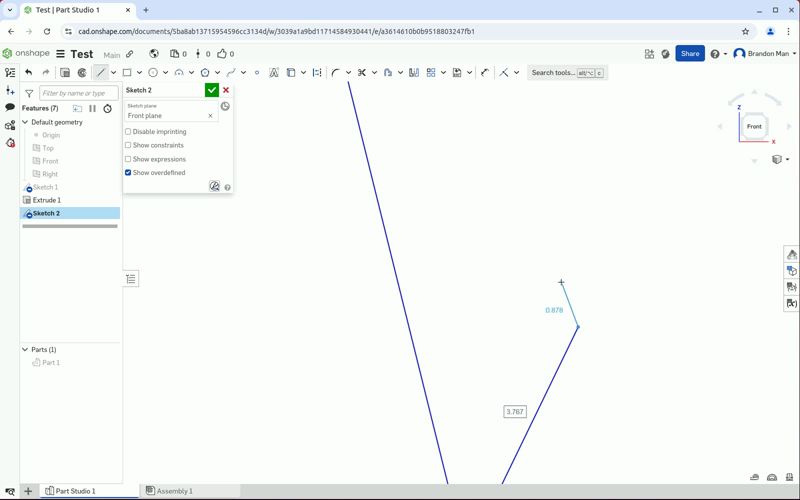
click(561, 281)
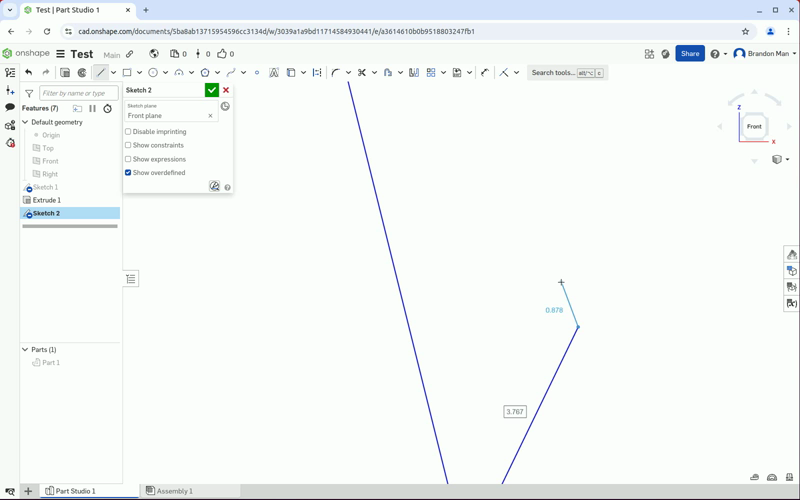
scroll(-6)
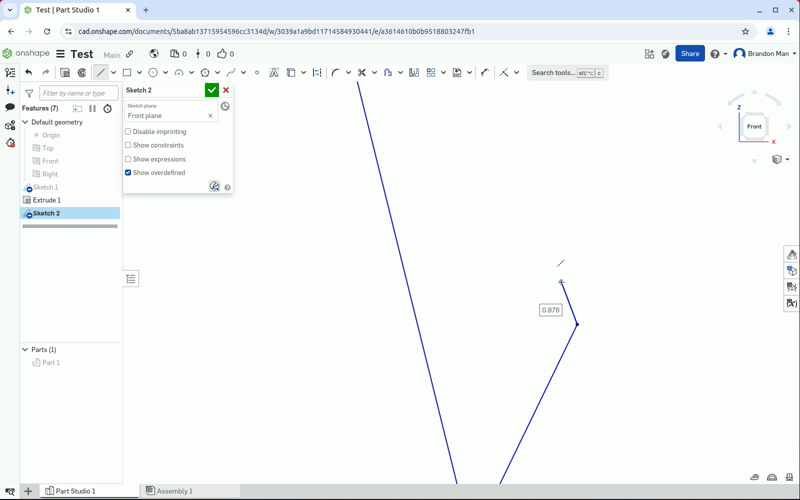
scroll(-6)
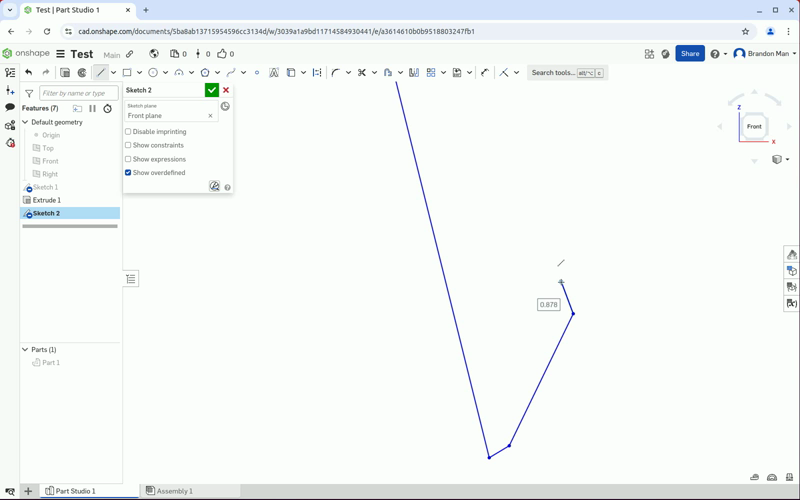
scroll(-6)
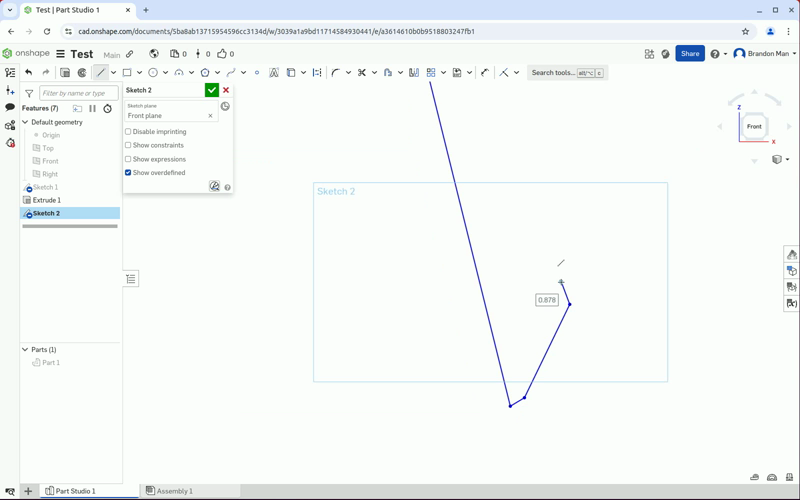
scroll(-6)
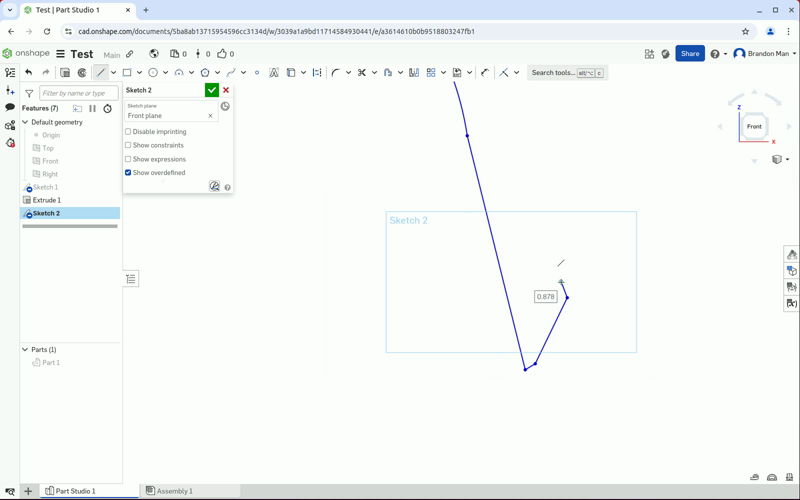
scroll(-6)
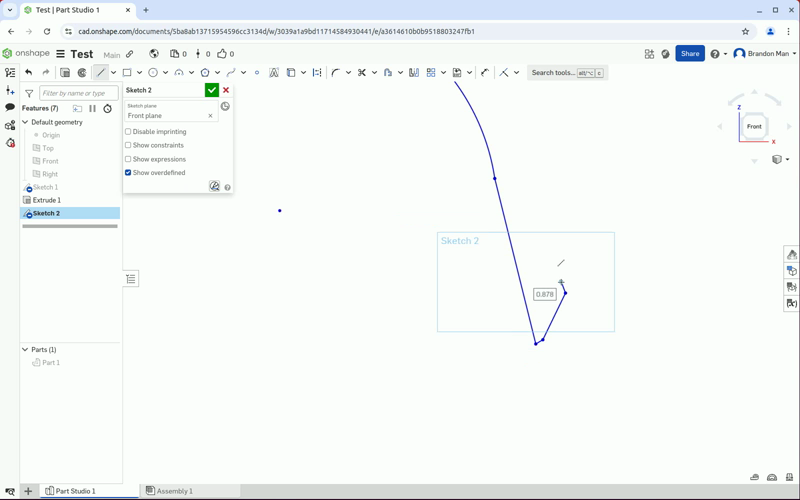
scroll(-6)
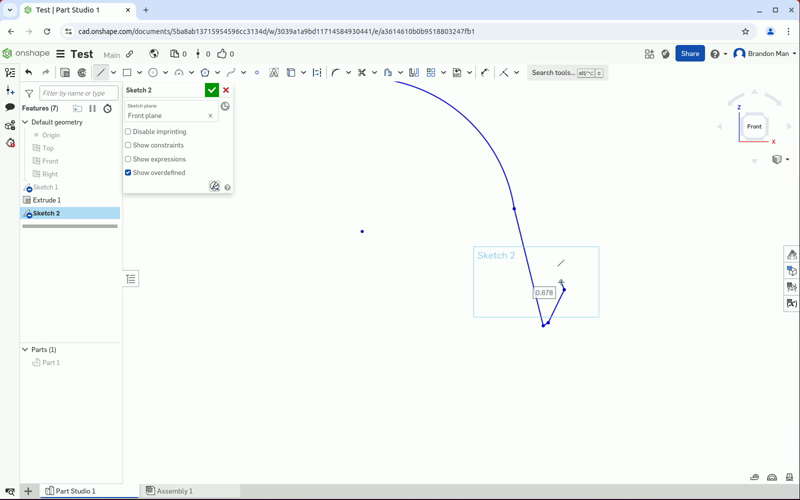
scroll(-6)
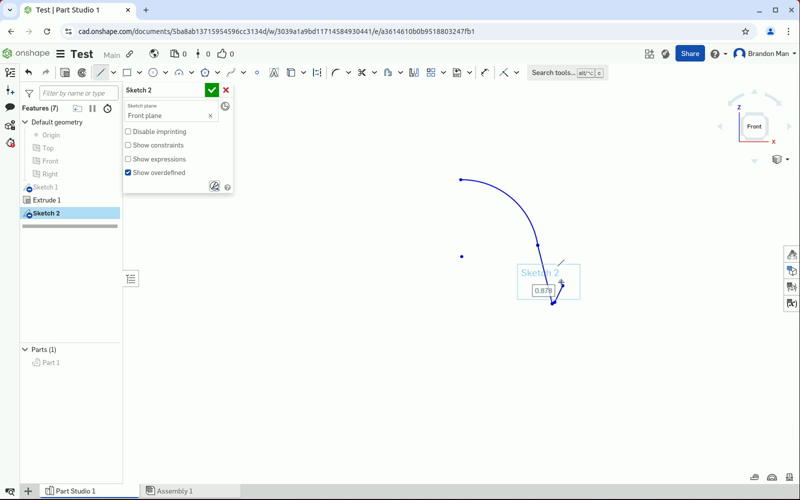
key_up(shift)
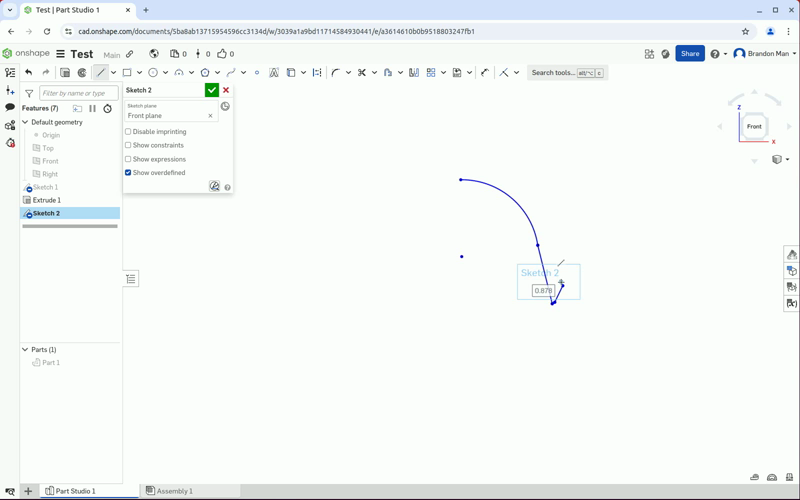
key_down(shift)
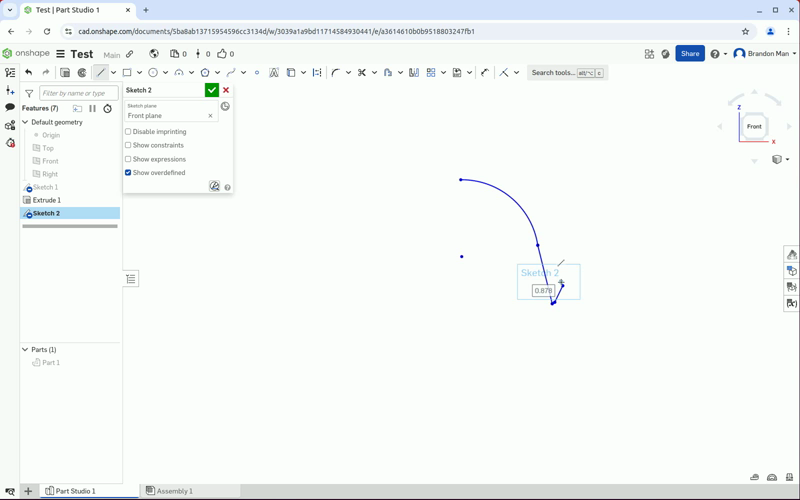
mouse_move(589, 281)
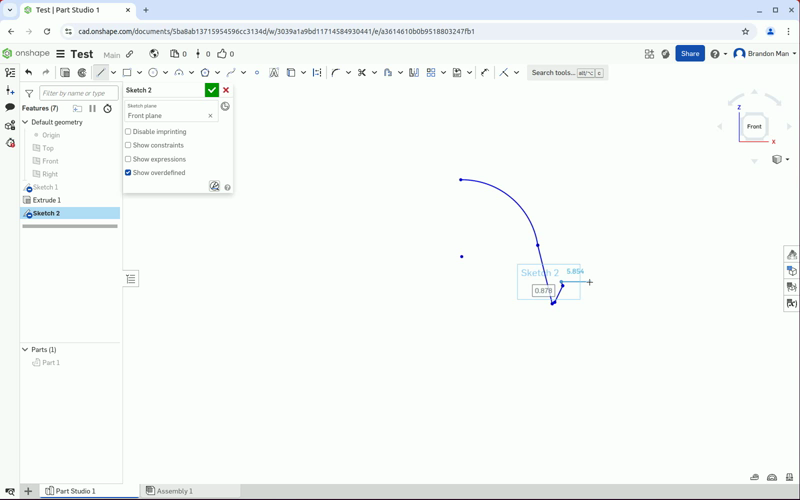
mouse_move(556, 282)
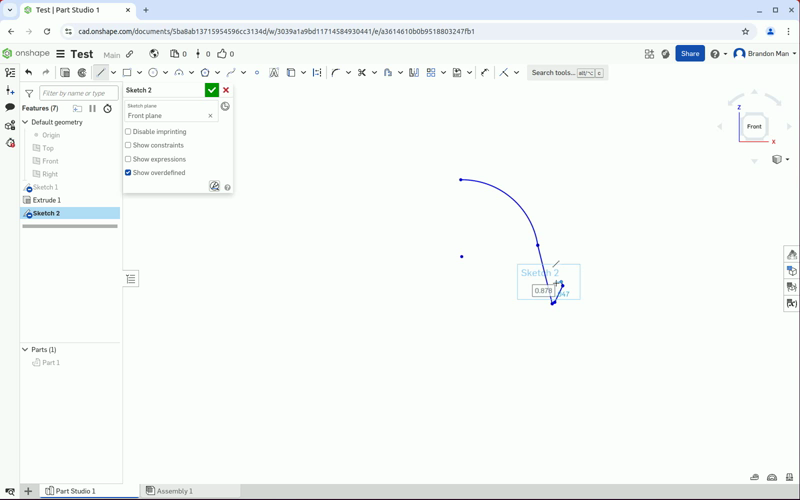
scroll(6)
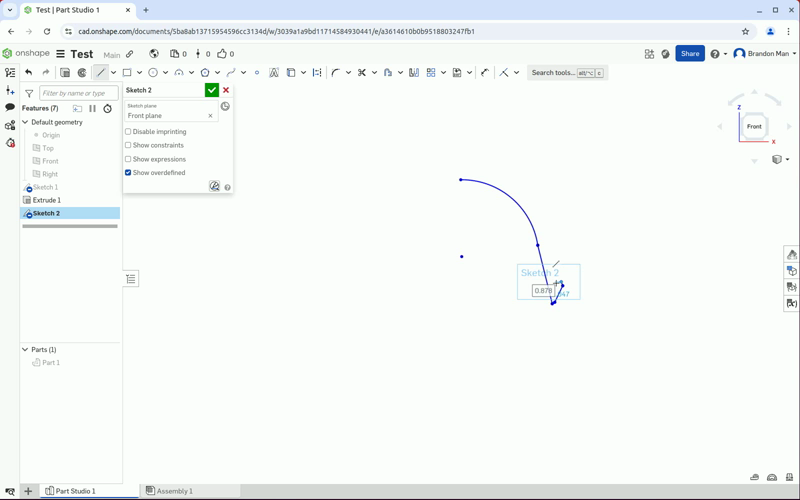
scroll(6)
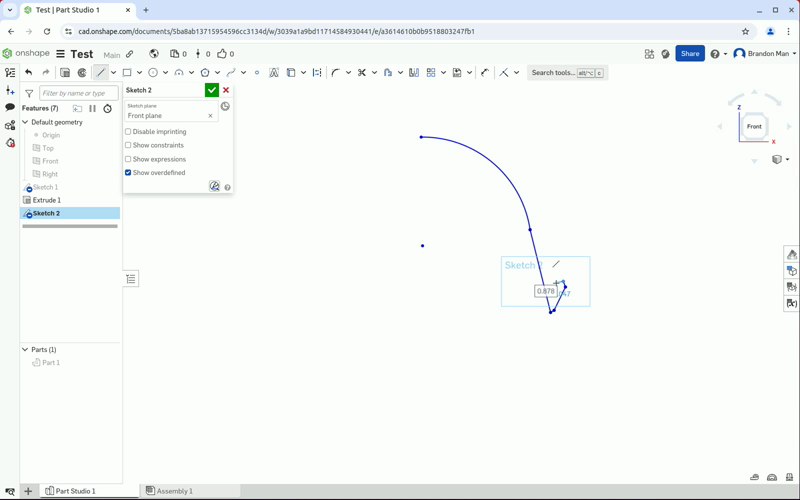
scroll(6)
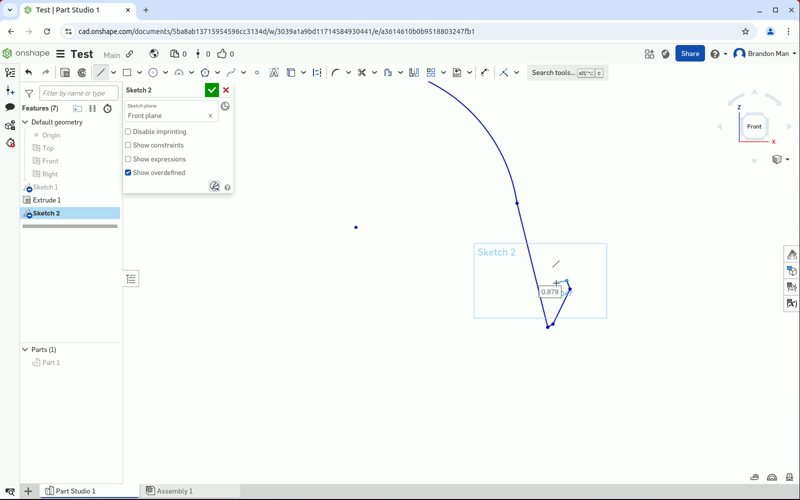
scroll(6)
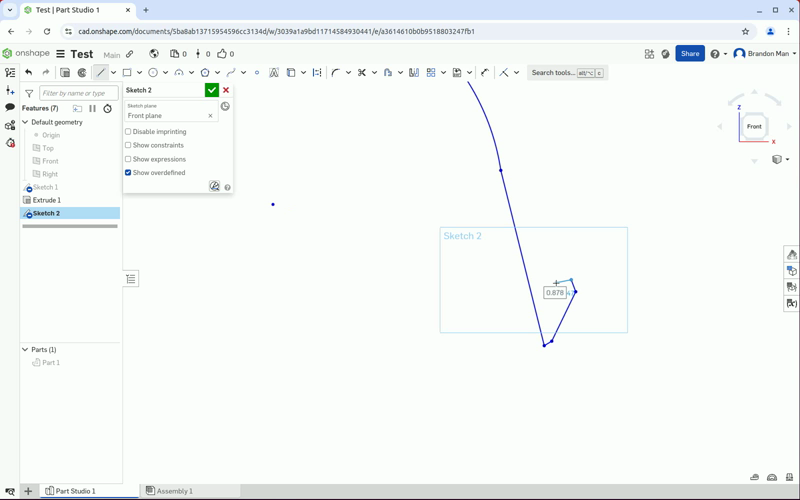
scroll(6)
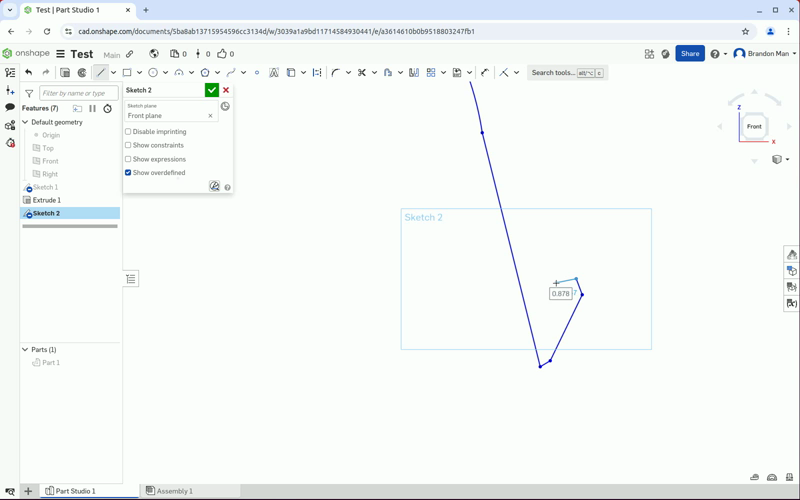
scroll(6)
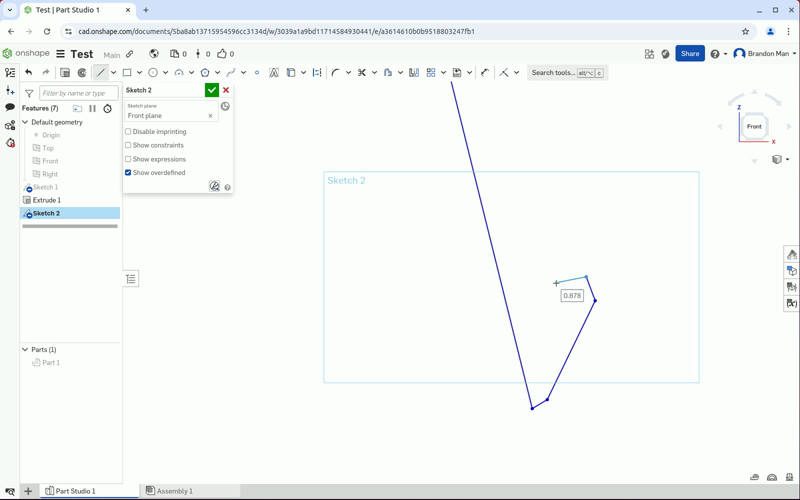
scroll(6)
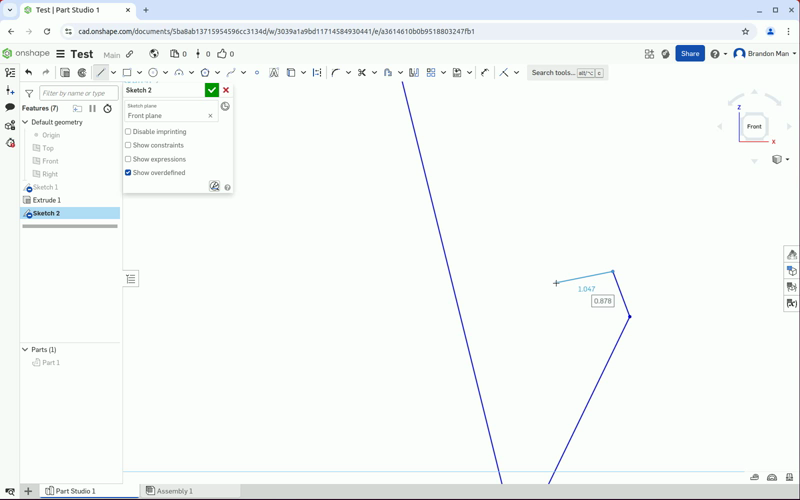
click(556, 282)
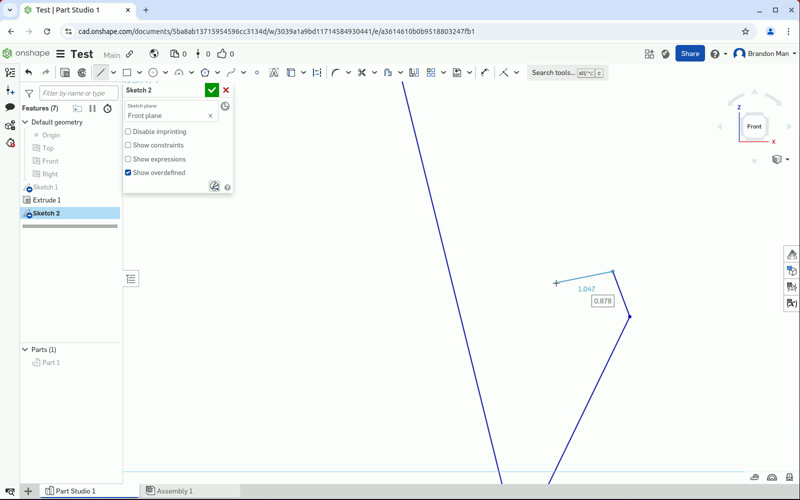
scroll(-6)
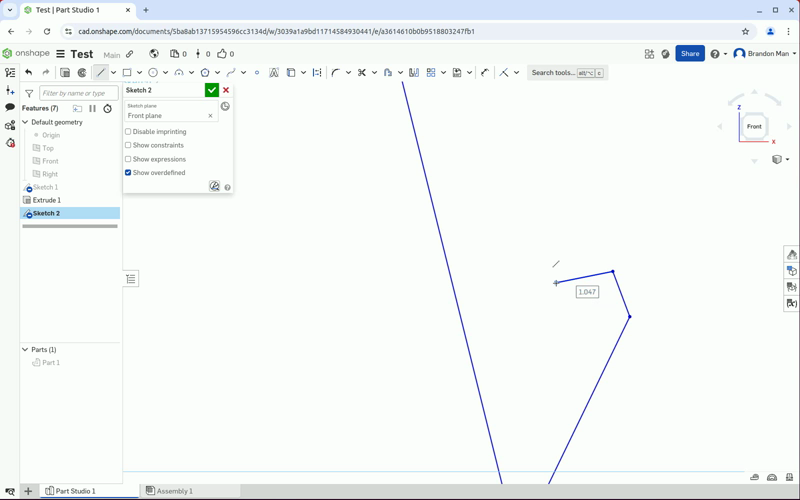
scroll(-6)
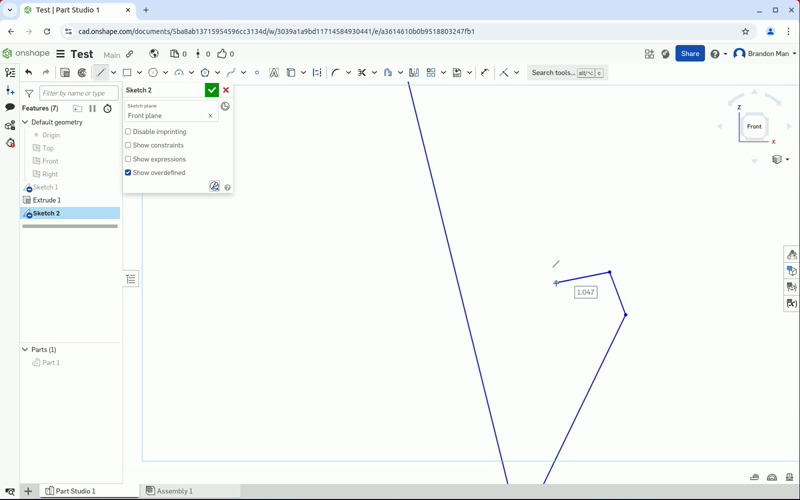
scroll(-6)
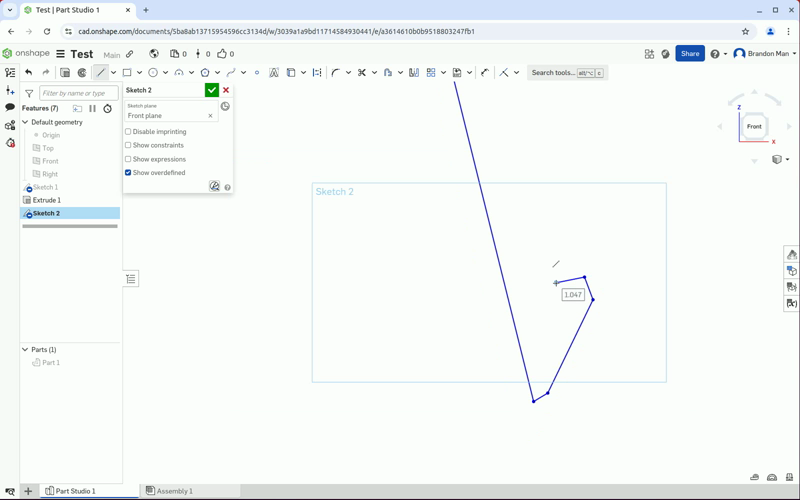
scroll(-6)
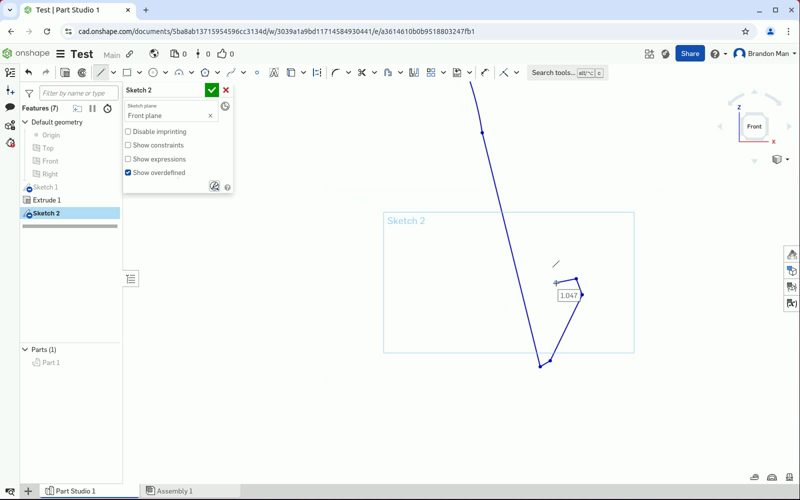
scroll(-6)
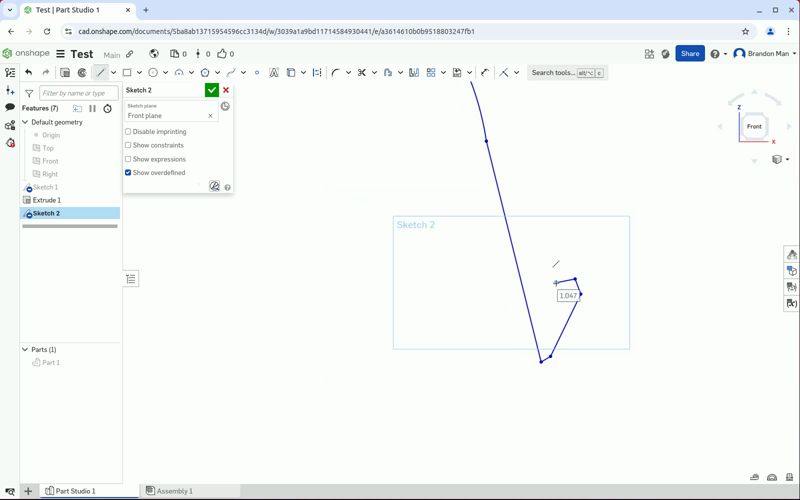
scroll(-6)
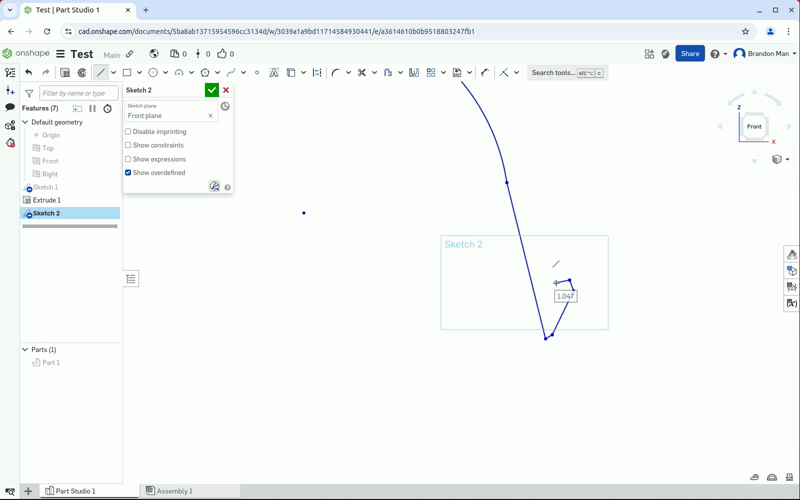
scroll(-6)
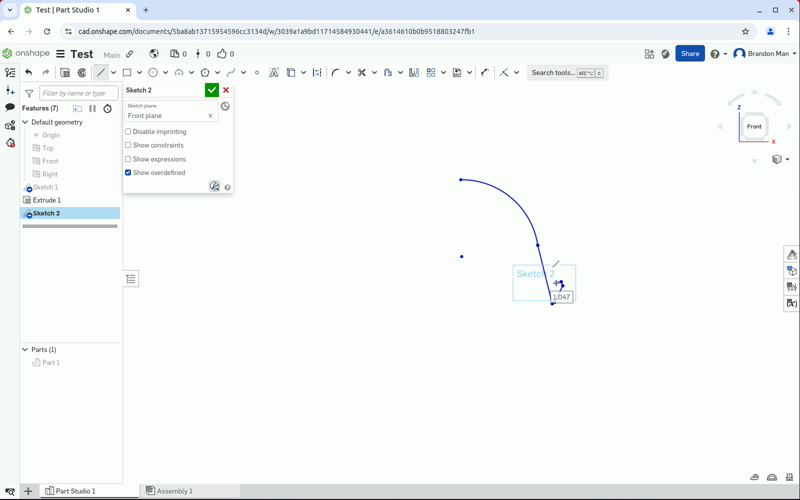
key_up(shift)
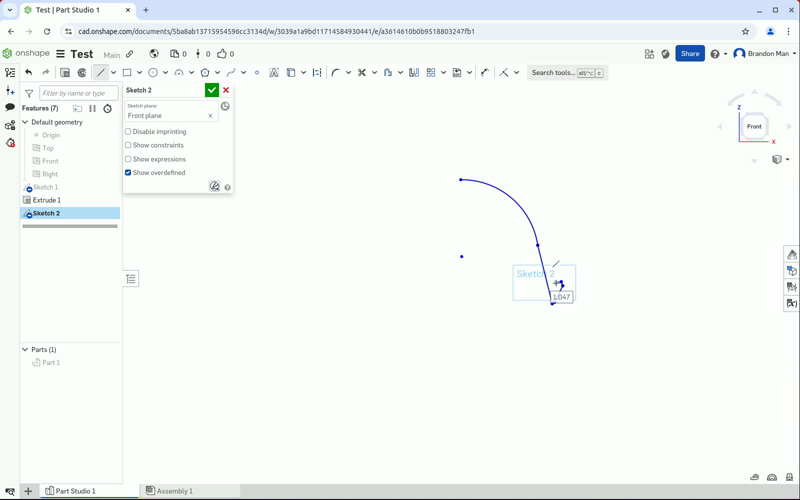
key_down(shift)
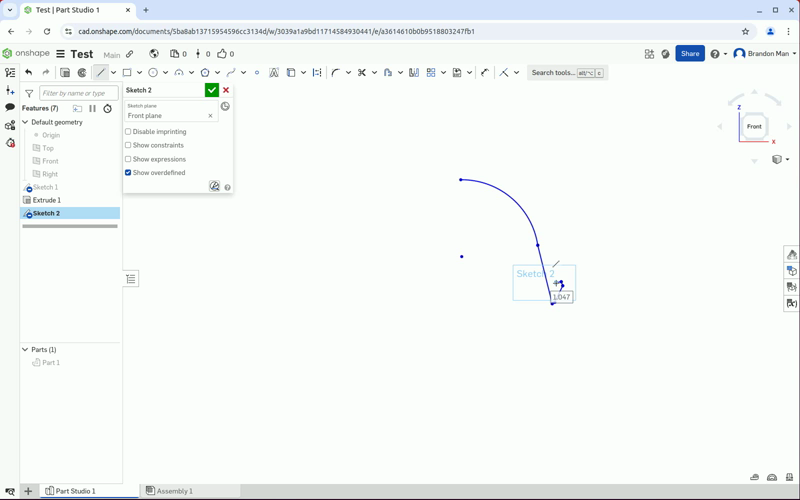
mouse_move(586, 282)
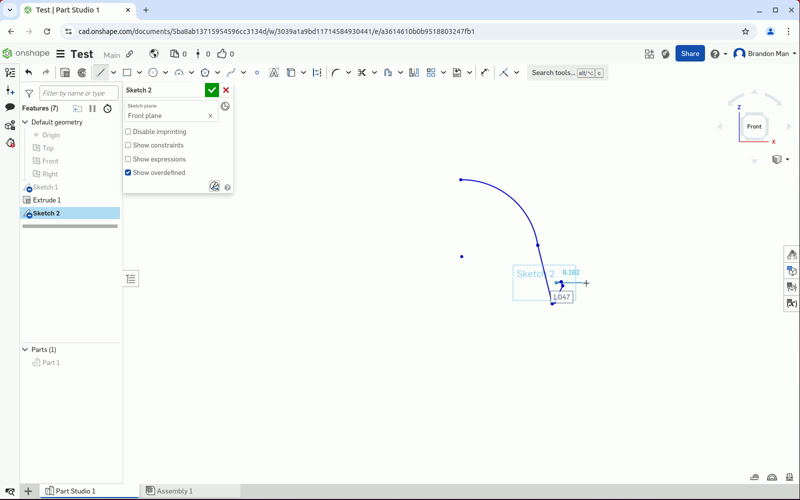
mouse_move(546, 243)
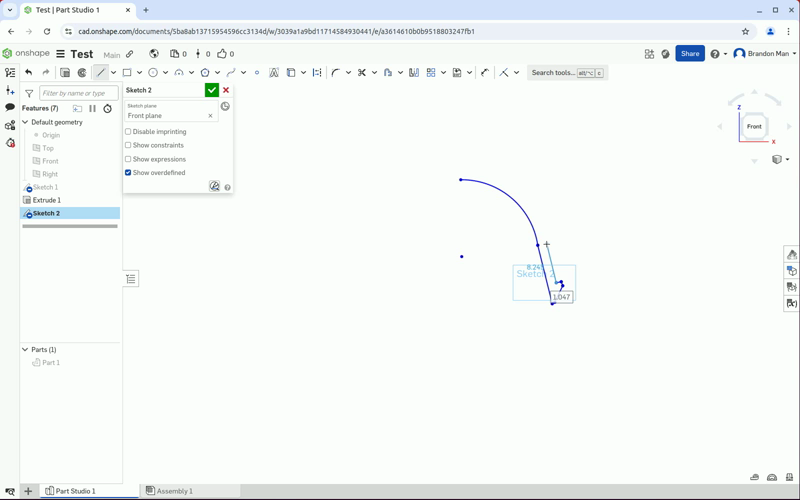
click(546, 243)
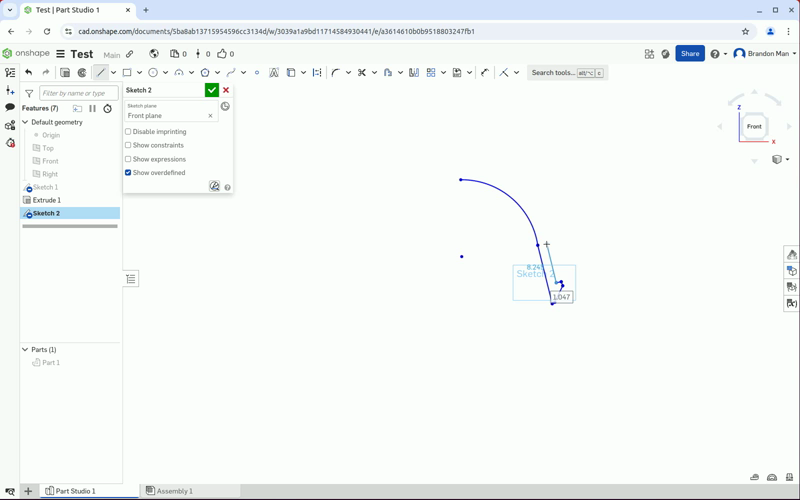
key_up(shift)
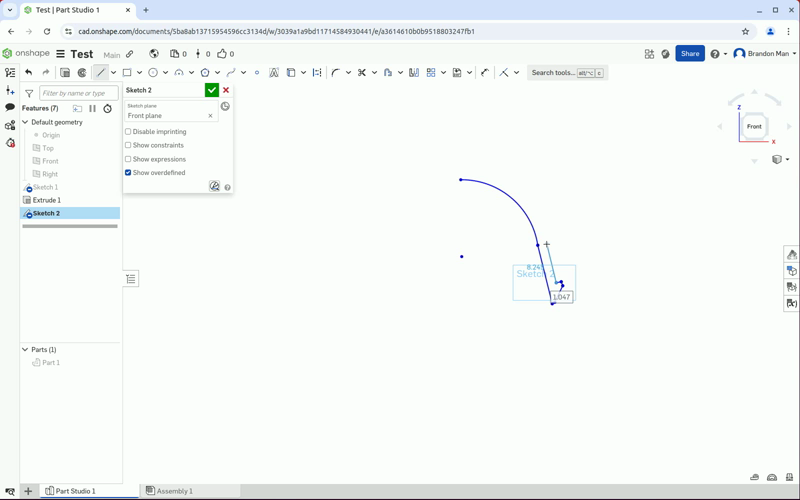
key(esc)
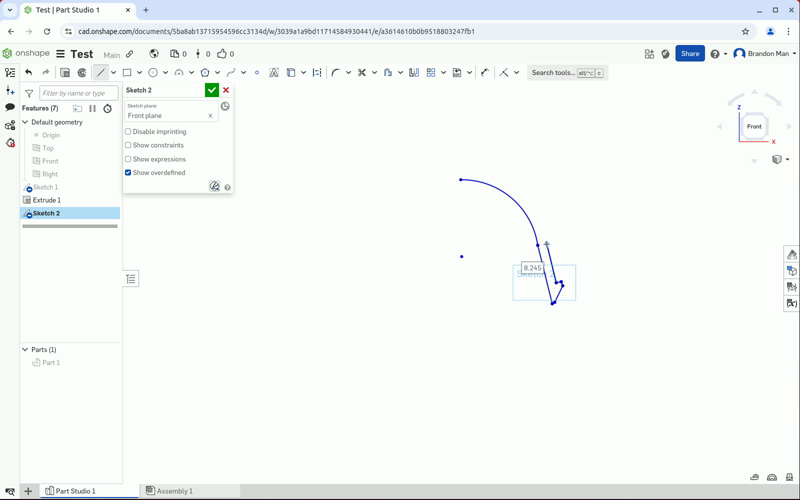
key(a)
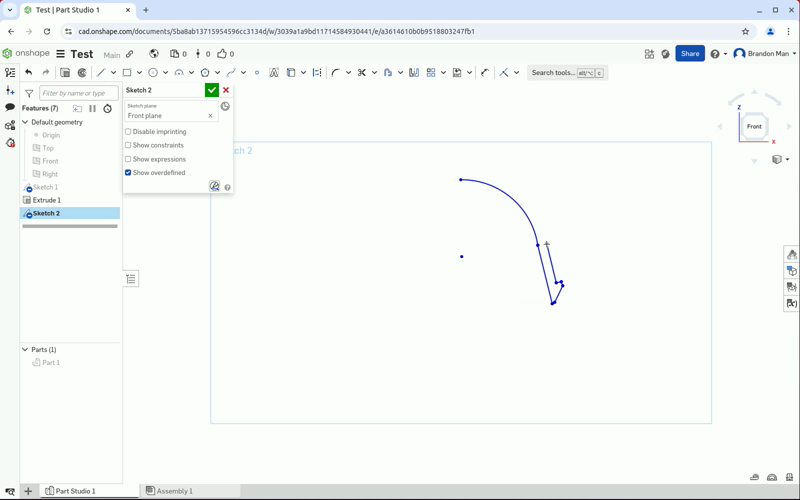
mouse_move(546, 243)
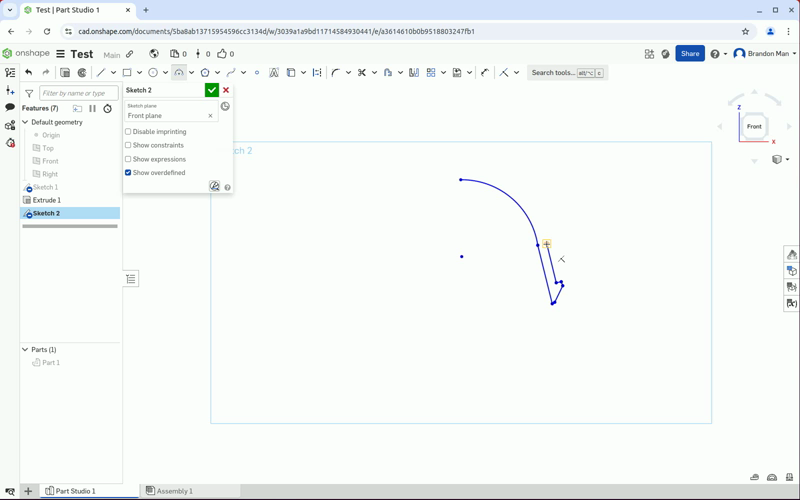
click(546, 243)
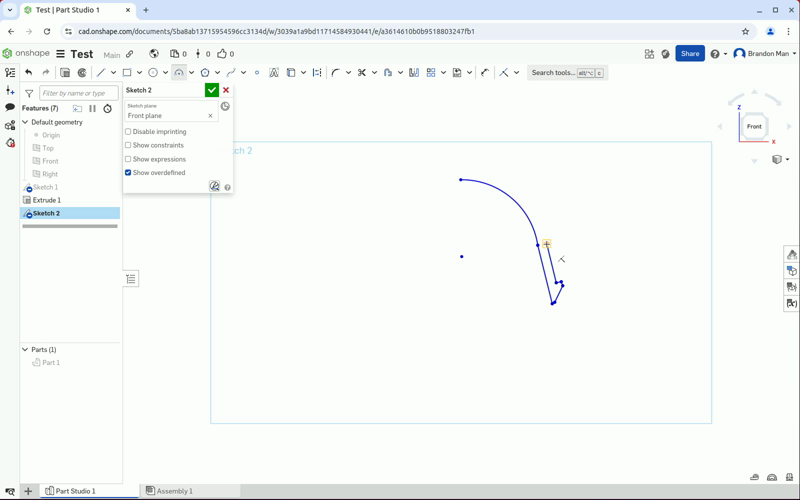
key_down(shift)
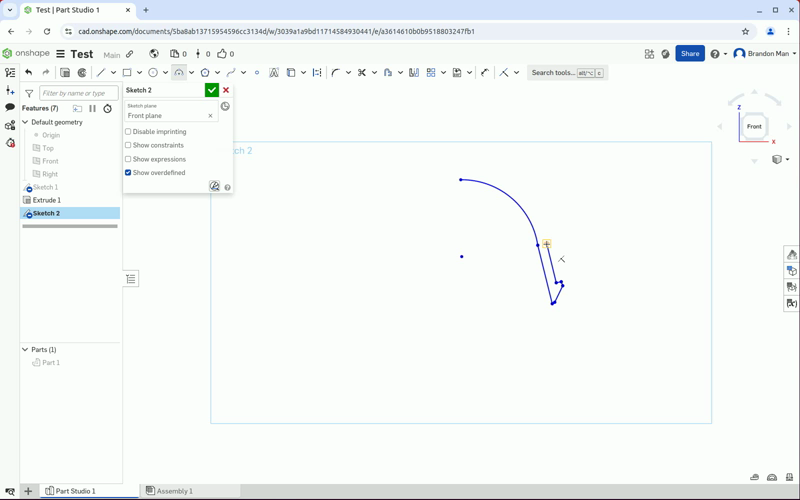
mouse_move(460, 170)
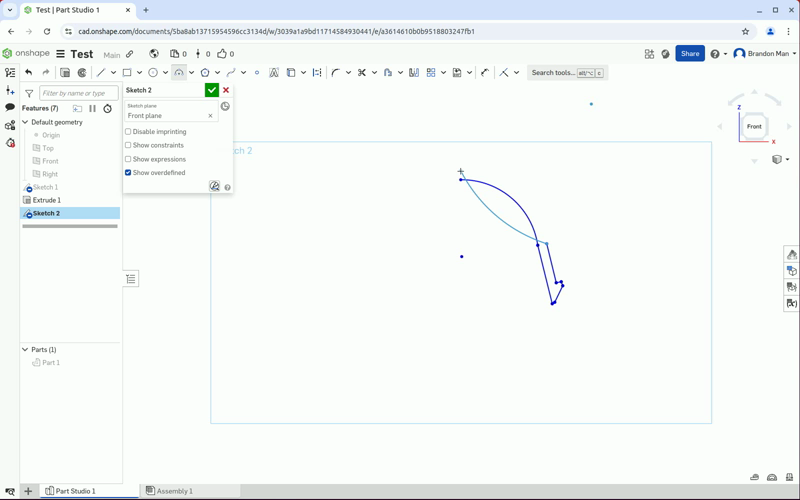
click(460, 170)
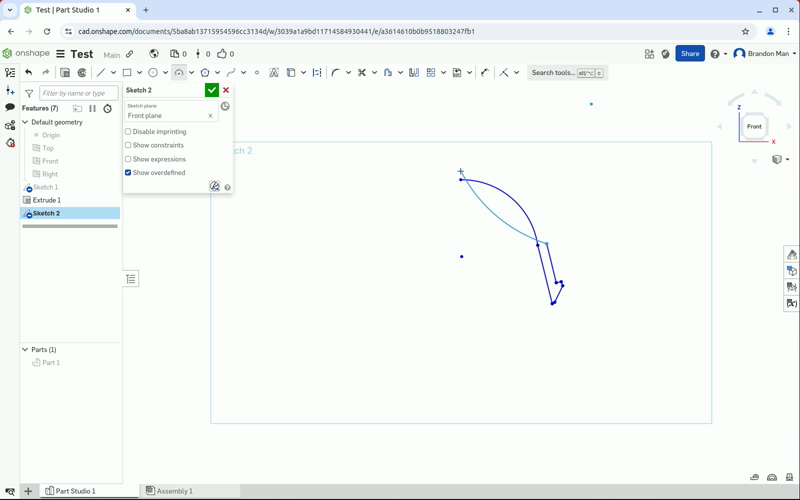
mouse_move(517, 191)
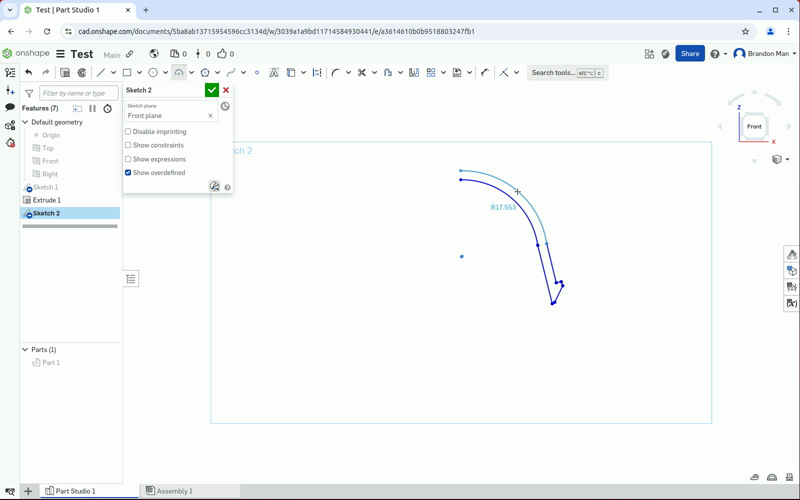
click(517, 191)
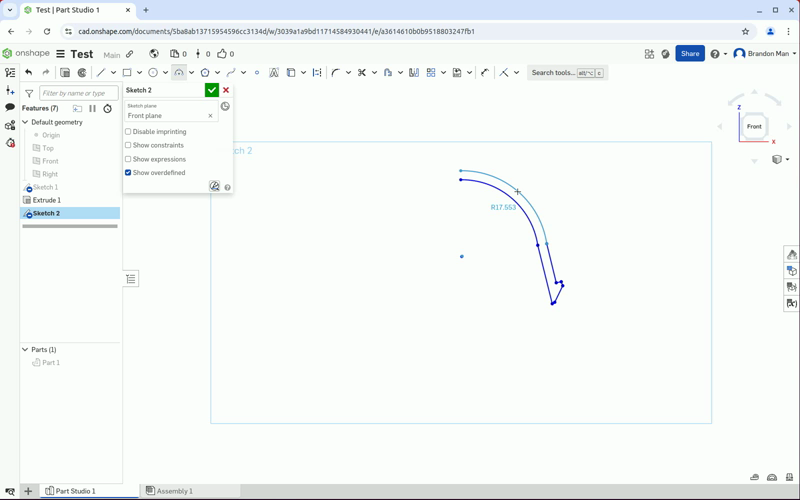
key_up(shift)
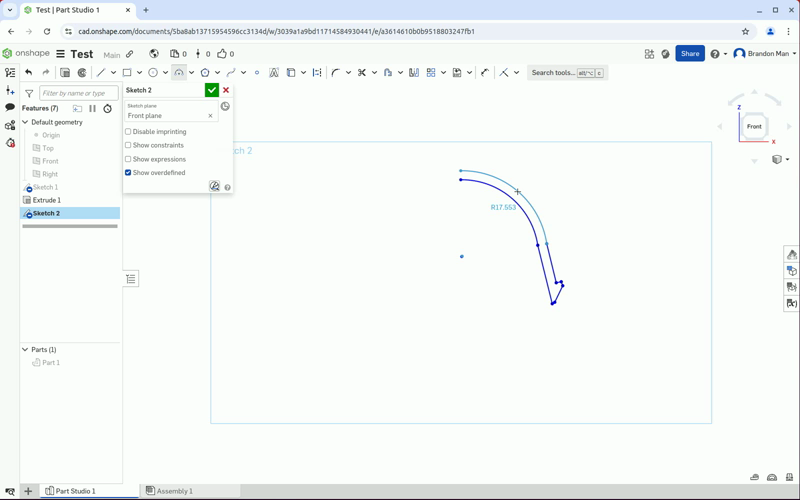
key(esc)
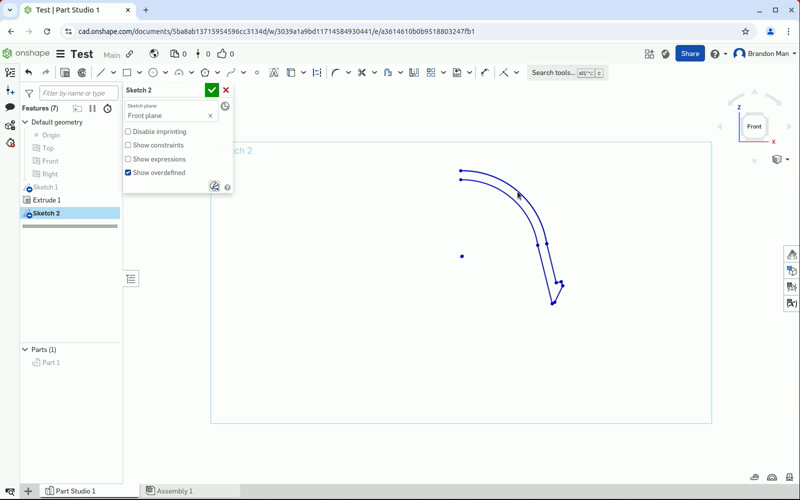
key(l)
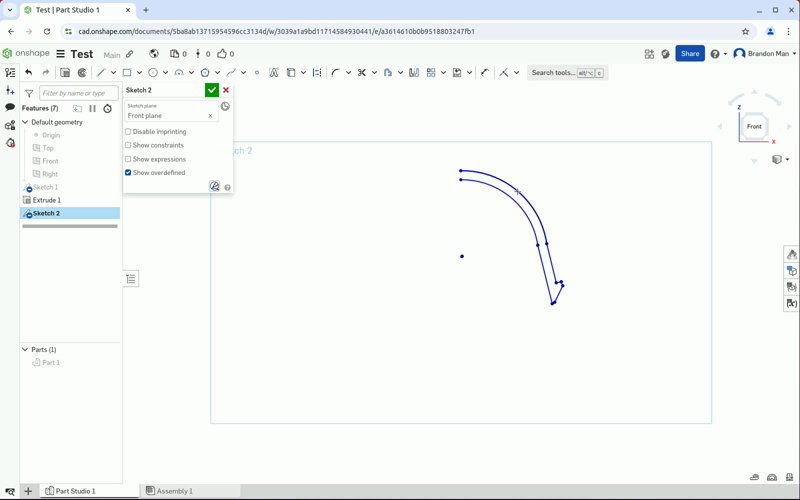
mouse_move(460, 170)
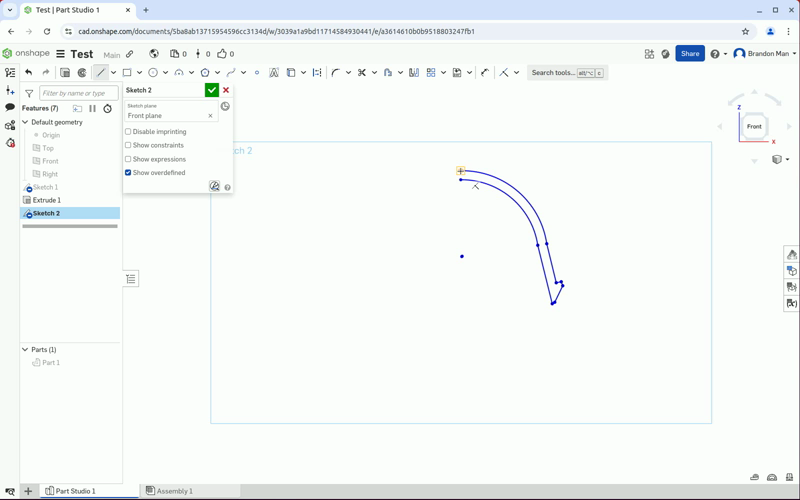
click(460, 170)
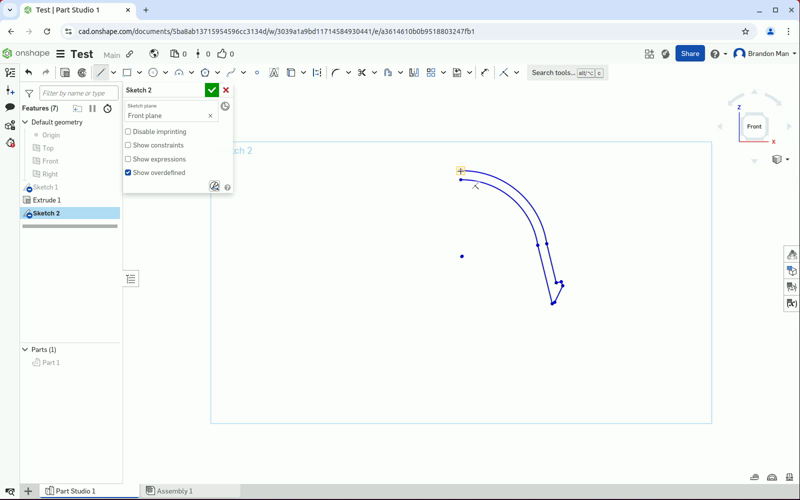
mouse_move(490, 170)
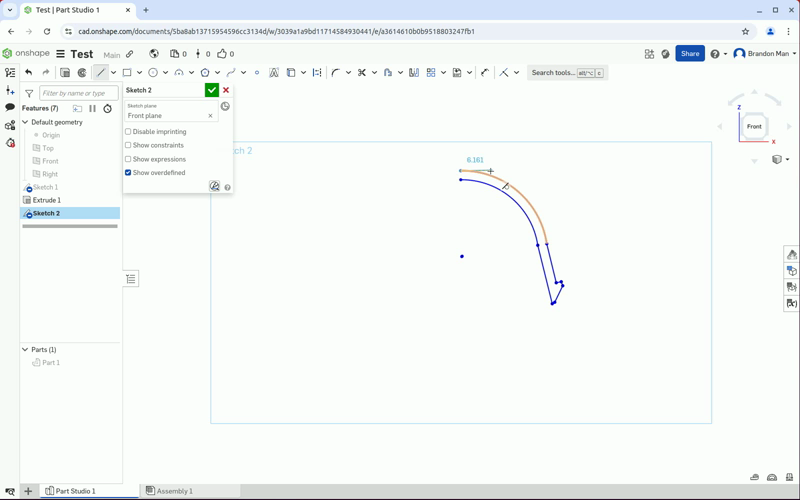
key_down(shift)
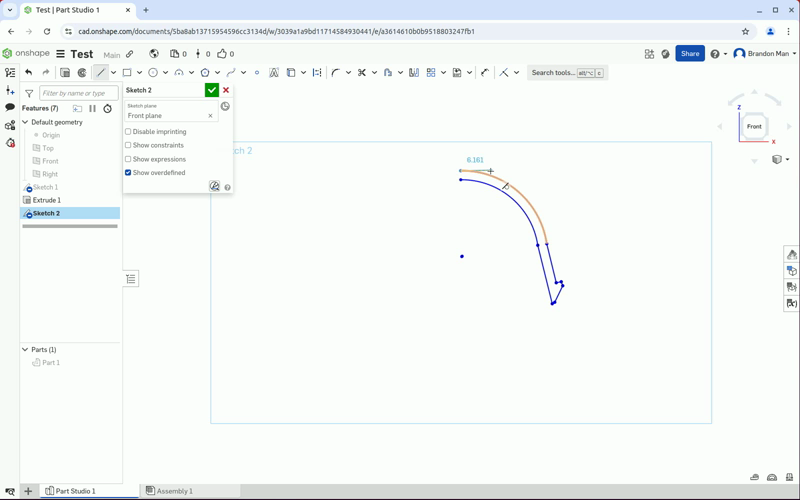
mouse_move(460, 179)
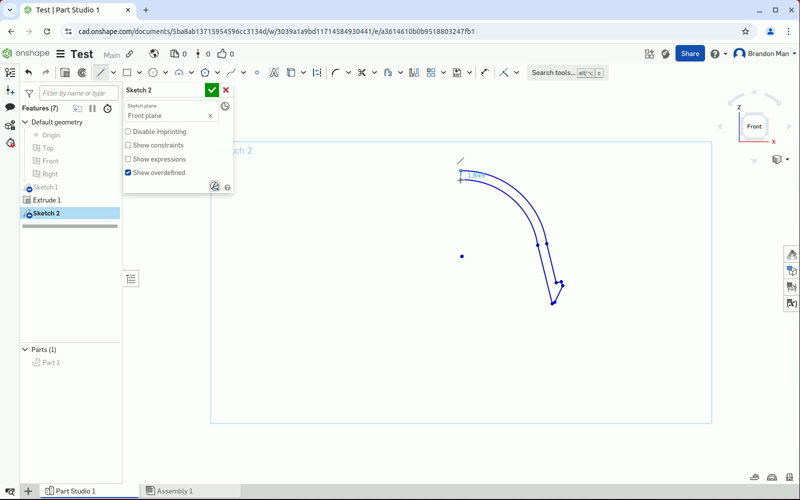
key_up(shift)
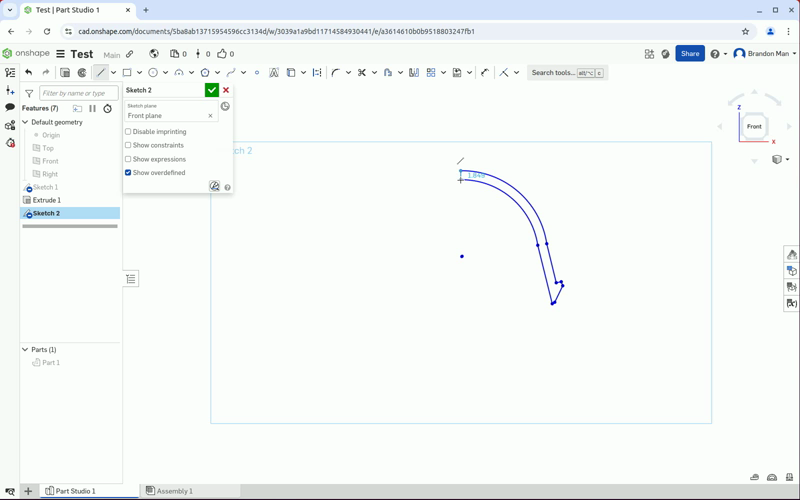
click(460, 179)
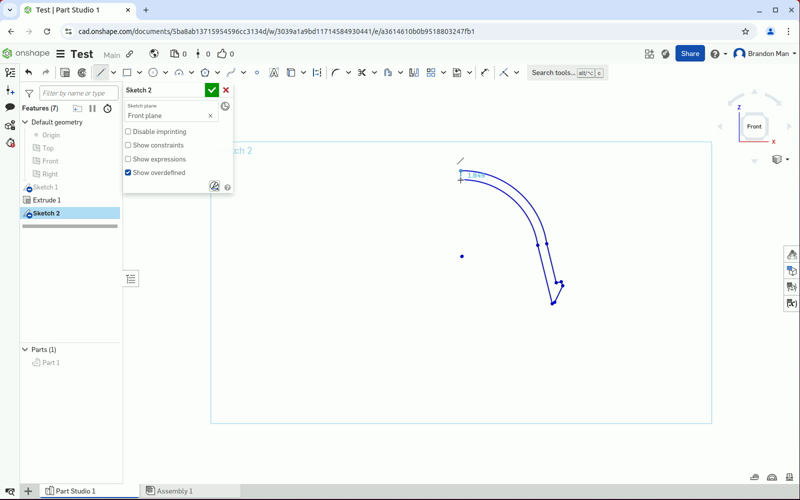
key(esc)
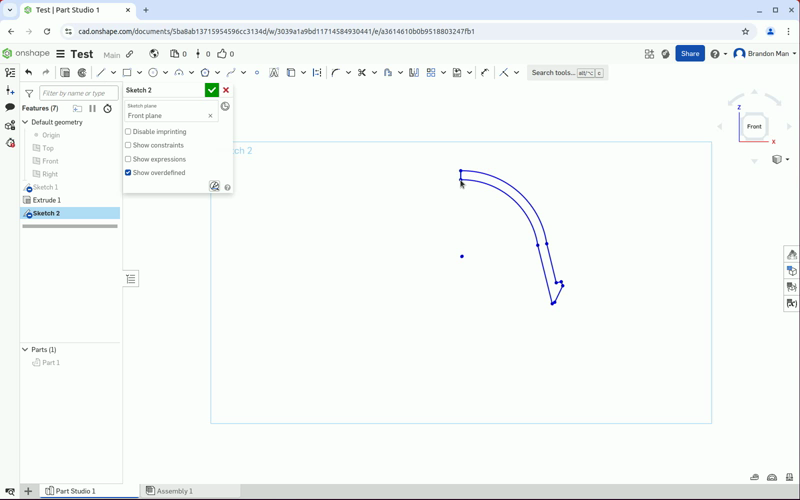
mouse_move(543, 252)
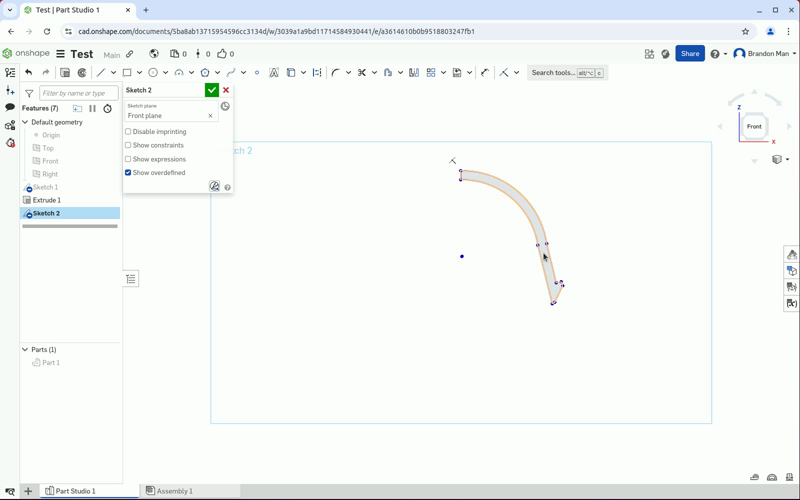
scroll(6)
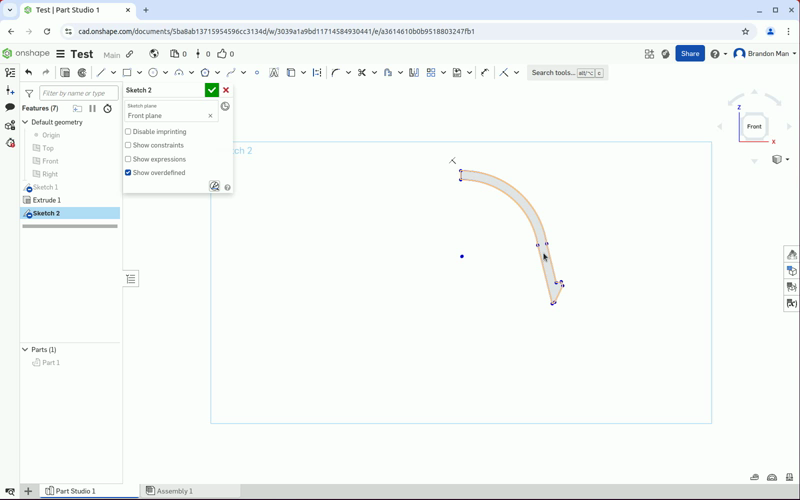
scroll(6)
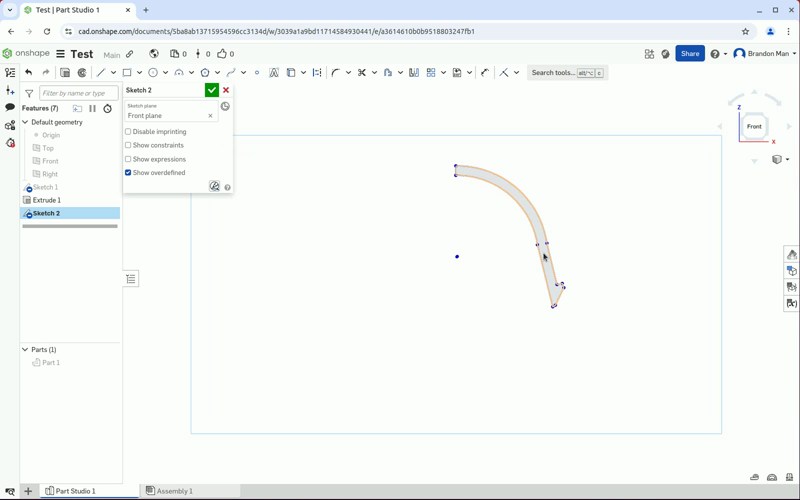
scroll(6)
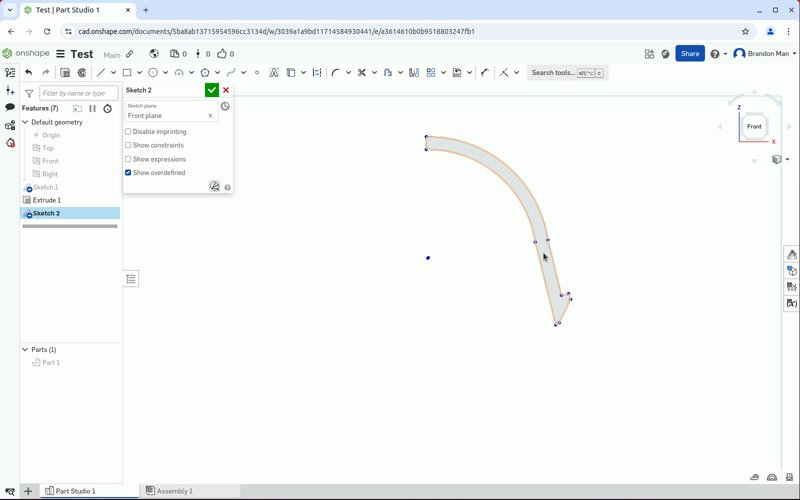
scroll(6)
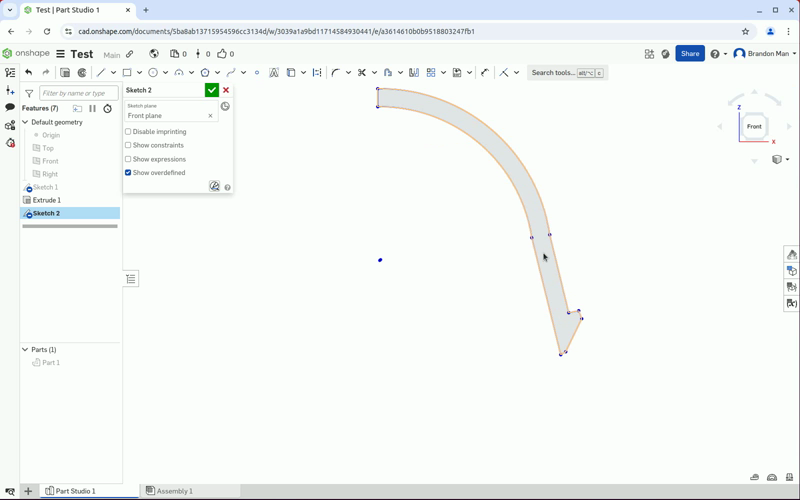
scroll(6)
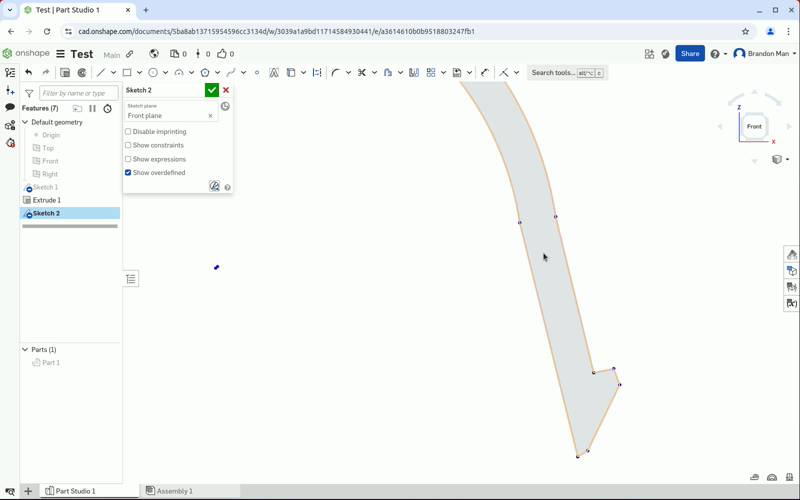
scroll(6)
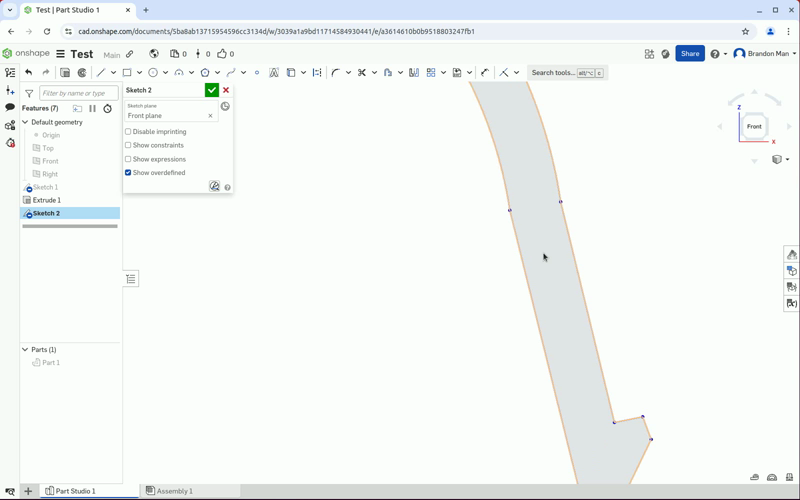
scroll(6)
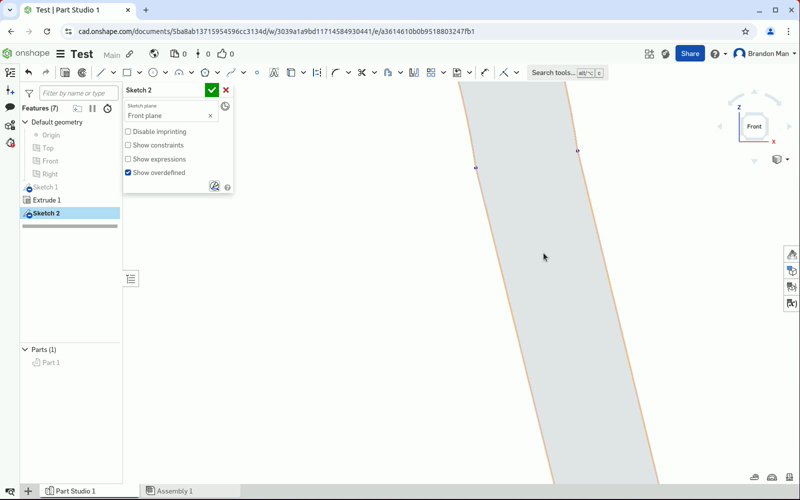
click(543, 252)
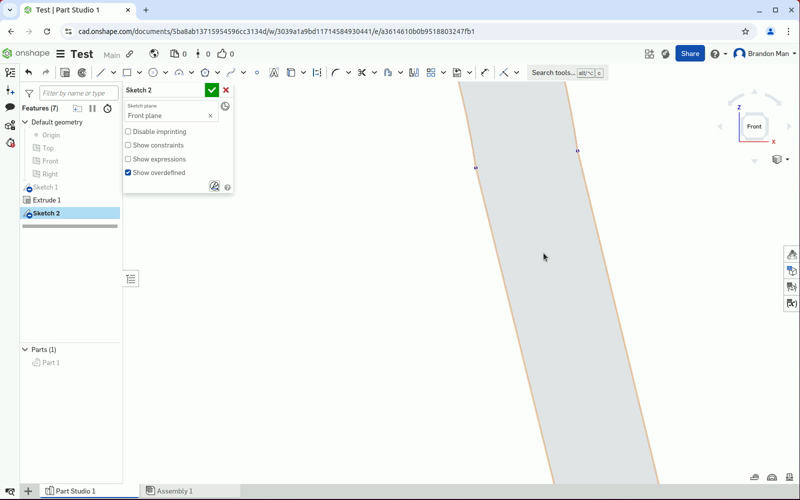
scroll(-6)
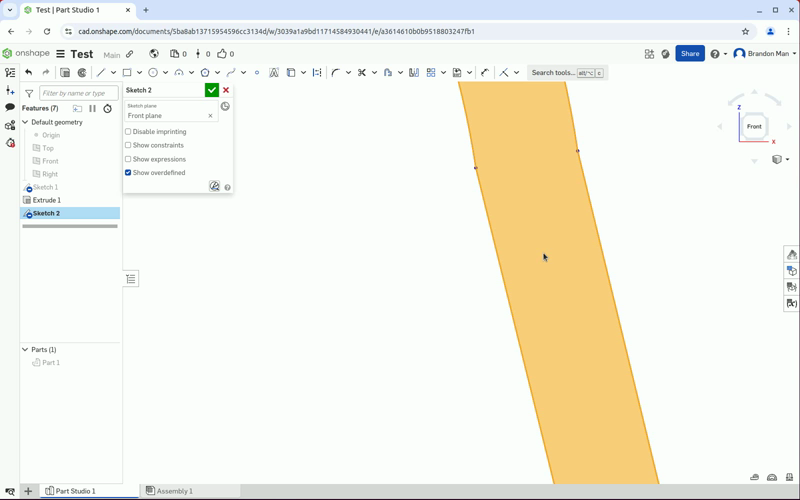
scroll(-6)
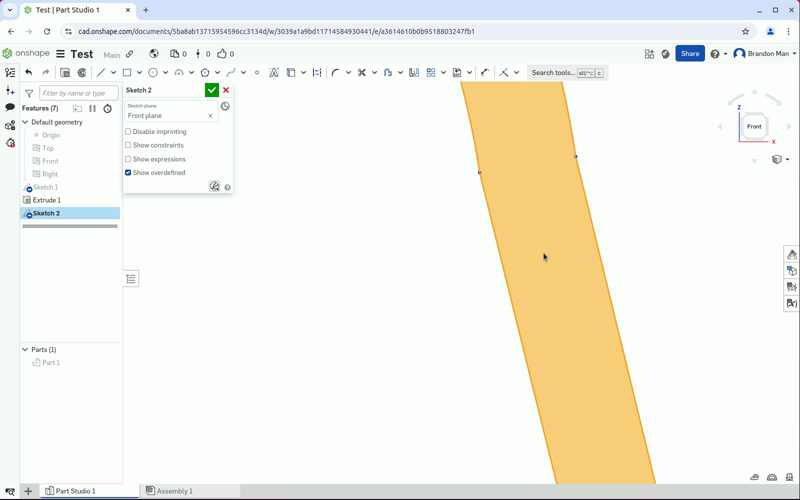
scroll(-6)
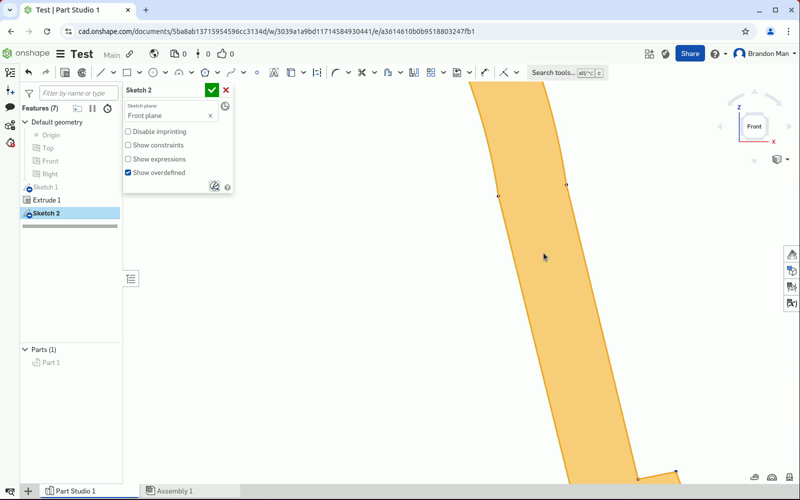
scroll(-6)
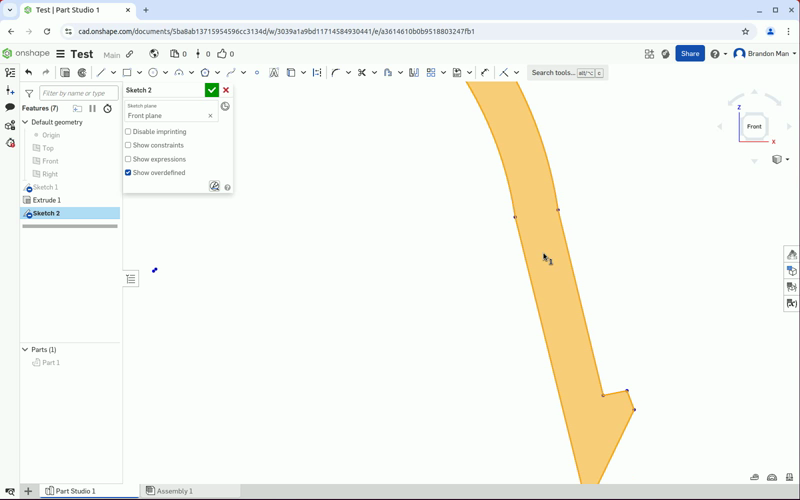
scroll(-6)
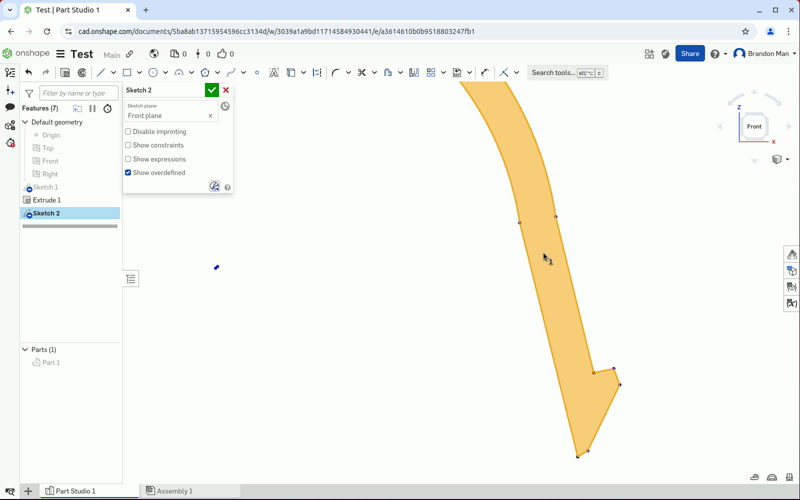
scroll(-6)
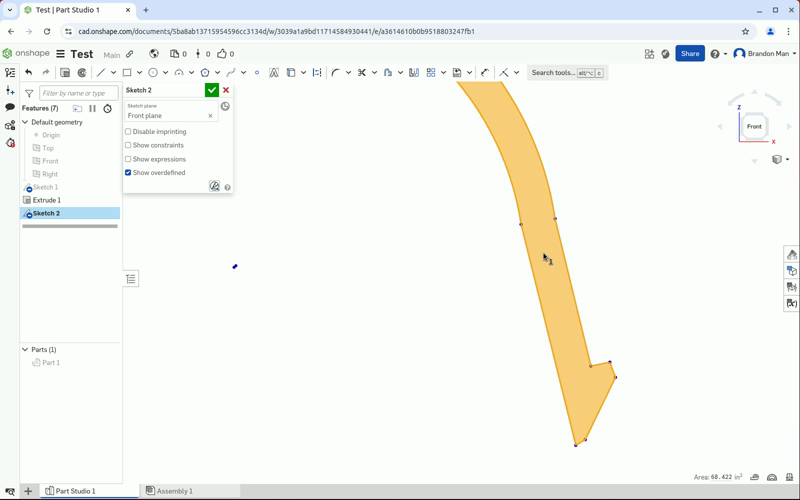
scroll(-6)
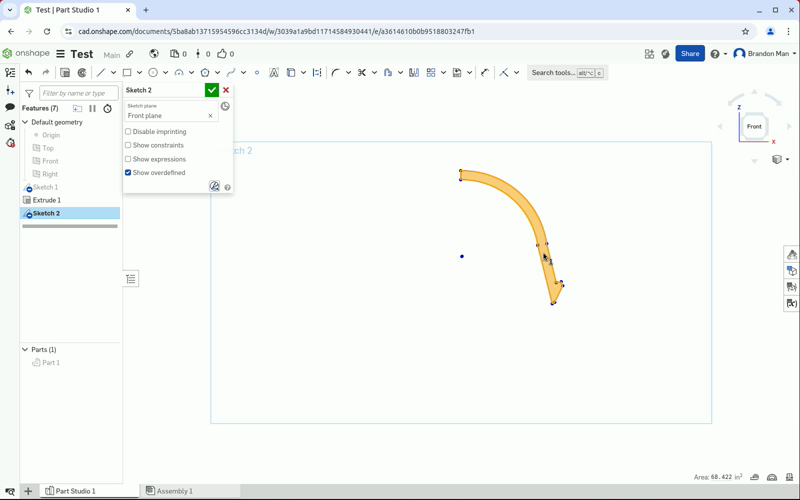
mouse_move(73, 352)
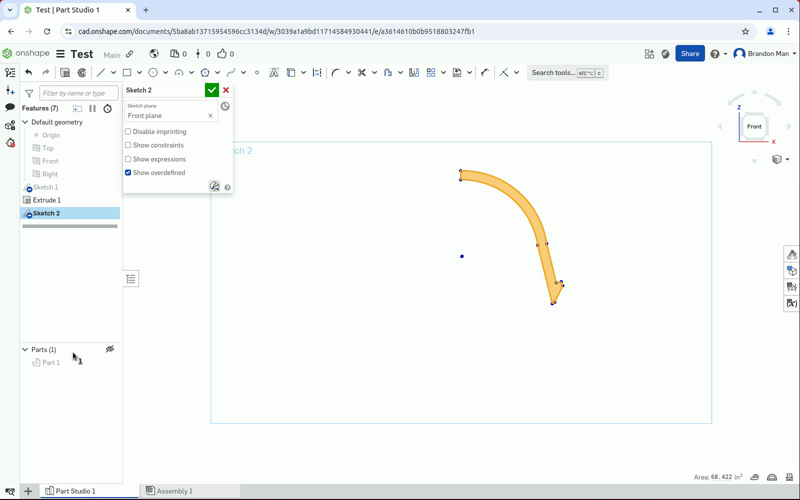
key(shift+y)
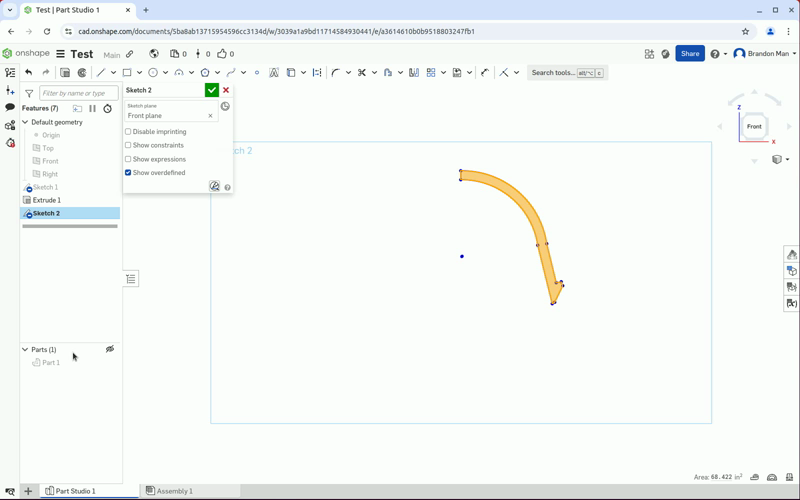
key(shift+e)
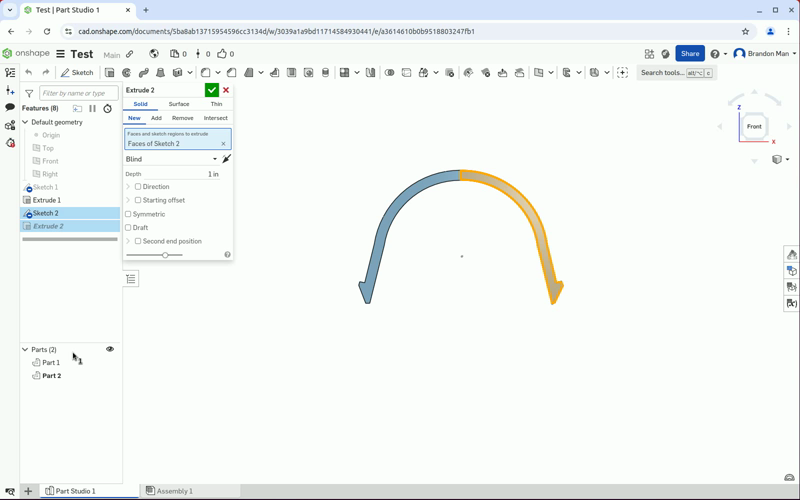
mouse_move(143, 106)
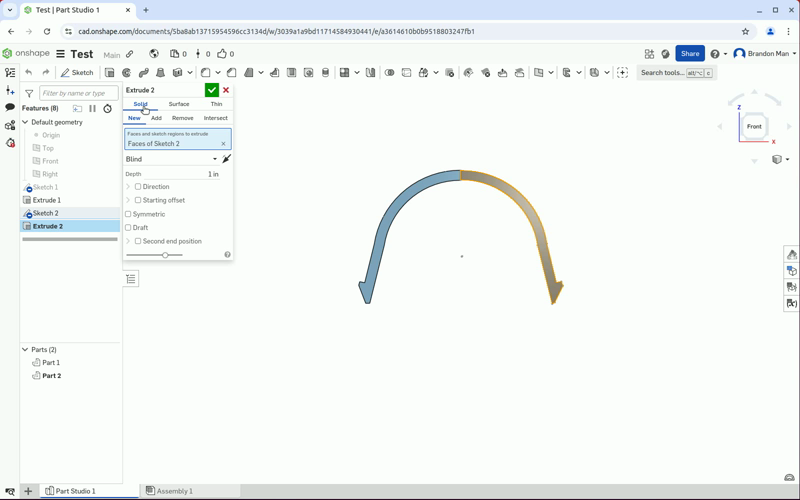
click(143, 106)
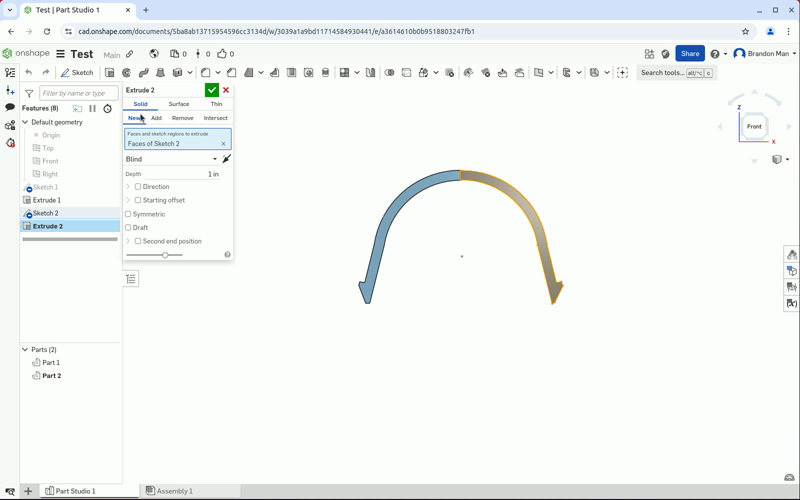
mouse_move(137, 120)
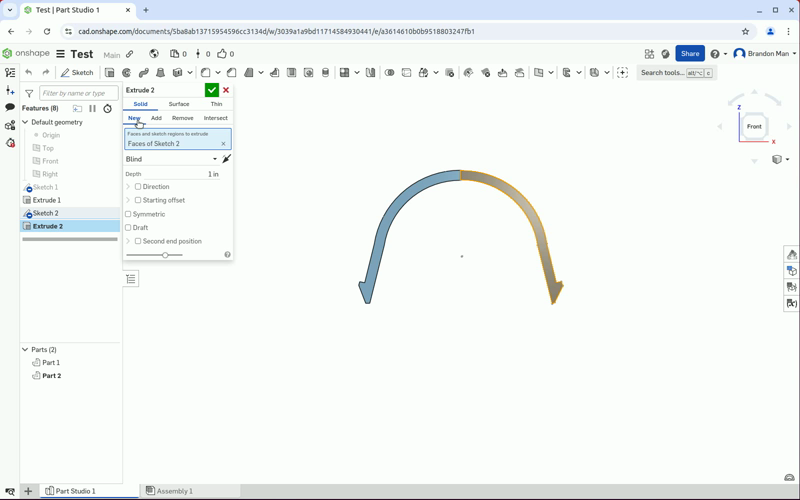
click(137, 120)
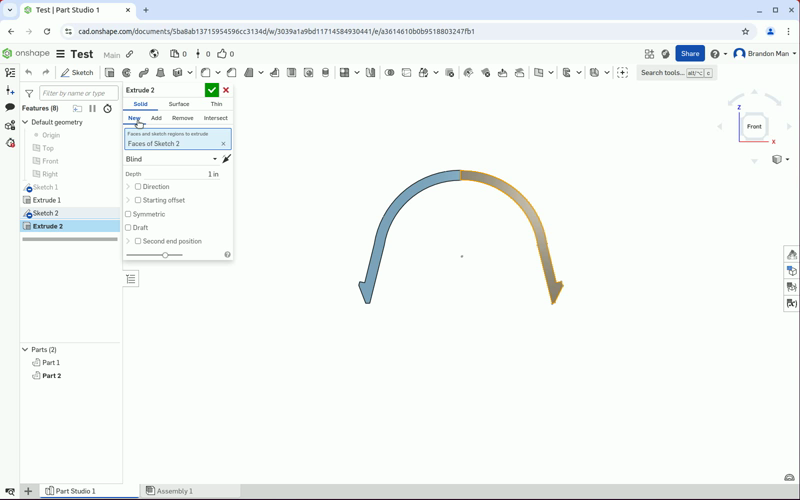
key(tab, 4)
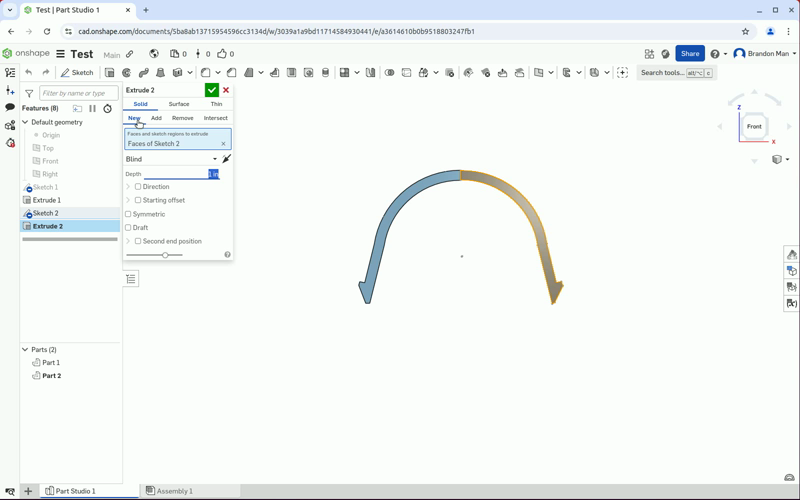
text(7.462)
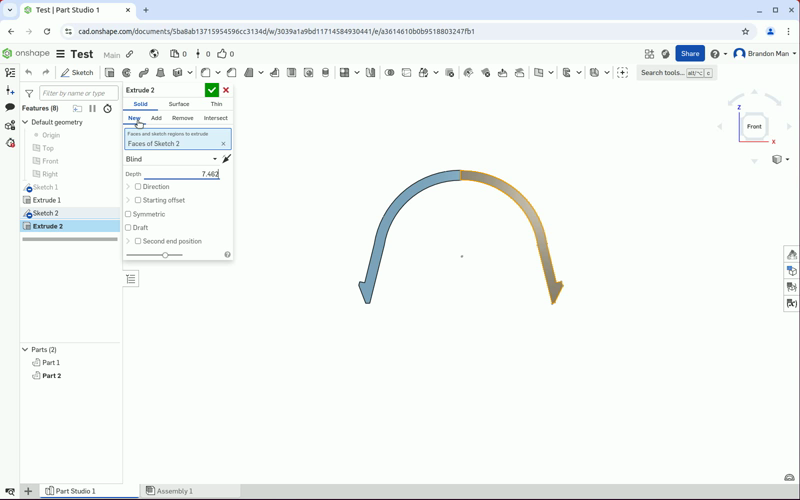
key(enter)
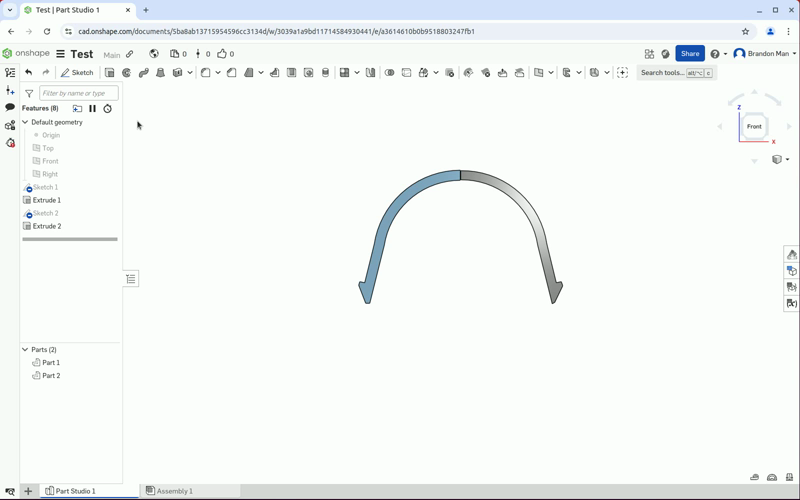
key(shift+h)
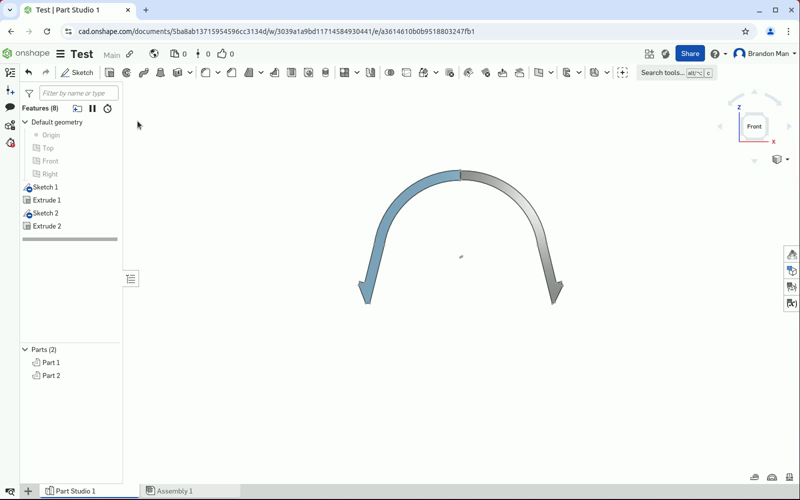
key(shift+h)
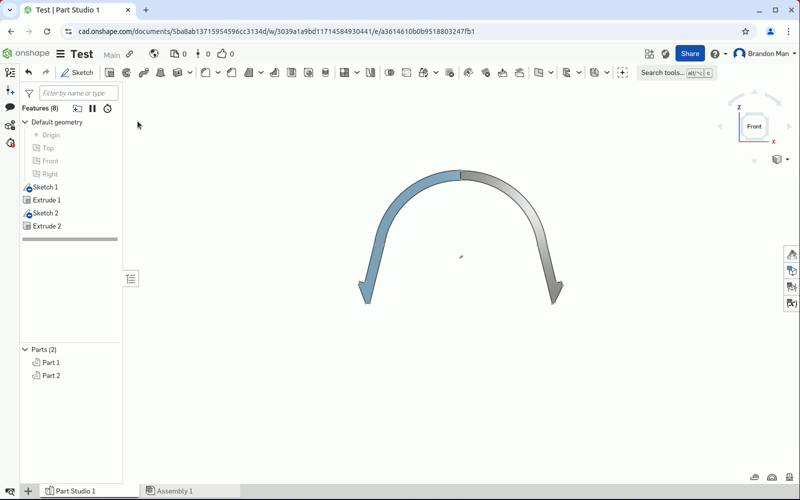
key(shift+7)
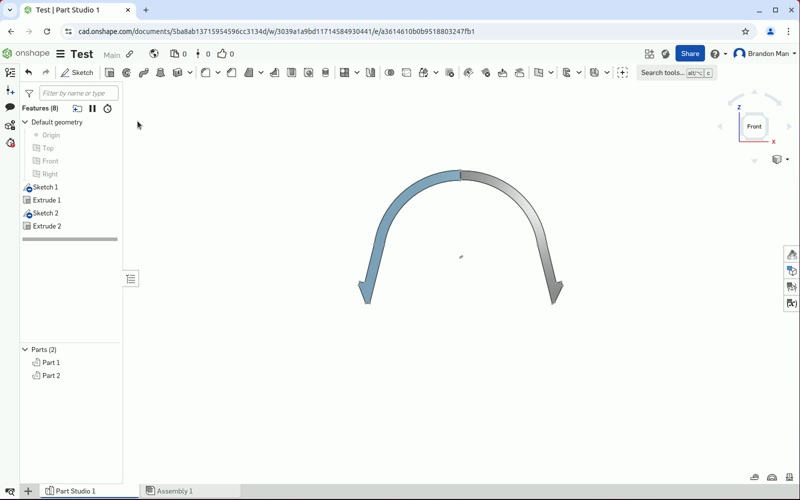
key(left, 2)
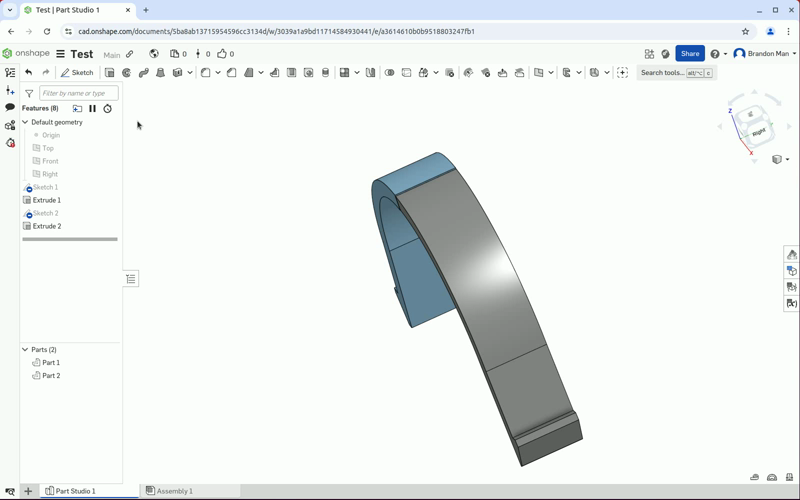
key(down, 2)
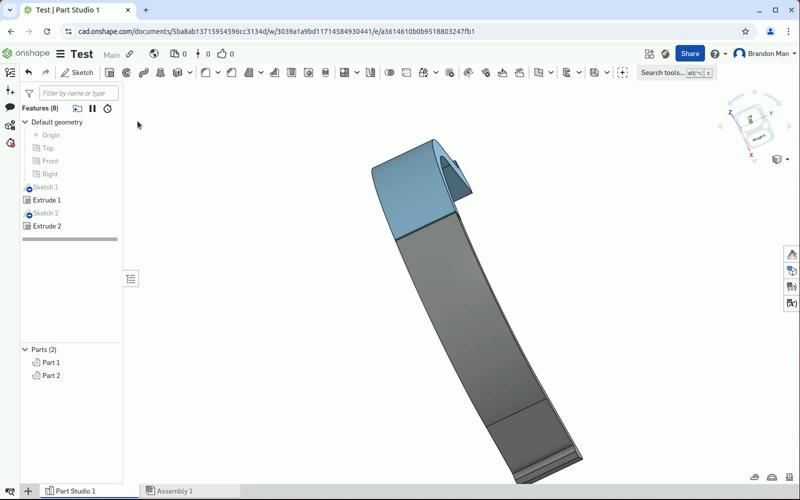
key(up, 2)
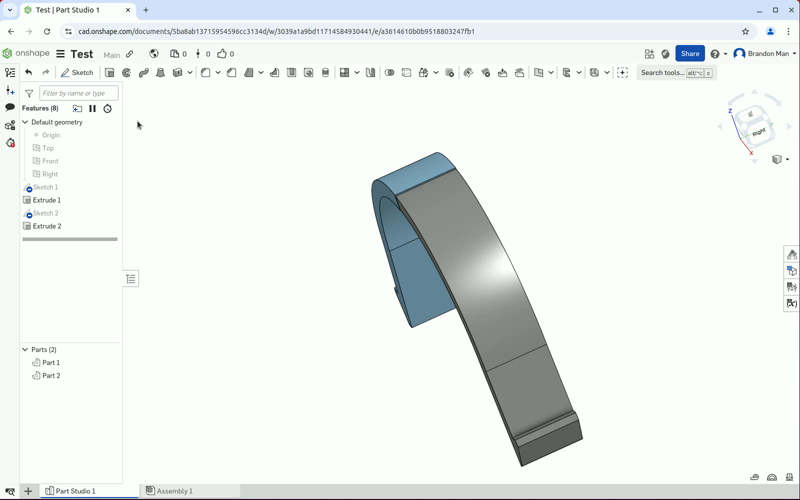
key(right, 2)
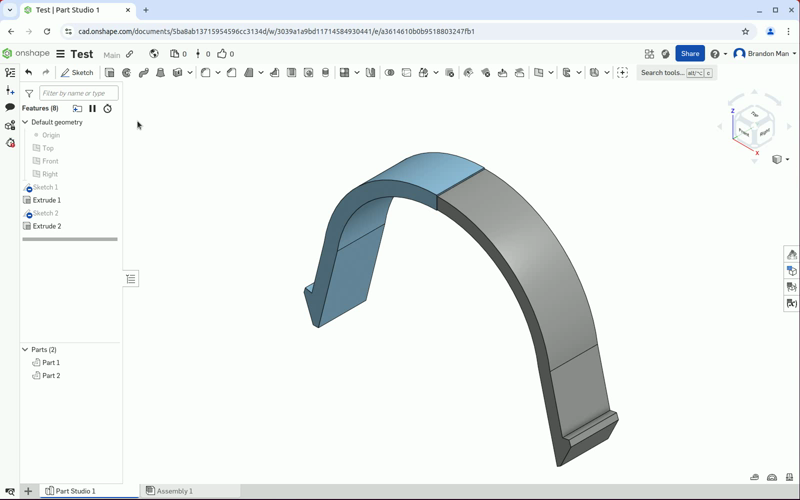
mouse_move(73, 189)
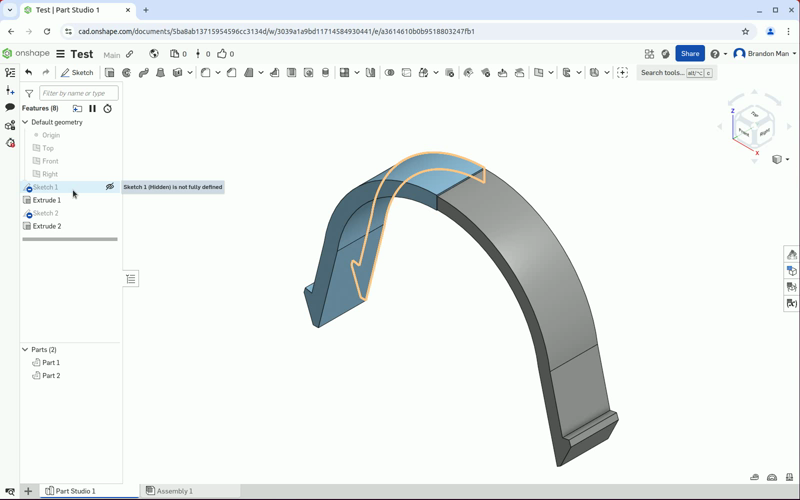
click(73, 189)